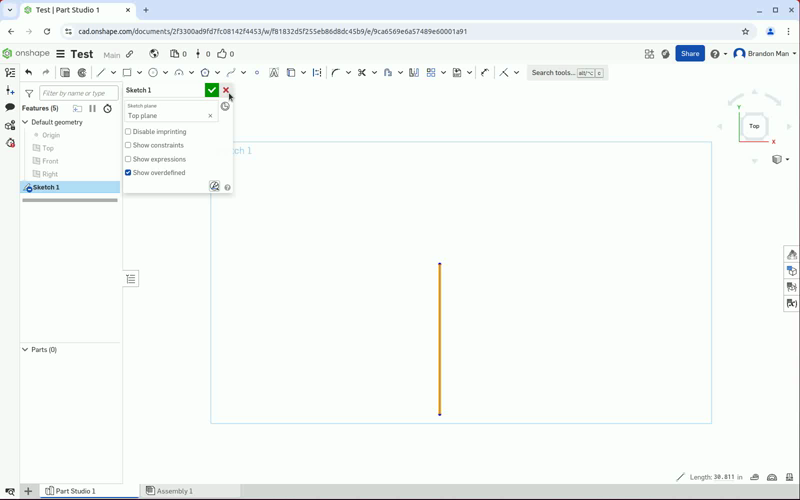
key(shift+h)
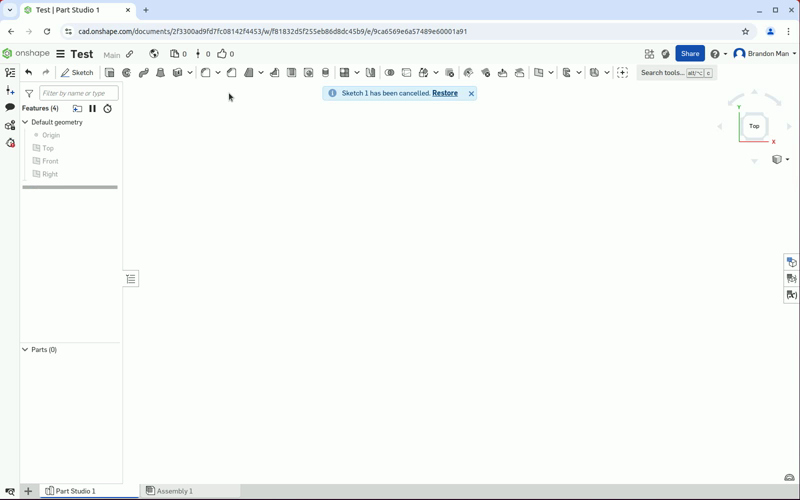
mouse_move(73, 352)
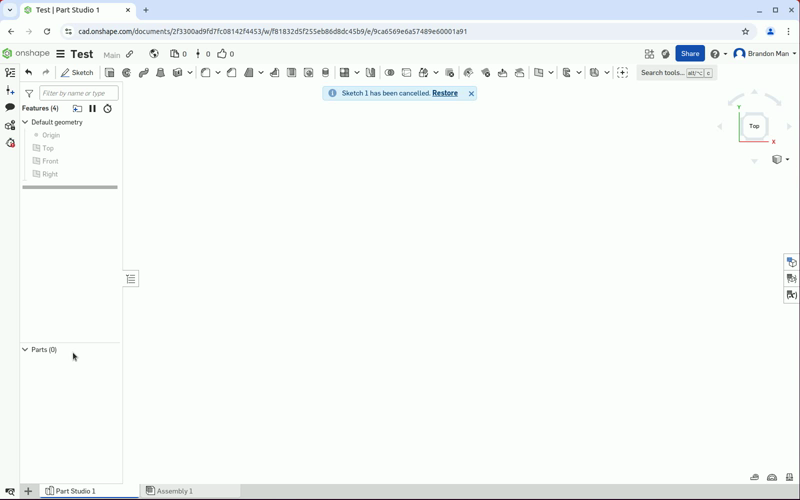
key(y)
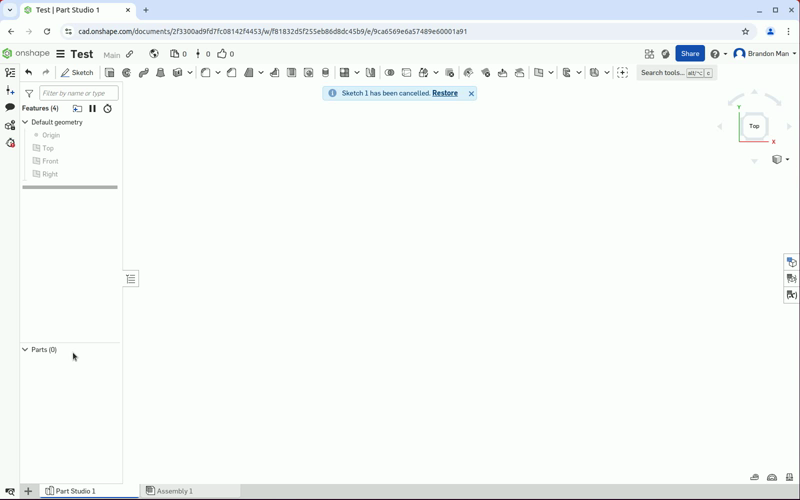
key(shift+p)
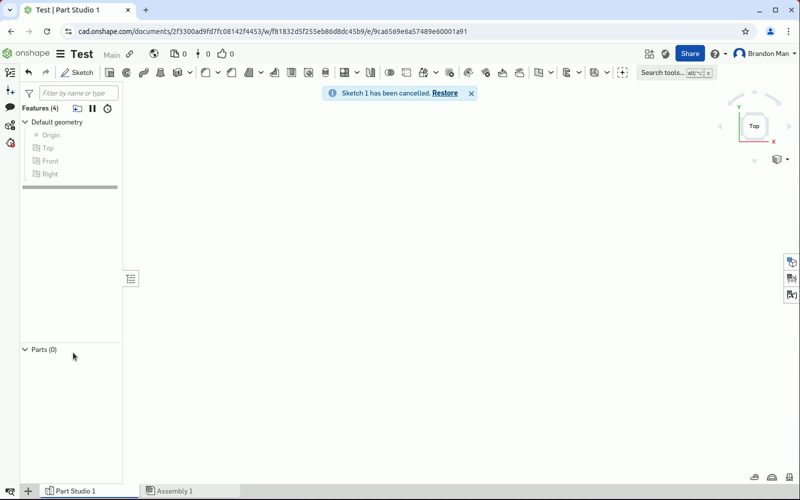
key(space)
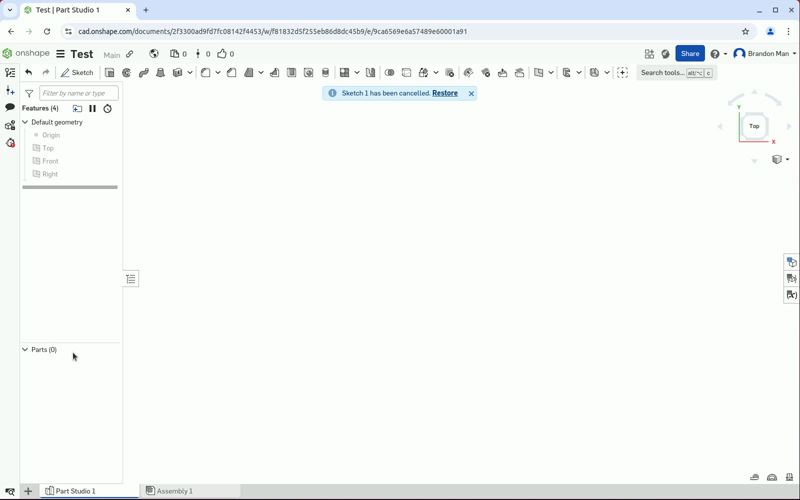
key_down(shift)
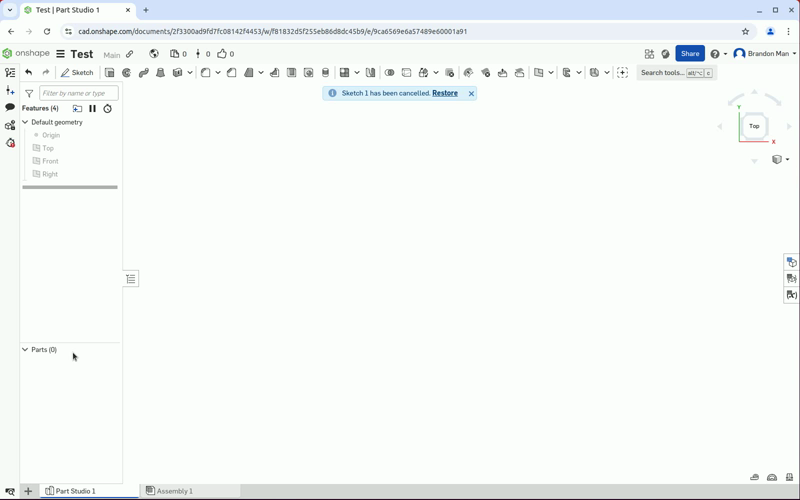
key(up)
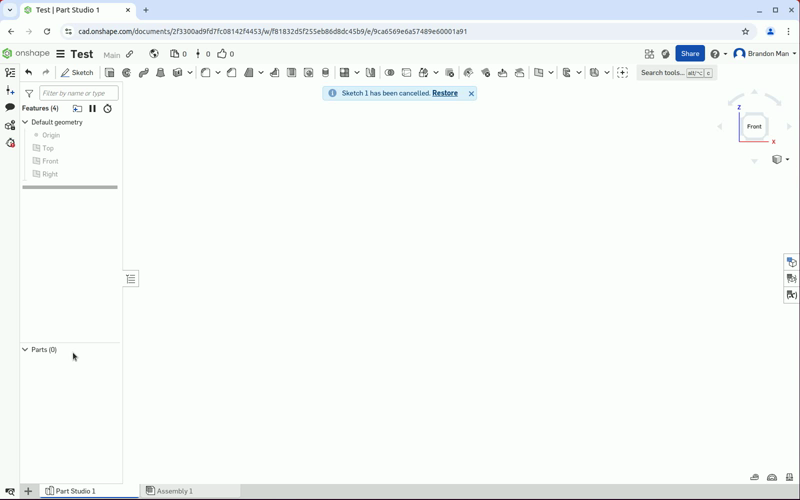
key_up(shift)
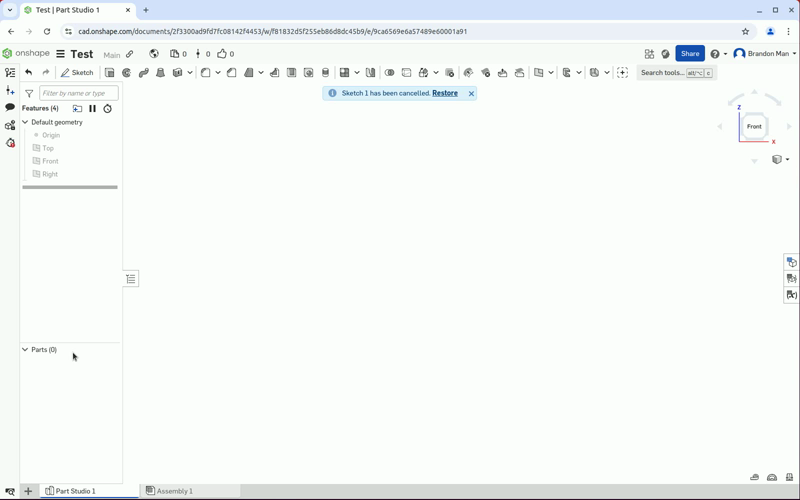
key(space)
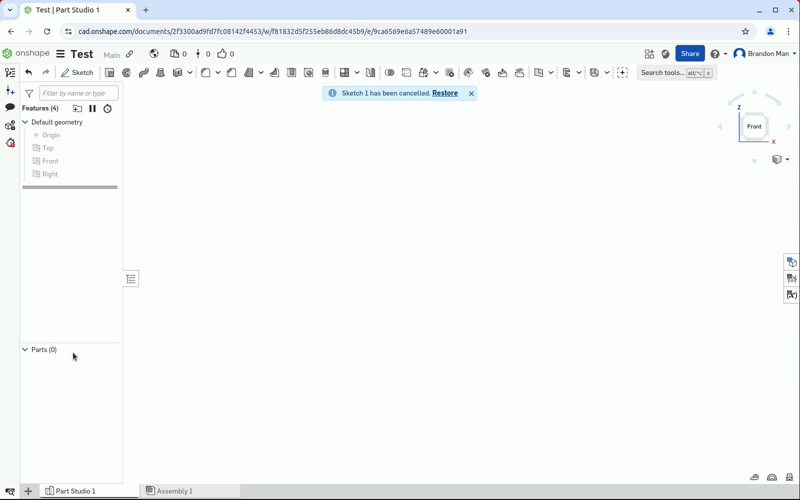
key_down(shift)
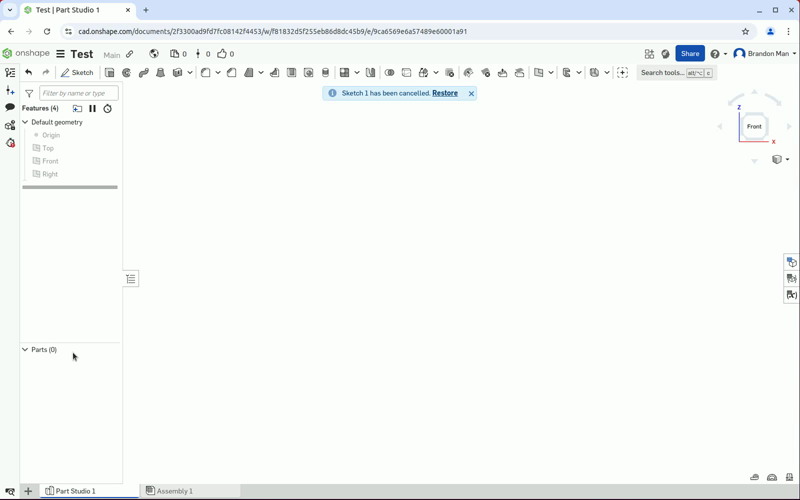
key(left)
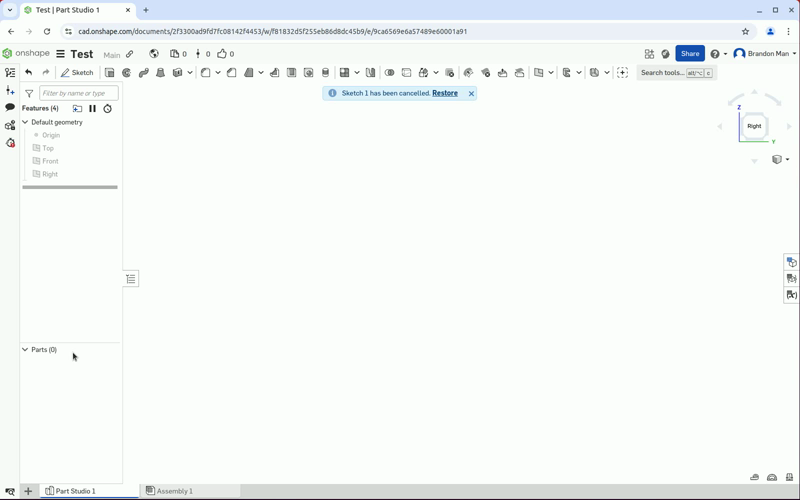
key_up(shift)
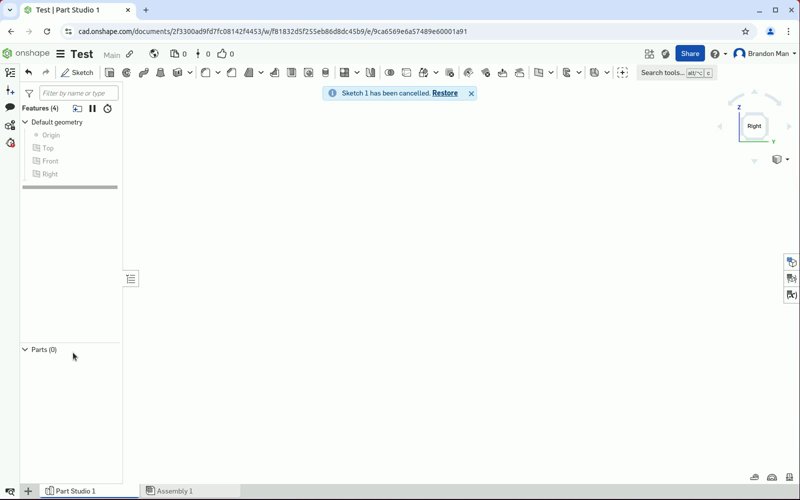
mouse_move(73, 352)
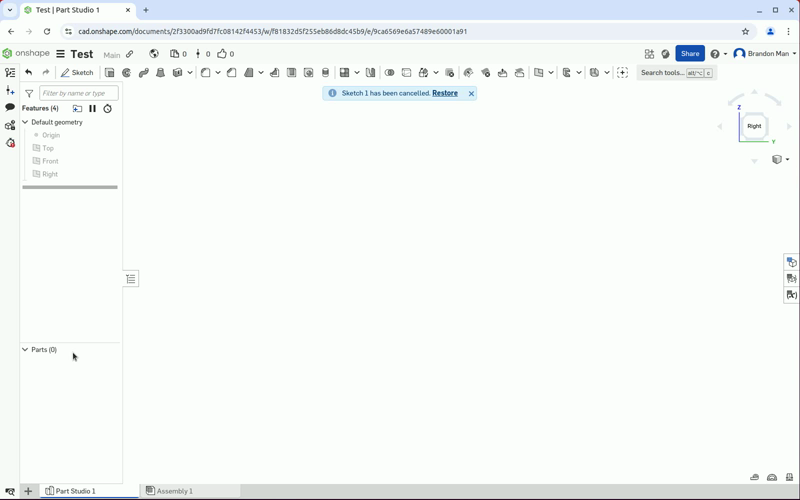
key(shift+y)
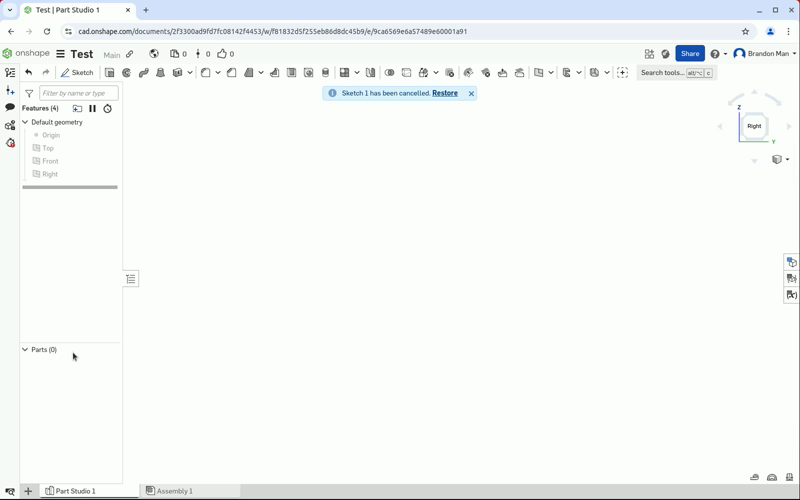
key(shift+s)
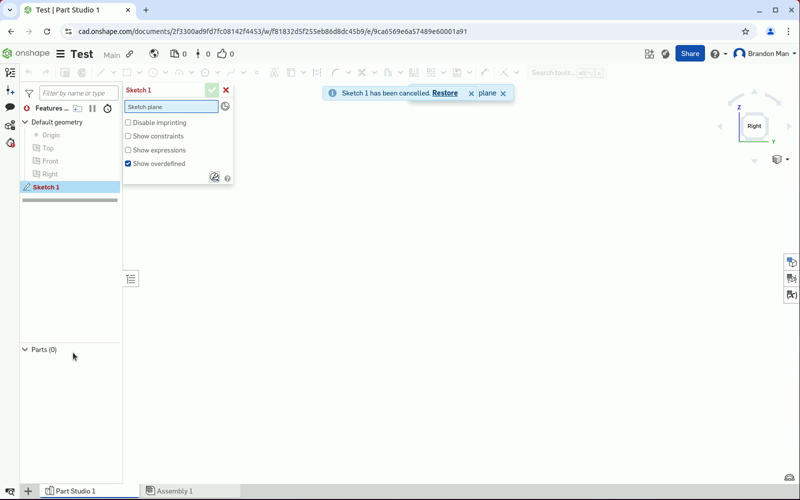
mouse_move(73, 176)
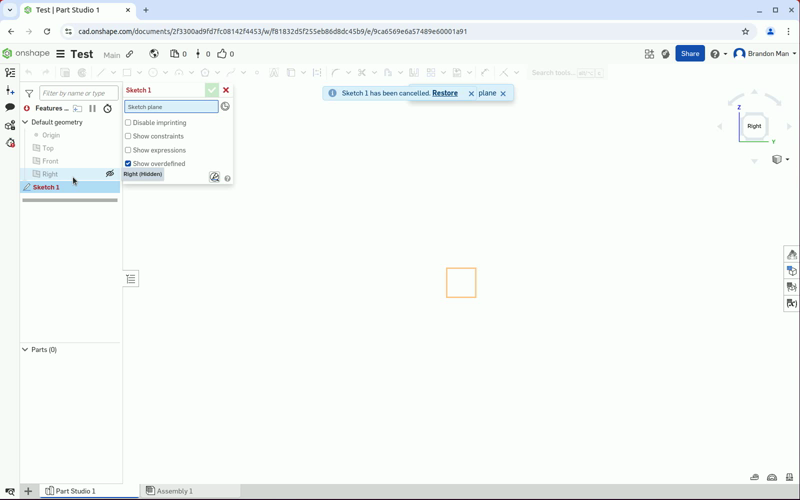
click(73, 176)
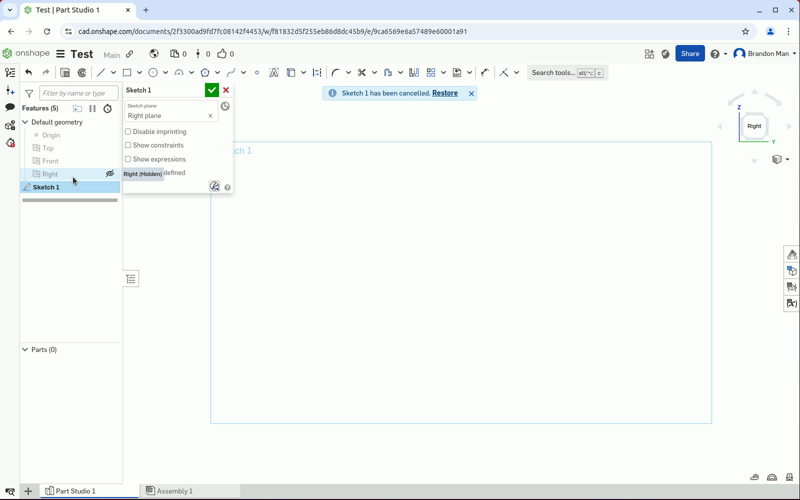
mouse_move(73, 352)
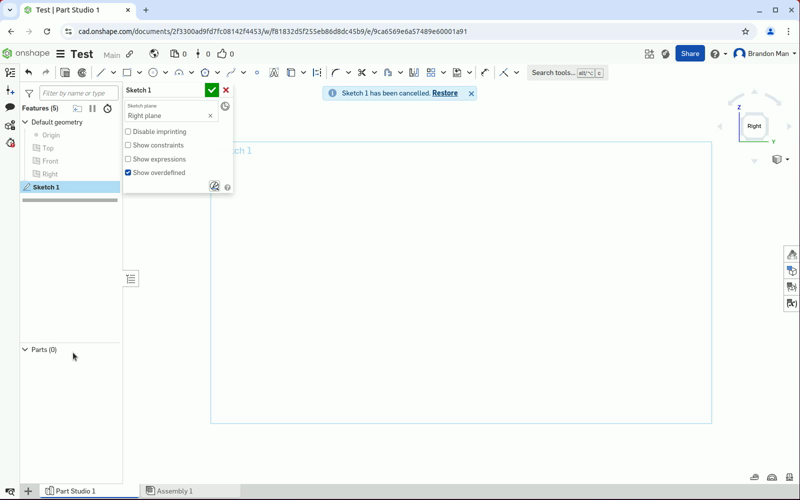
key(y)
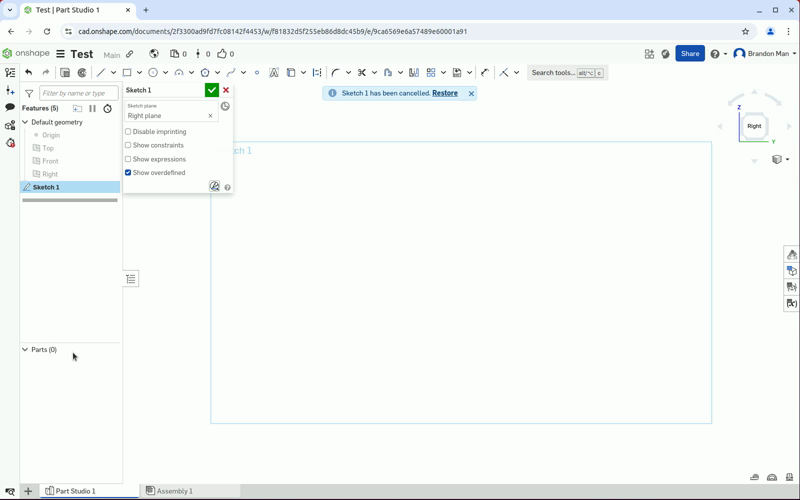
key(l)
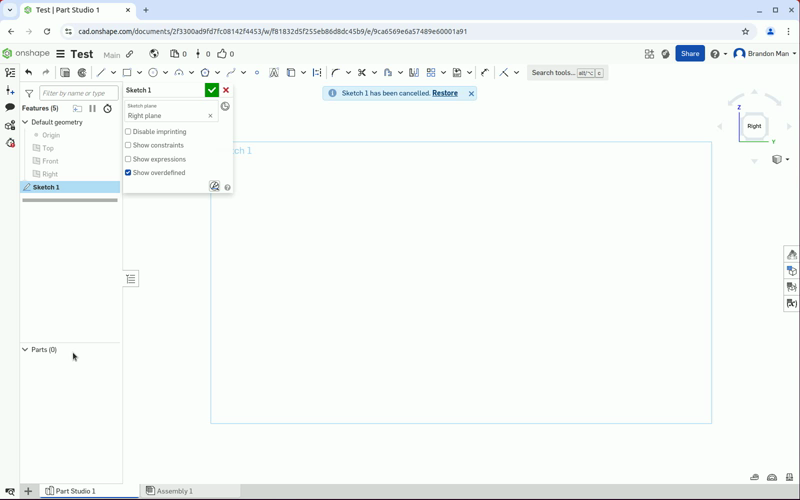
key_down(shift)
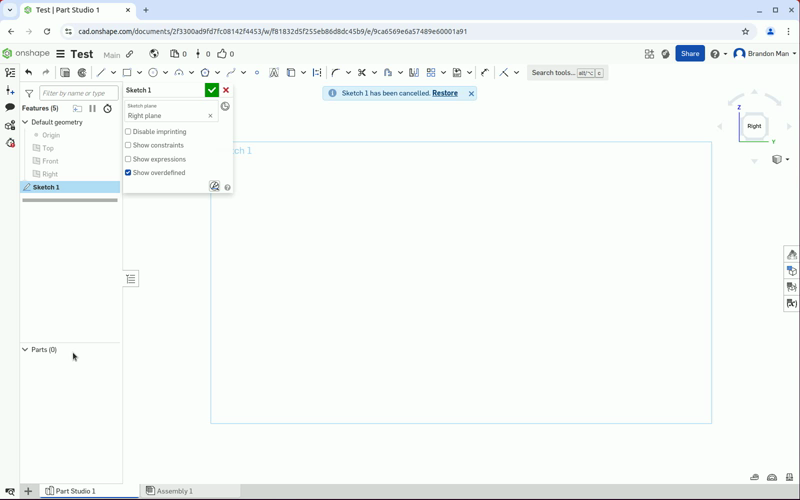
mouse_move(430, 295)
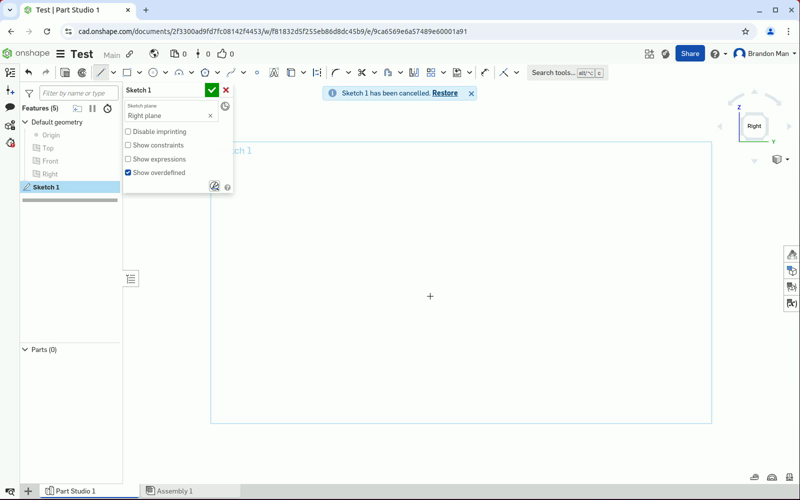
click(430, 295)
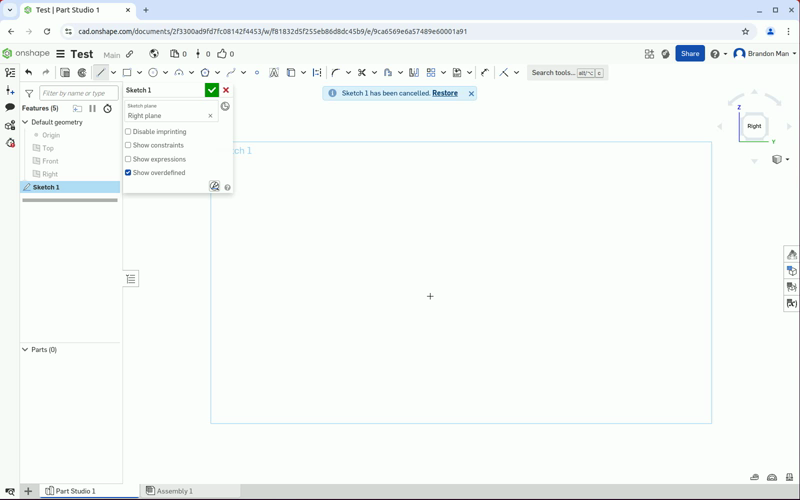
key_up(shift)
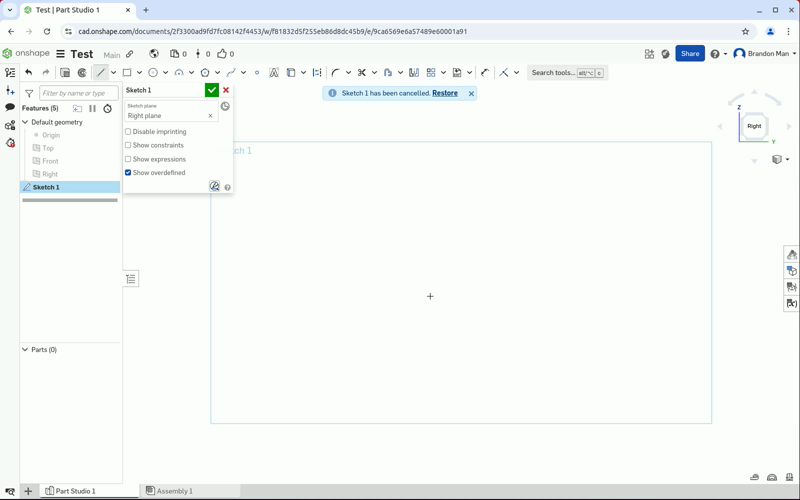
key_down(shift)
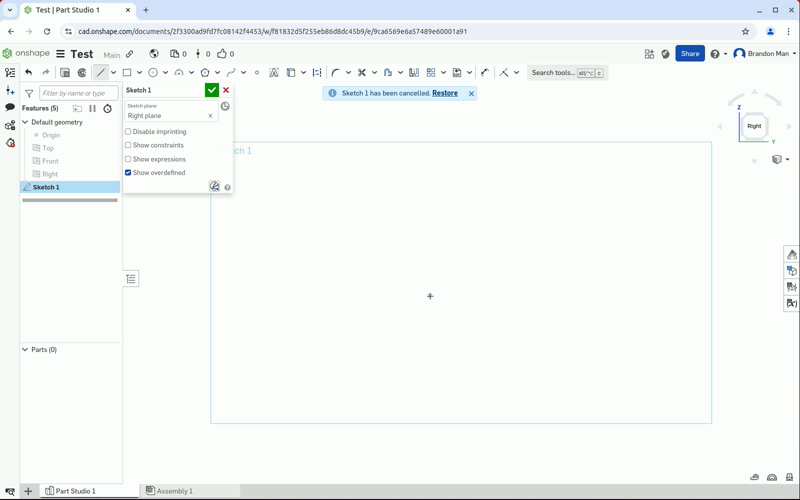
mouse_move(460, 295)
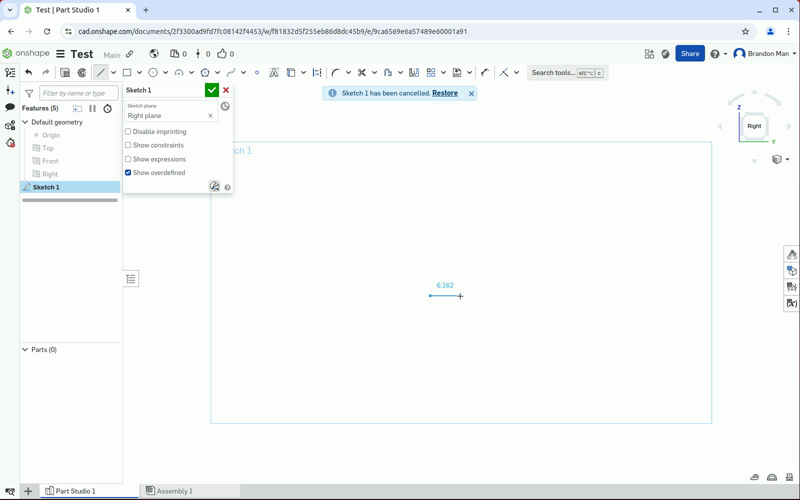
mouse_move(481, 295)
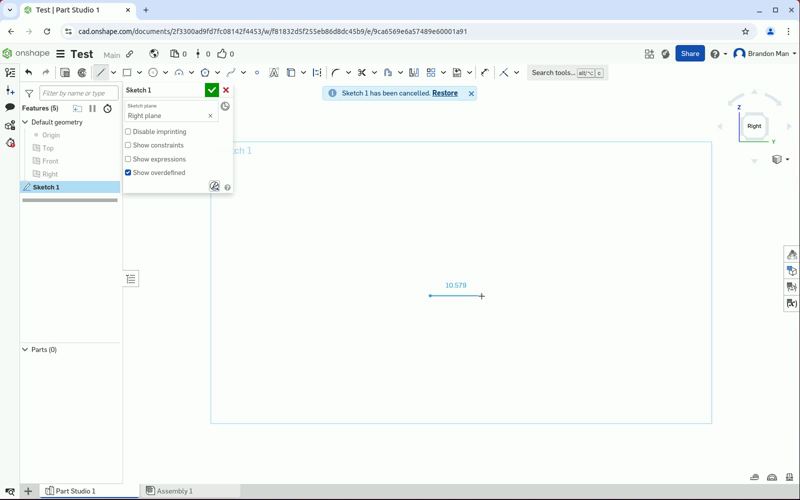
click(481, 295)
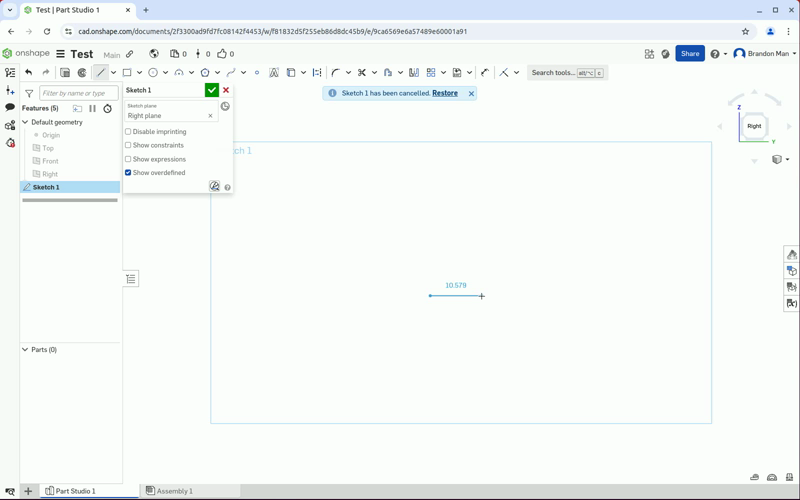
key_up(shift)
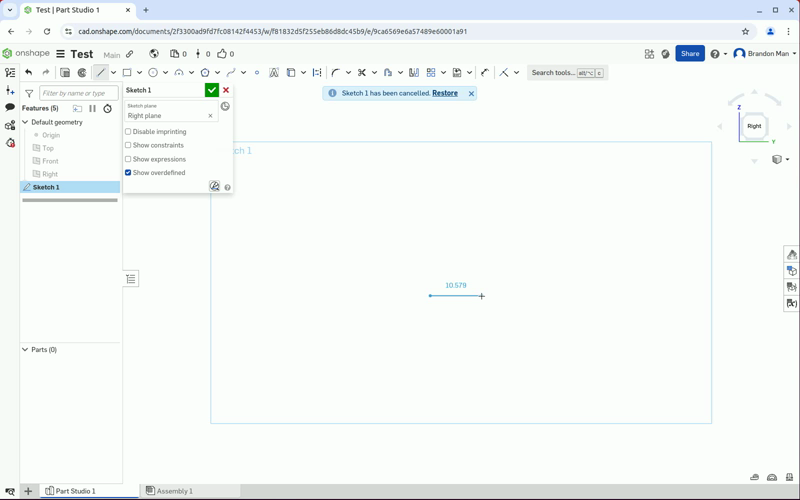
key(esc)
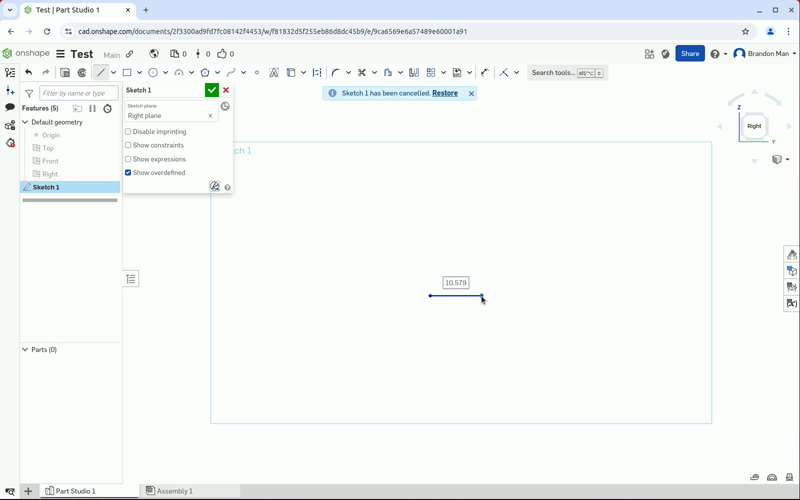
key(a)
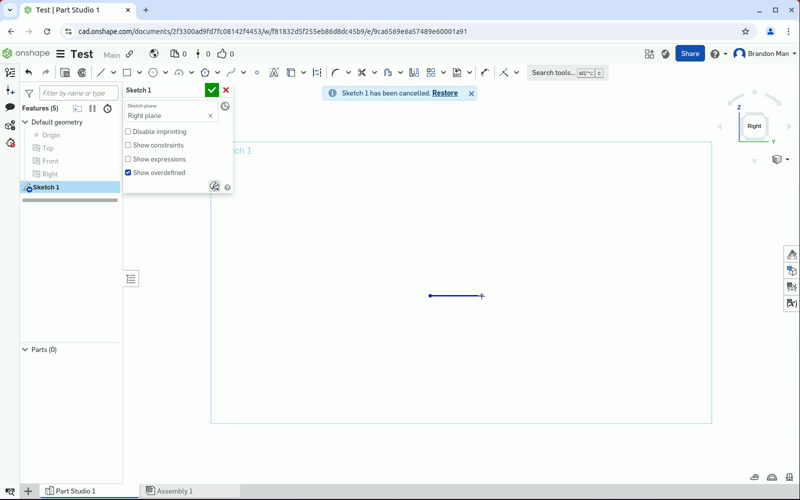
mouse_move(481, 295)
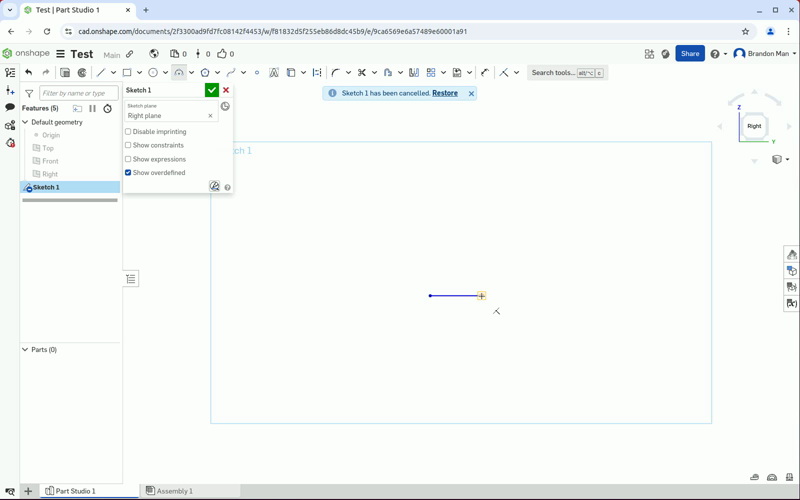
click(481, 295)
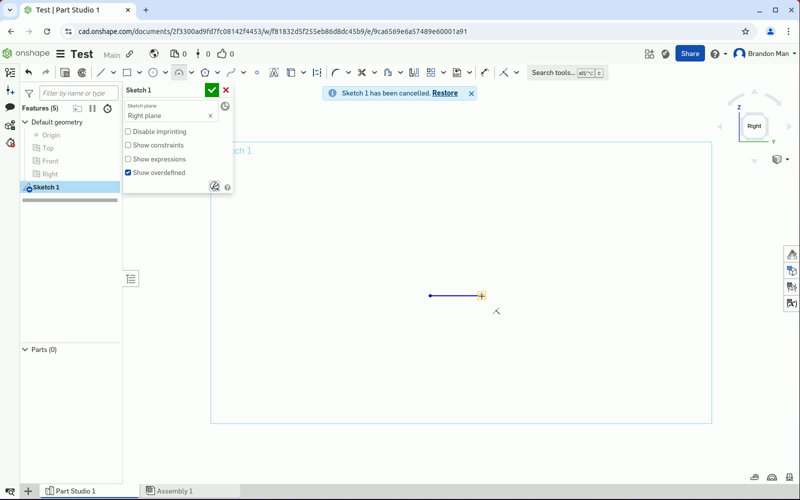
key_down(shift)
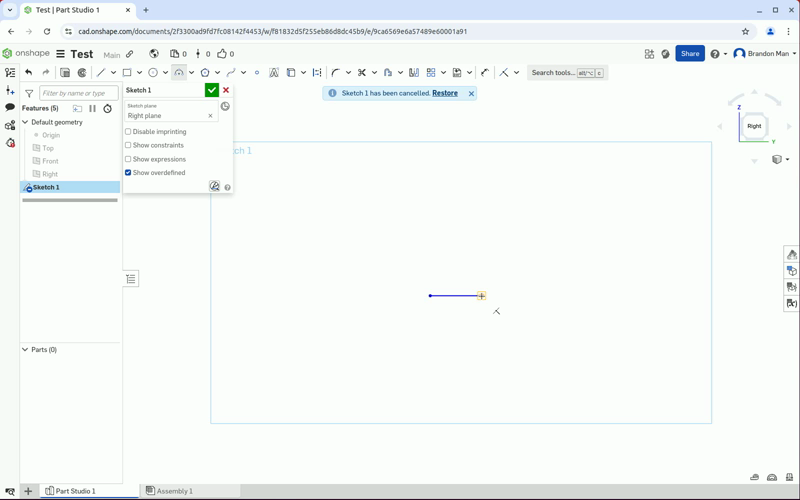
mouse_move(489, 282)
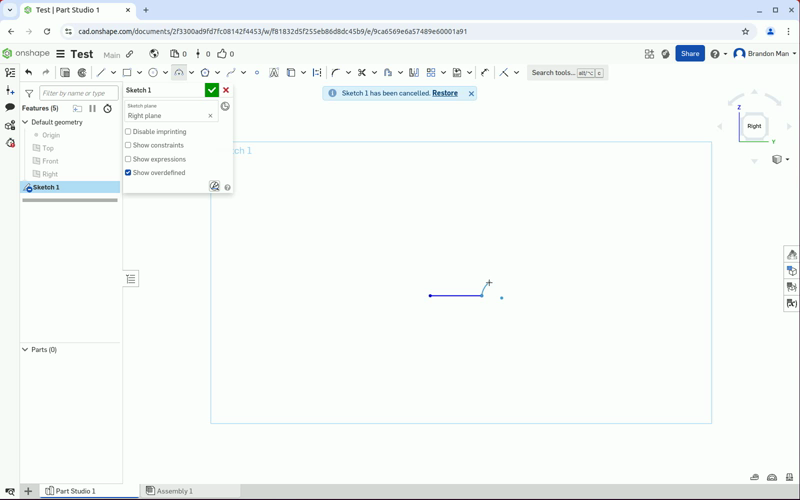
click(489, 282)
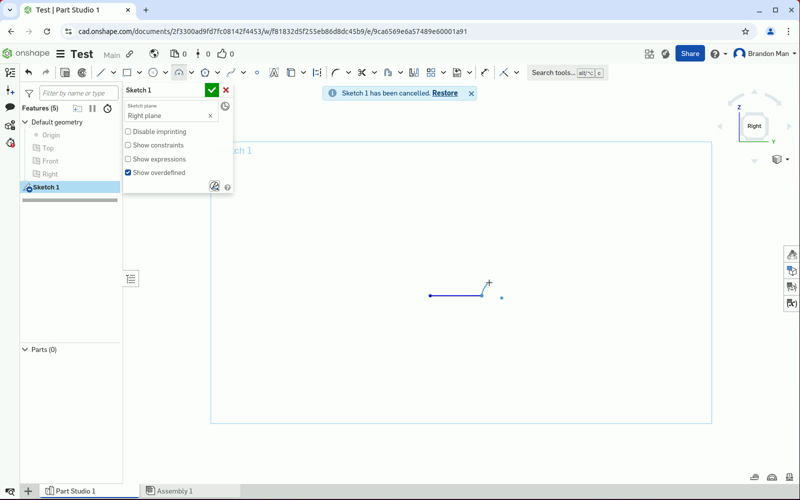
mouse_move(489, 290)
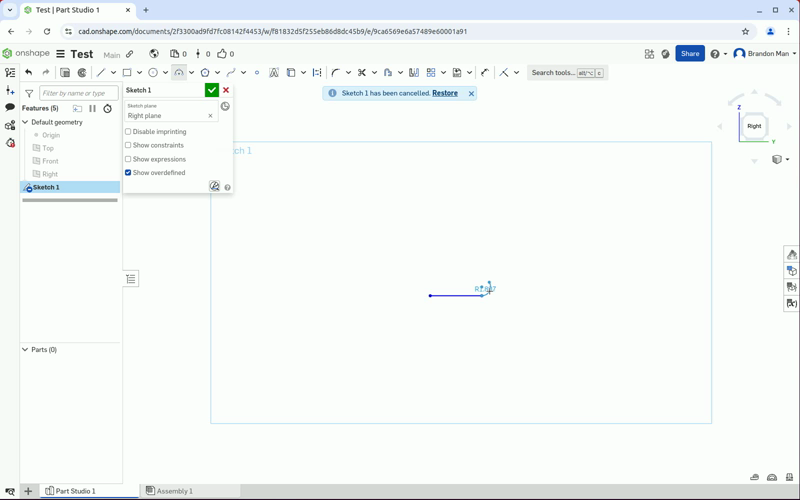
click(489, 290)
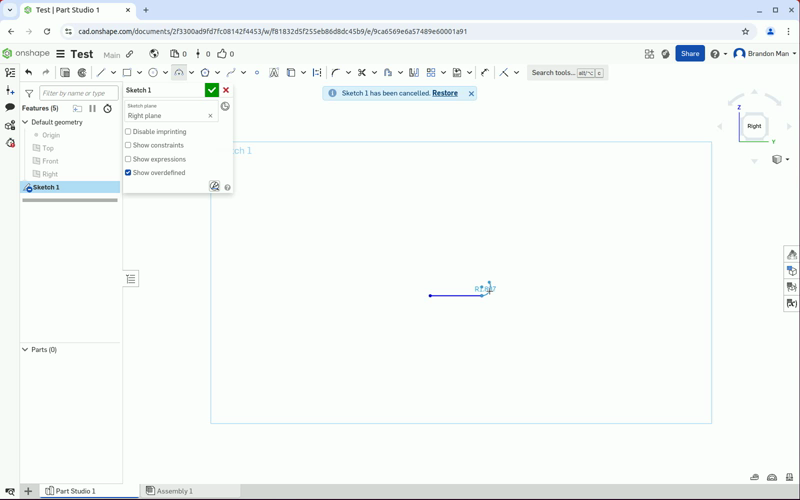
key_up(shift)
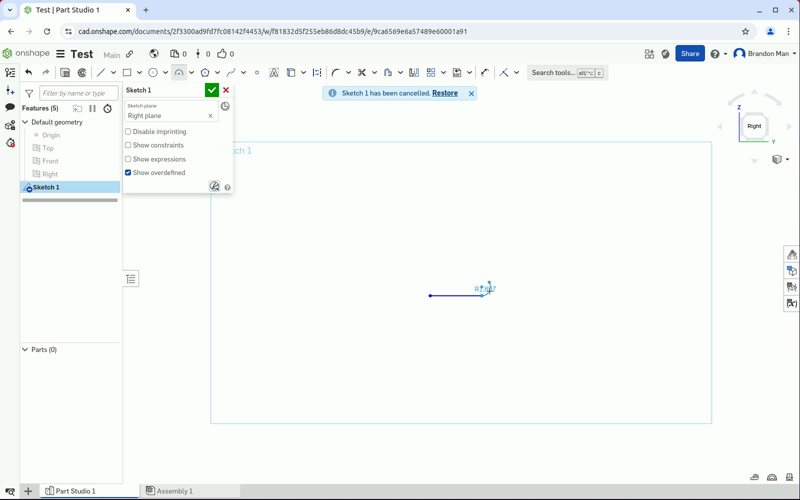
key(esc)
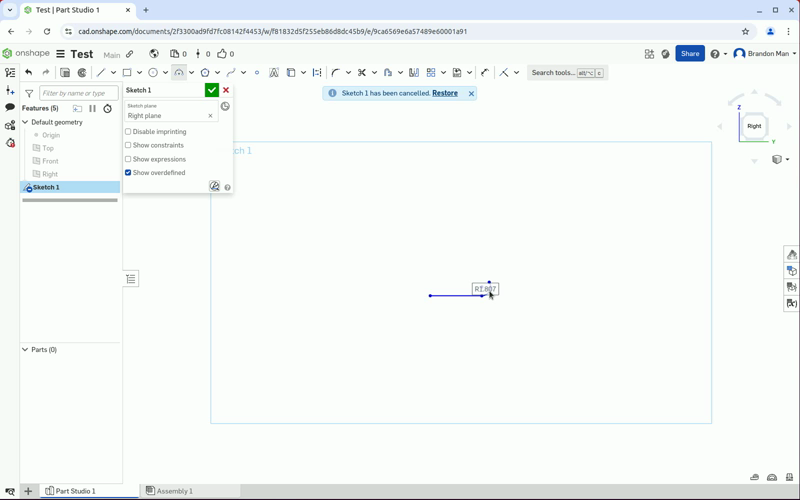
key(l)
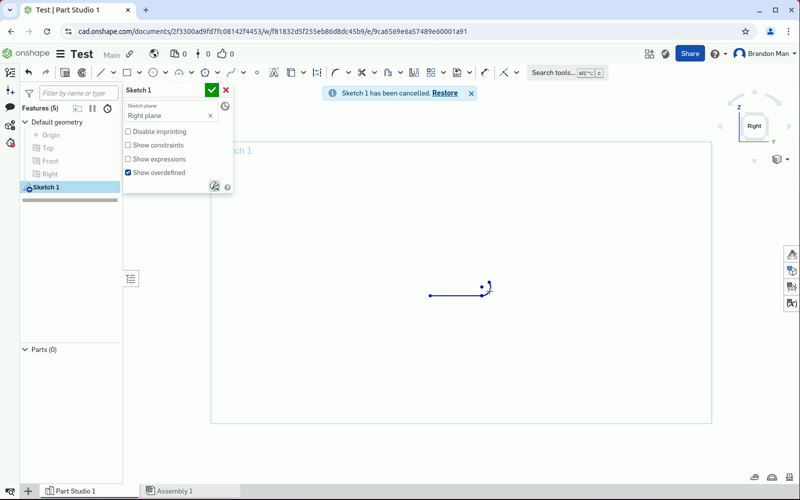
mouse_move(489, 282)
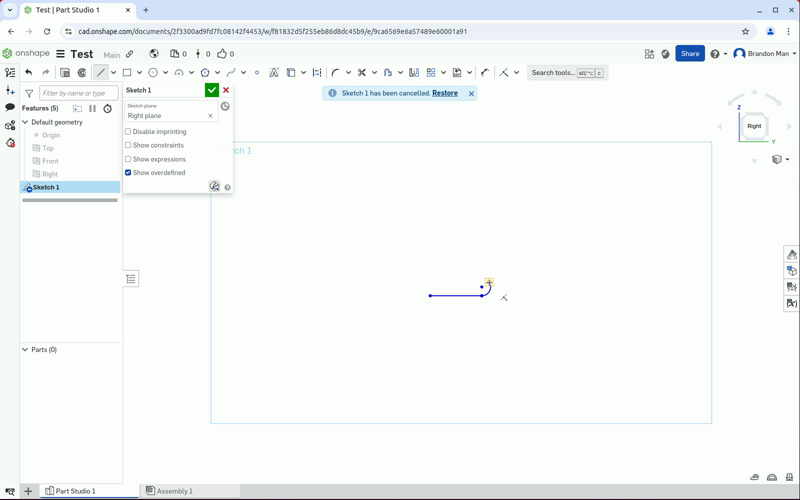
click(489, 282)
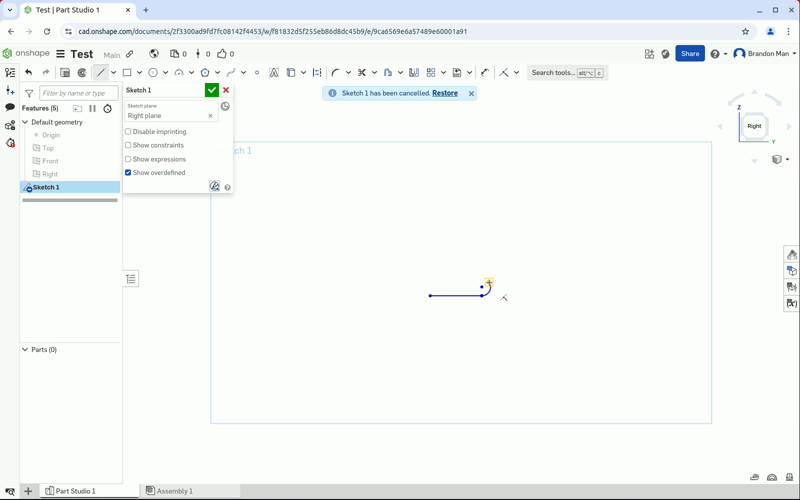
key_down(shift)
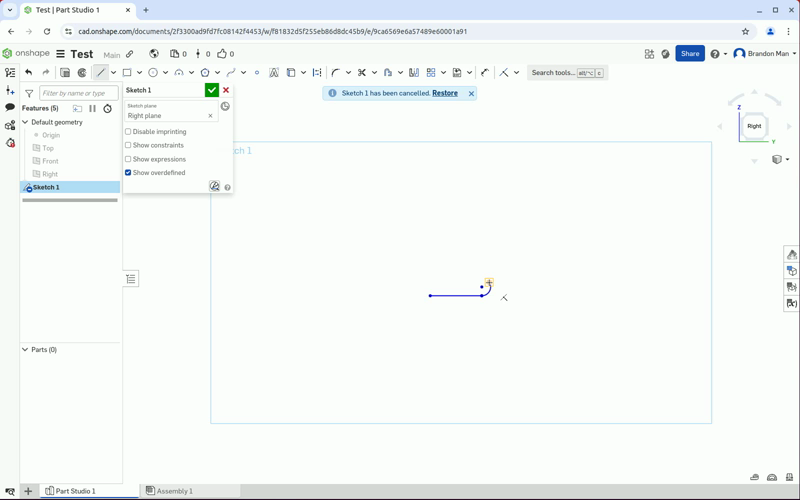
mouse_move(519, 282)
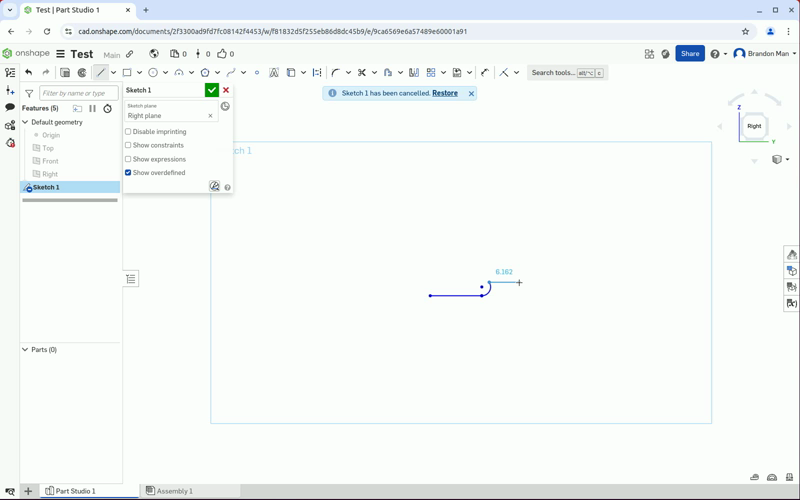
mouse_move(492, 247)
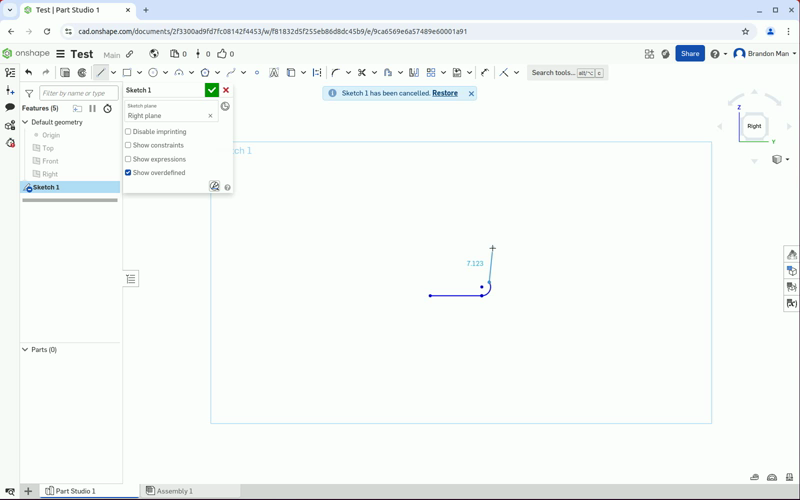
click(492, 247)
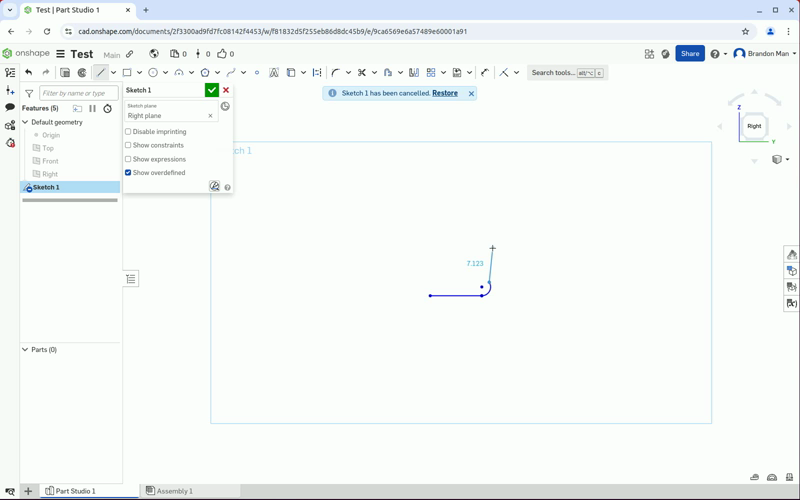
key_up(shift)
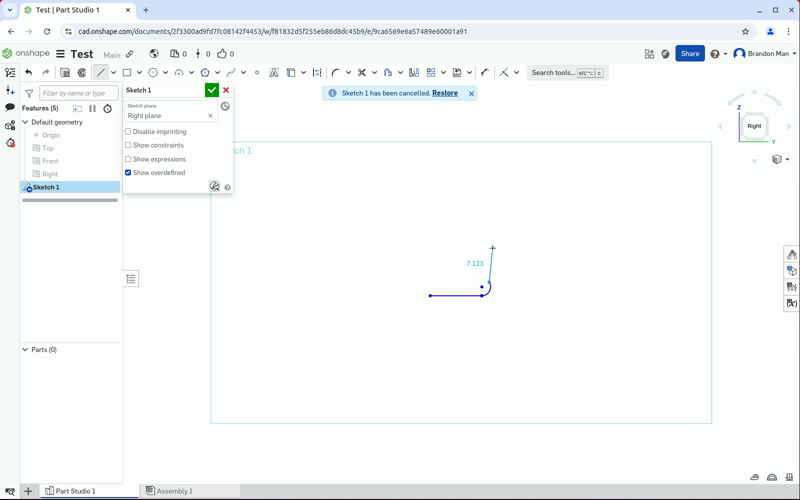
key(esc)
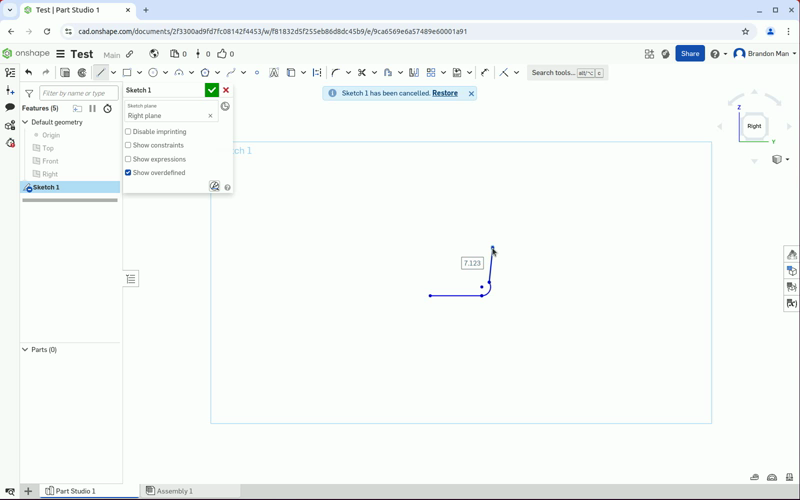
key(a)
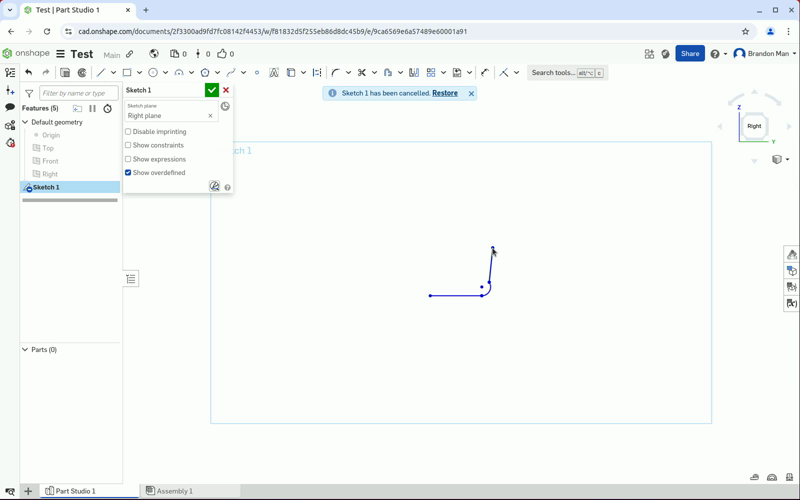
mouse_move(492, 247)
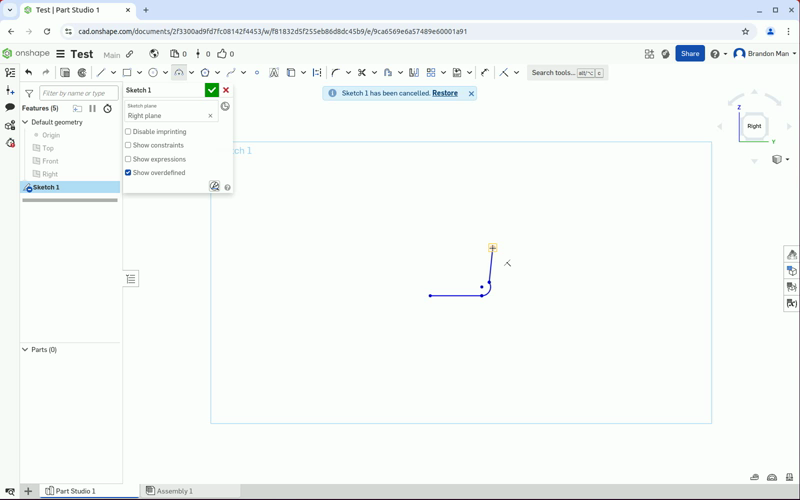
click(492, 247)
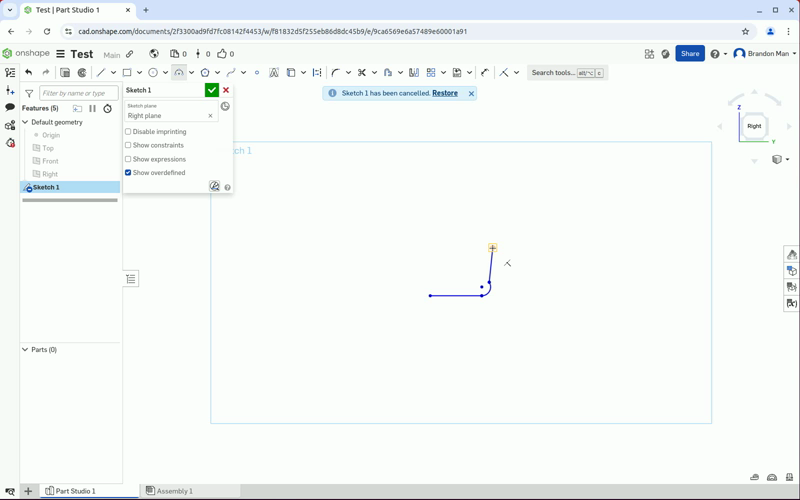
key_down(shift)
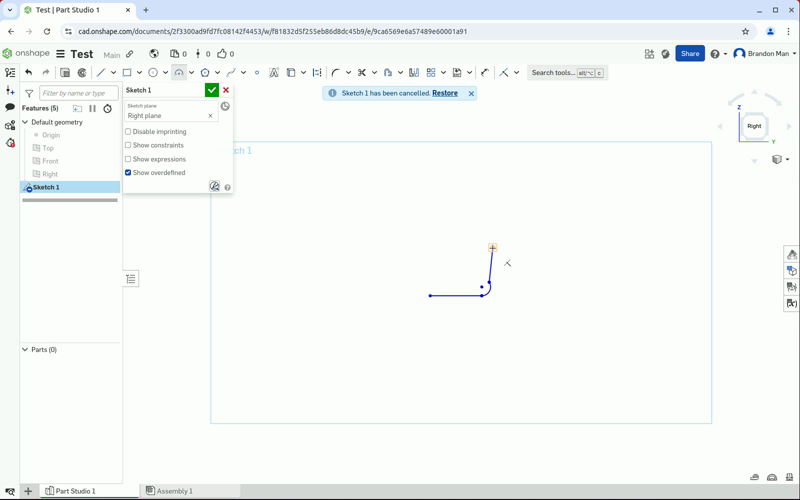
mouse_move(486, 246)
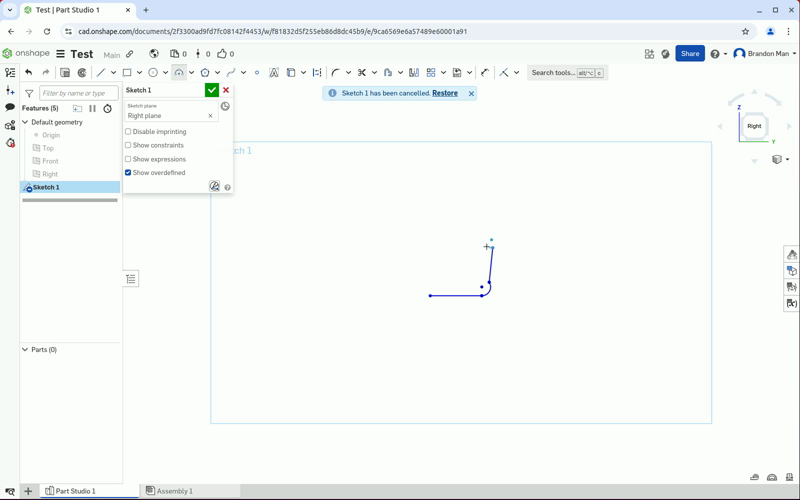
scroll(6)
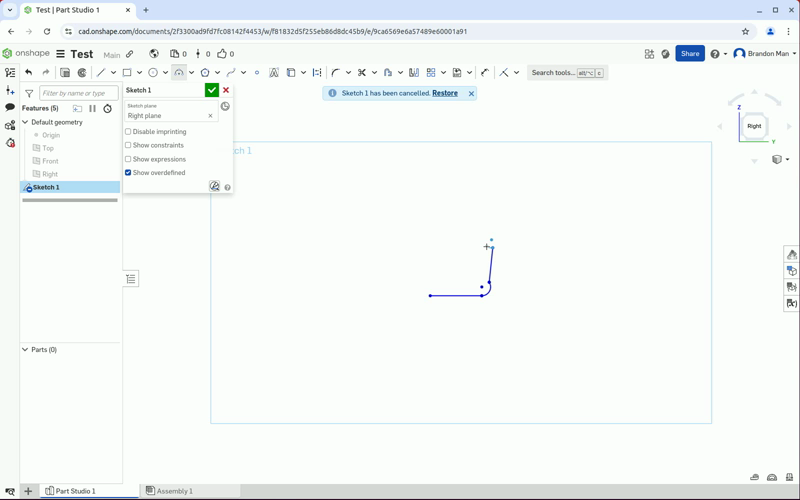
scroll(6)
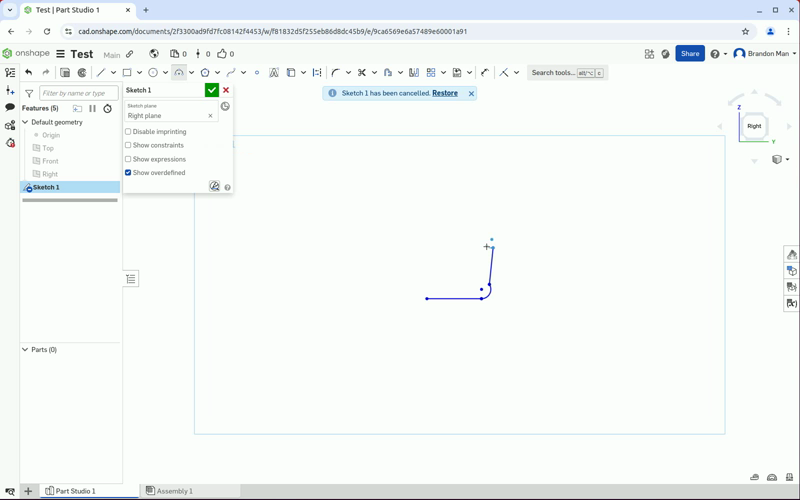
scroll(6)
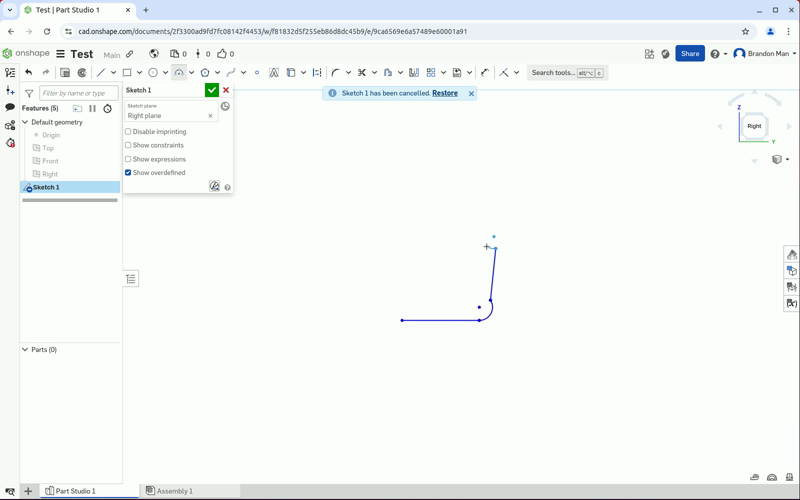
scroll(6)
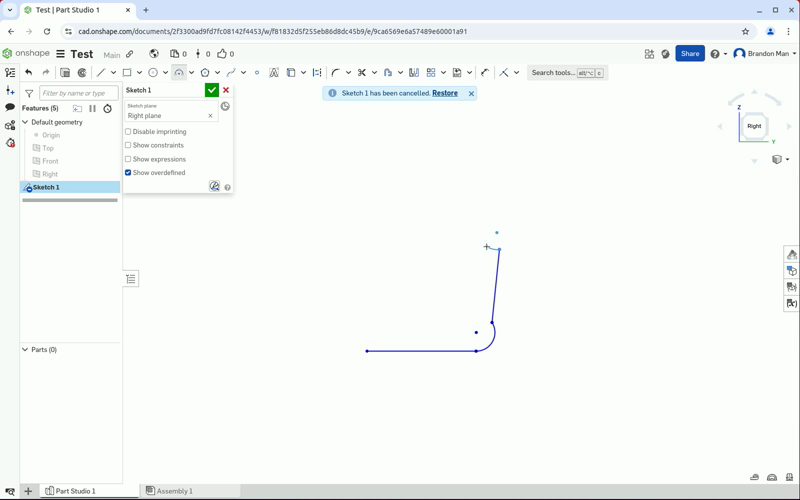
scroll(6)
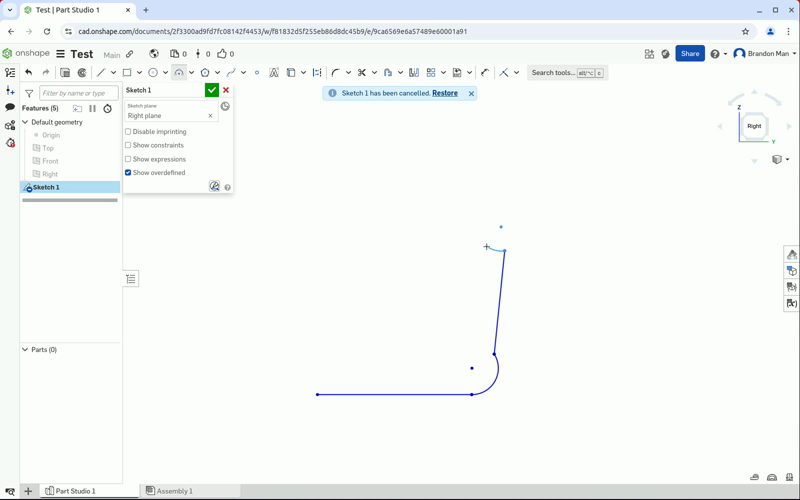
scroll(6)
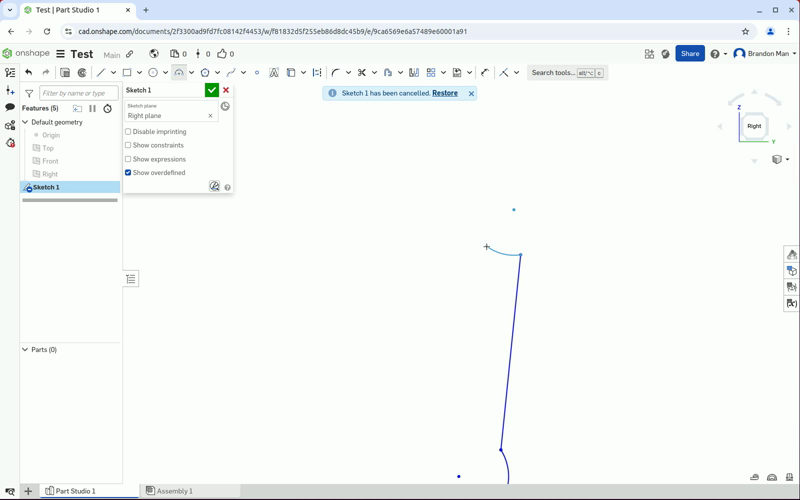
scroll(6)
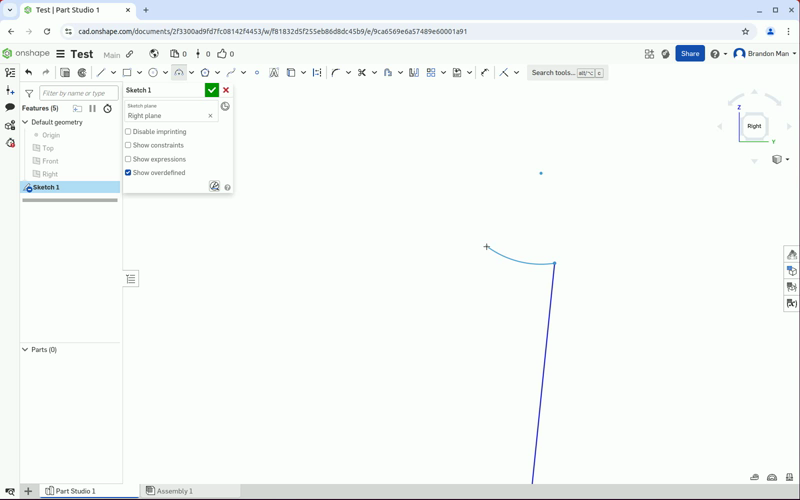
click(486, 246)
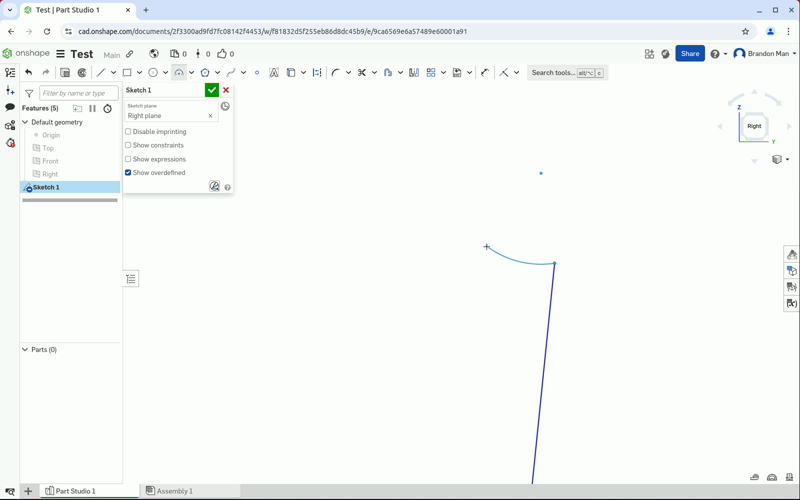
scroll(-6)
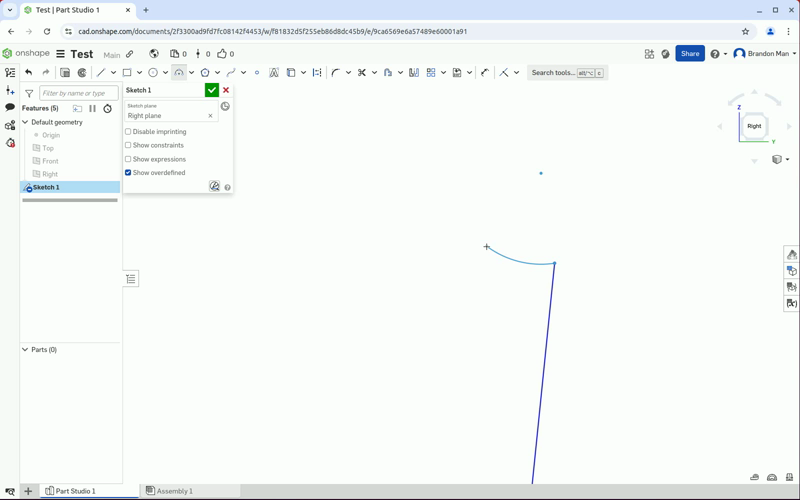
scroll(-6)
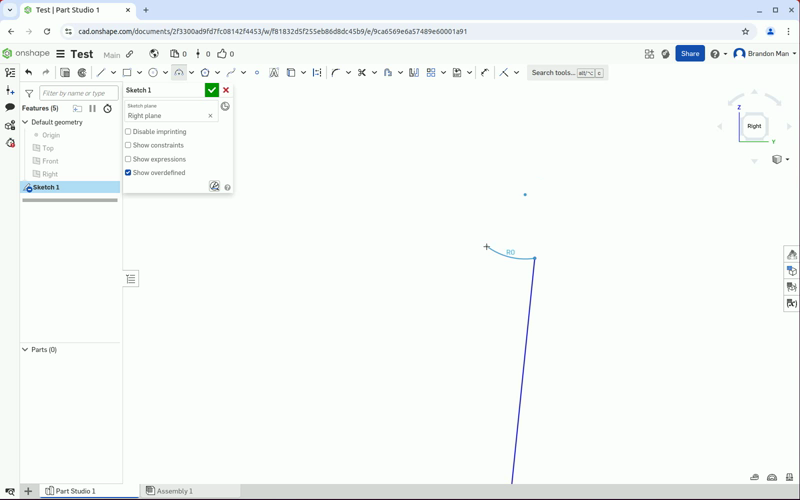
scroll(-6)
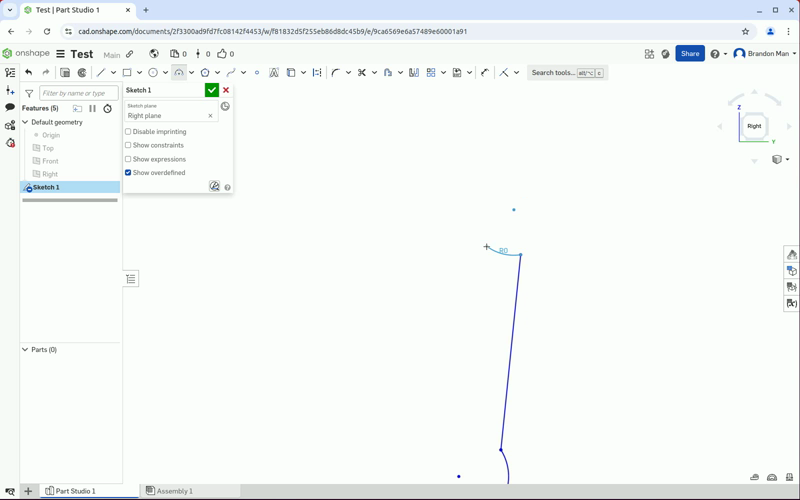
scroll(-6)
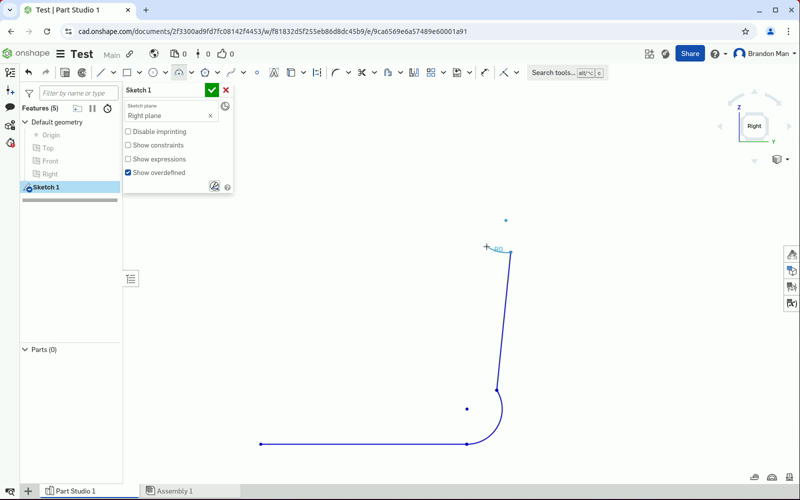
scroll(-6)
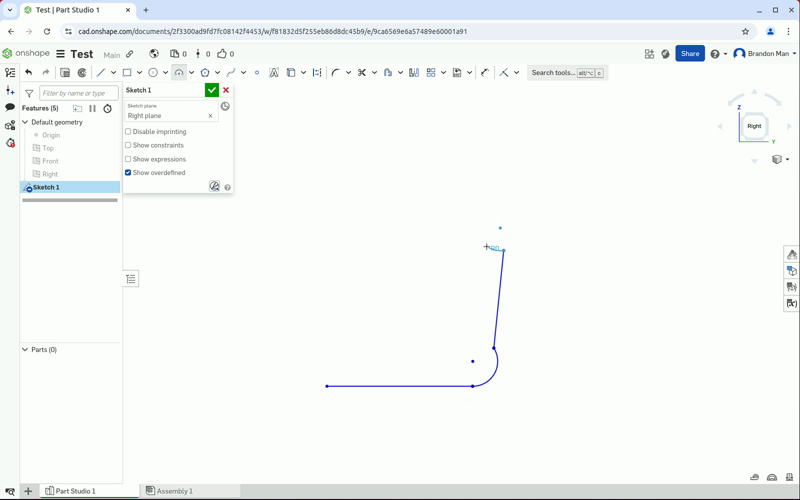
scroll(-6)
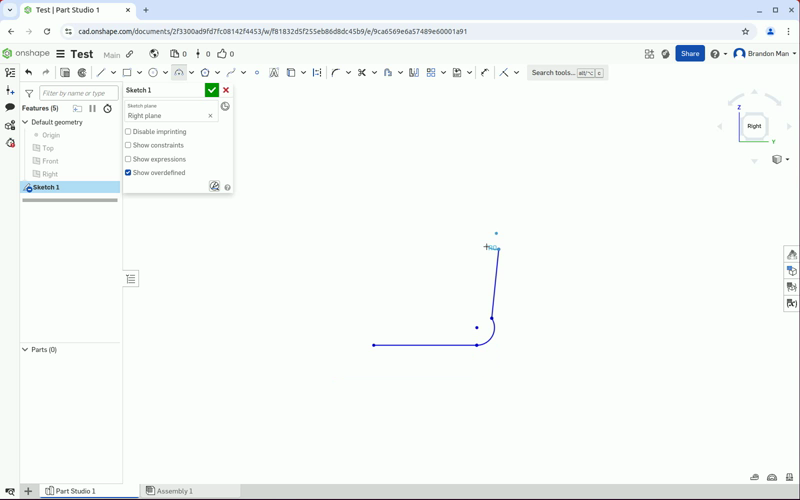
scroll(-6)
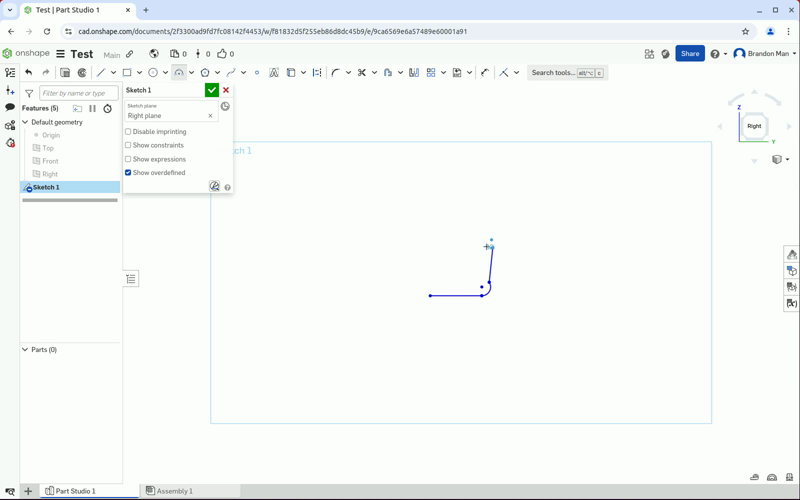
mouse_move(490, 244)
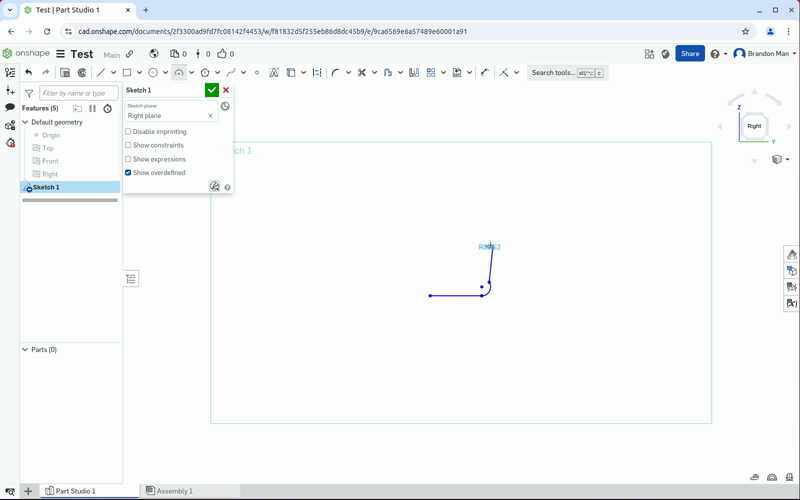
scroll(6)
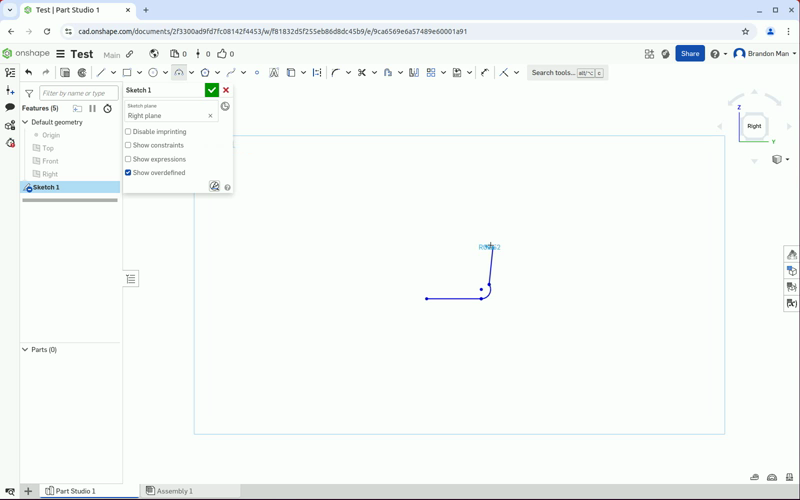
scroll(6)
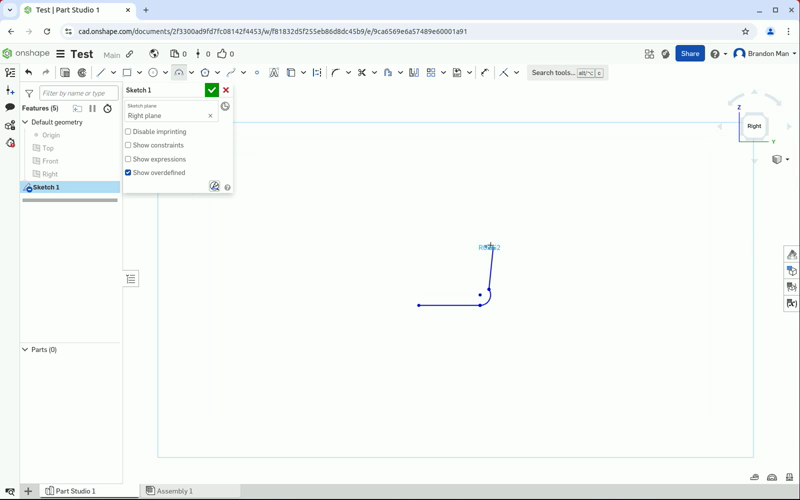
scroll(6)
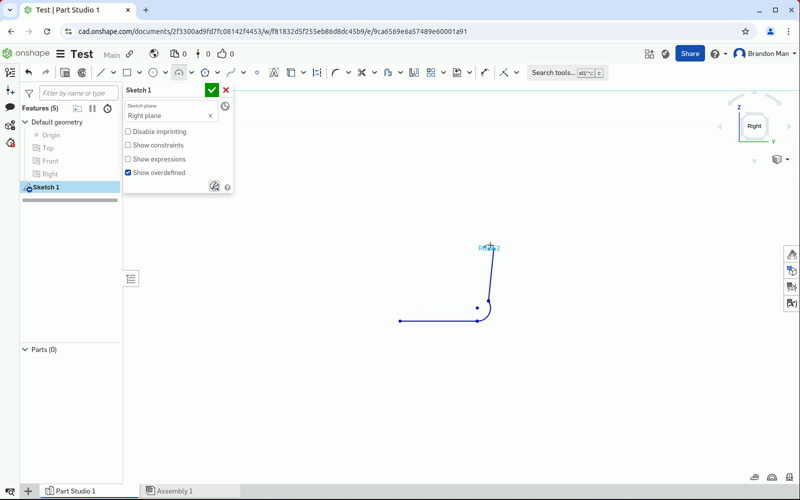
scroll(6)
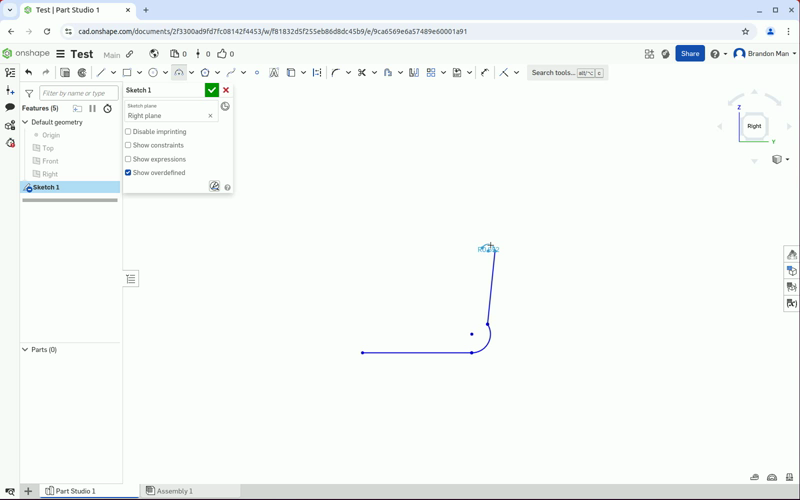
scroll(6)
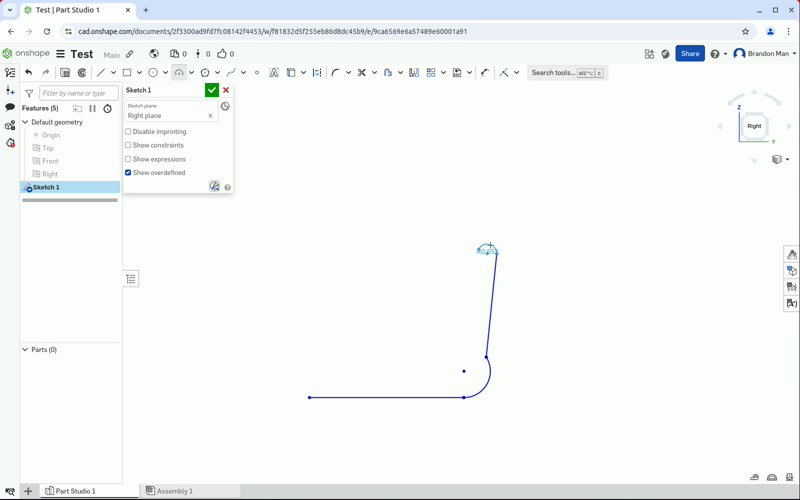
scroll(6)
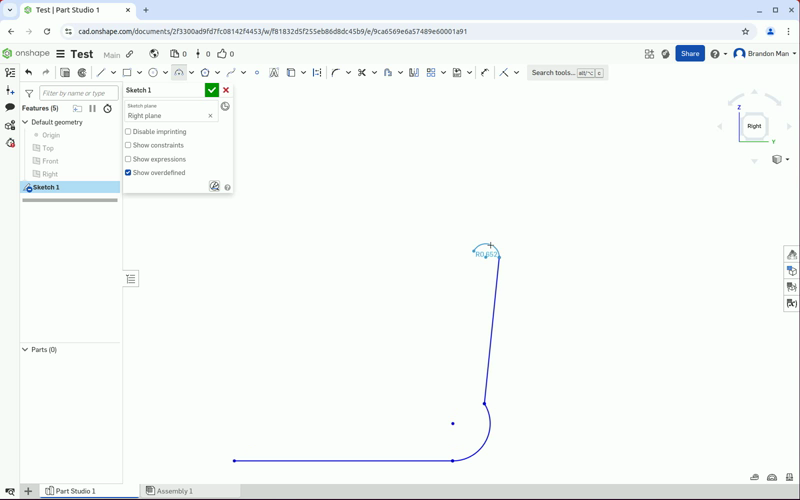
scroll(6)
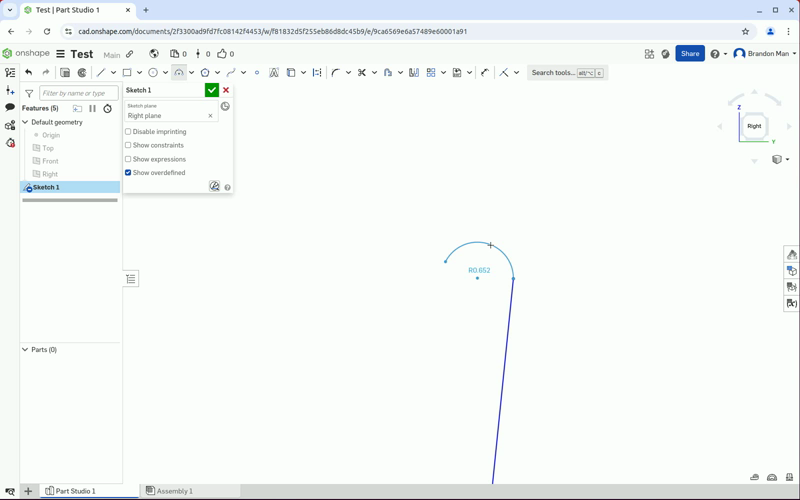
click(490, 244)
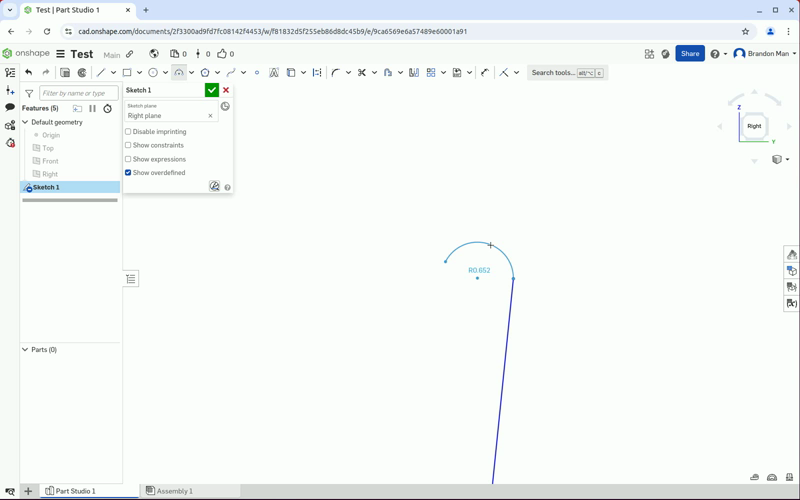
scroll(-6)
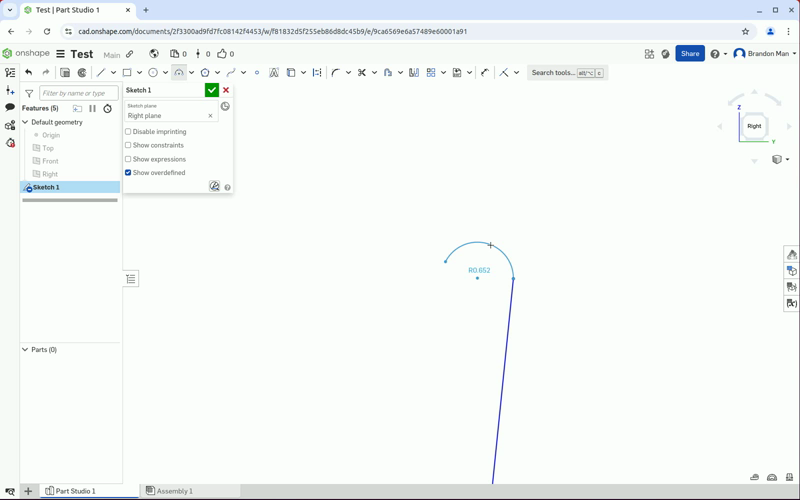
scroll(-6)
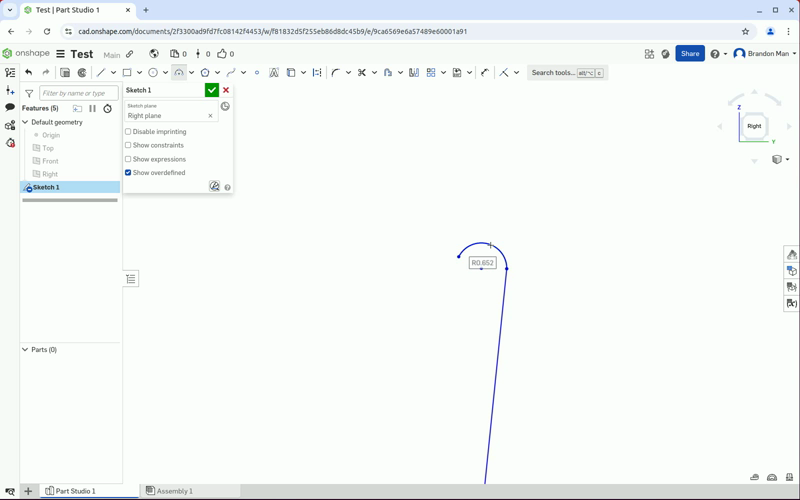
scroll(-6)
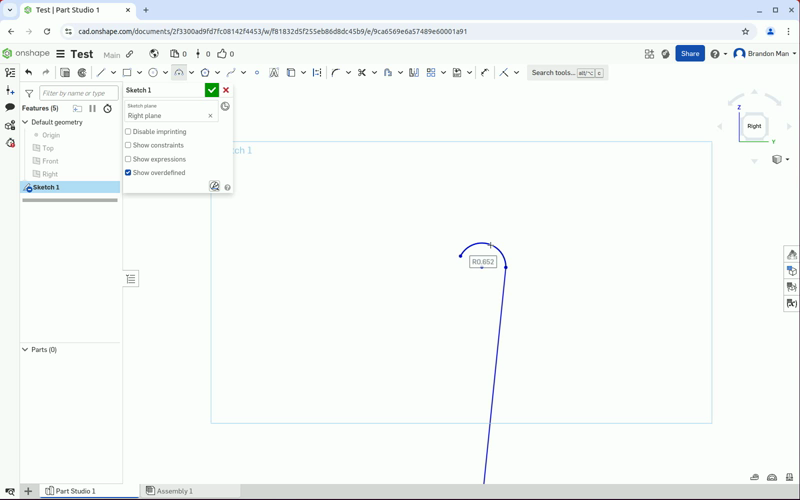
scroll(-6)
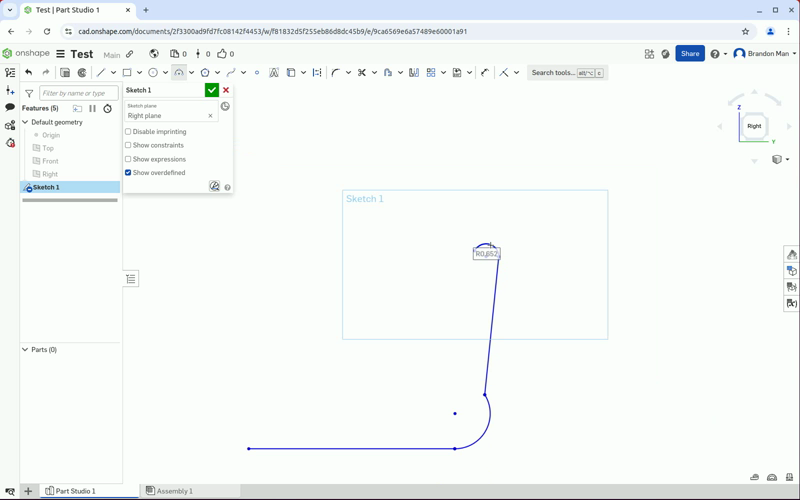
scroll(-6)
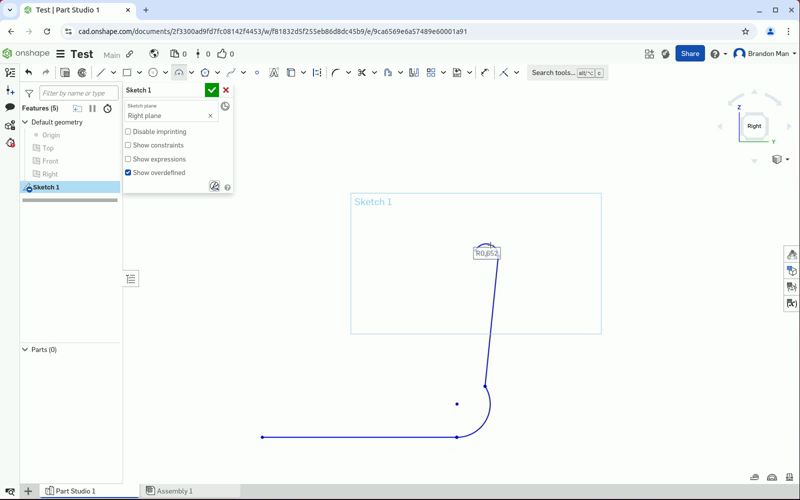
scroll(-6)
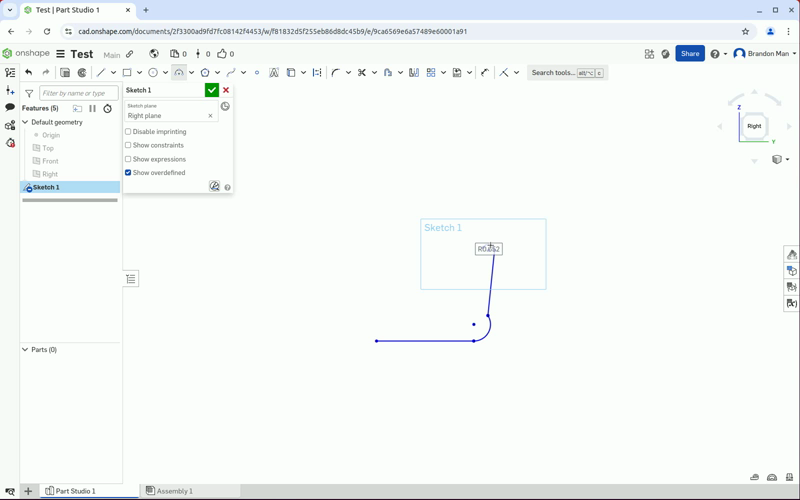
scroll(-6)
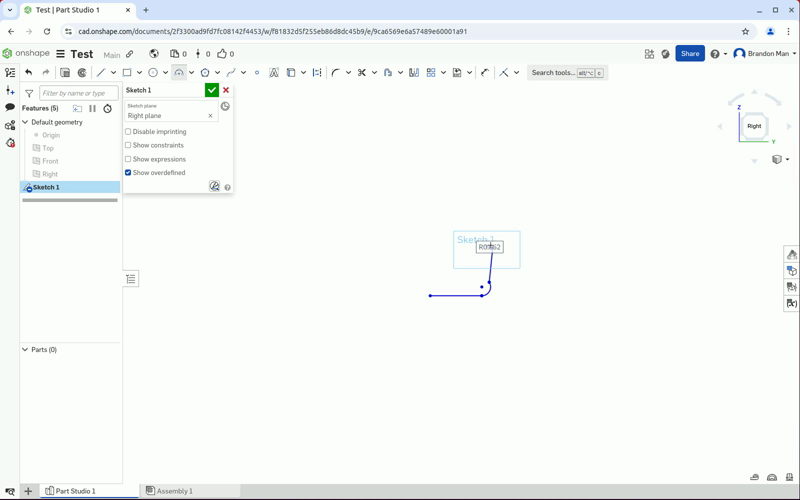
key_up(shift)
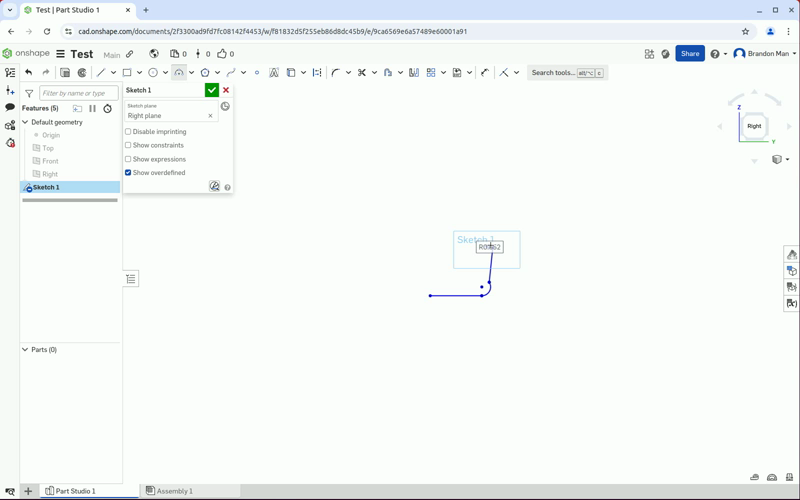
key(esc)
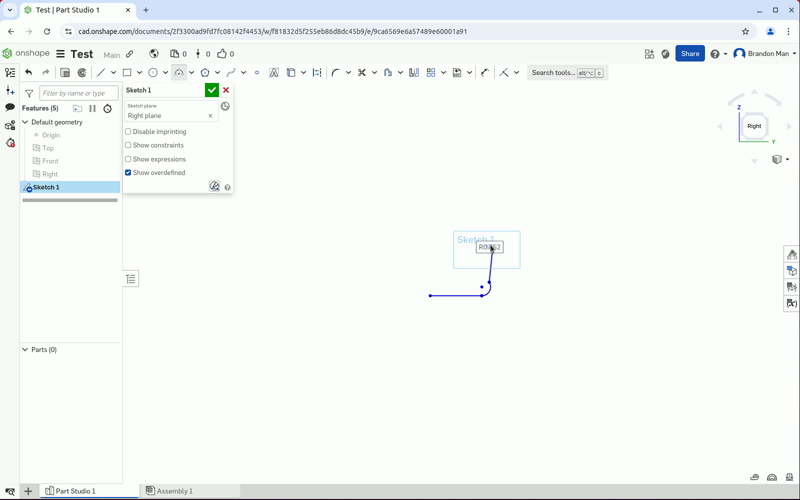
key(l)
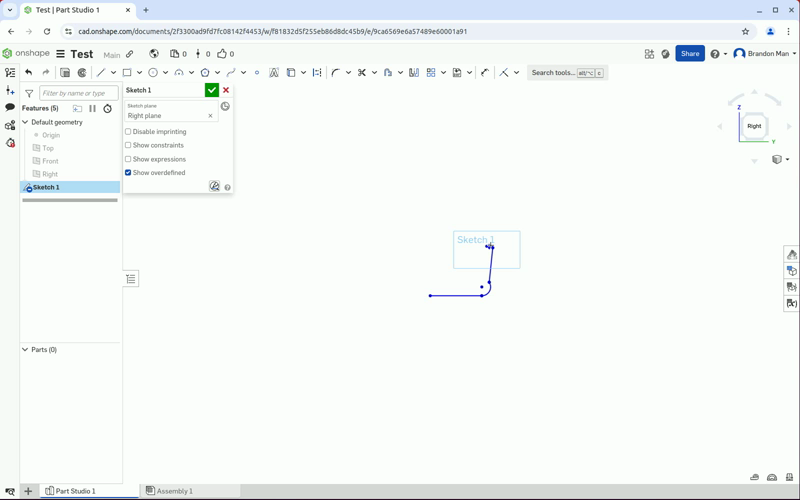
mouse_move(486, 246)
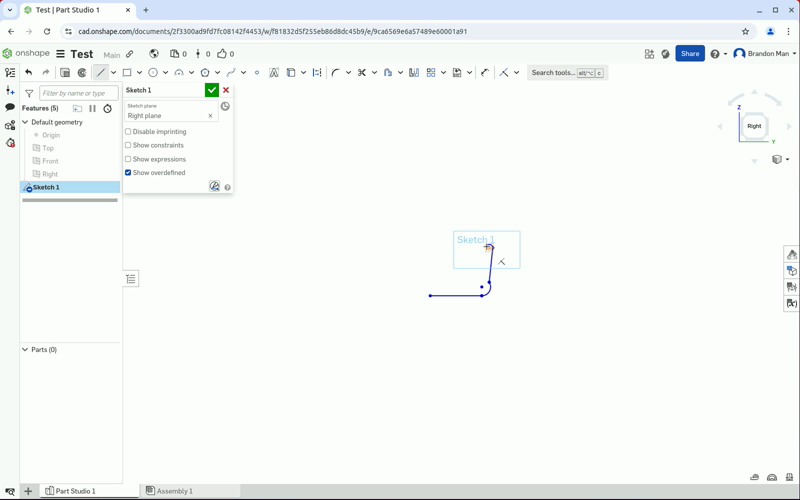
scroll(6)
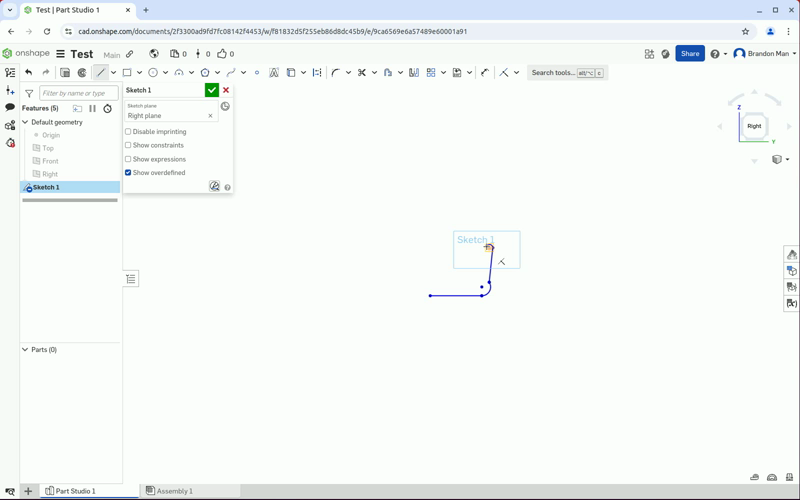
scroll(6)
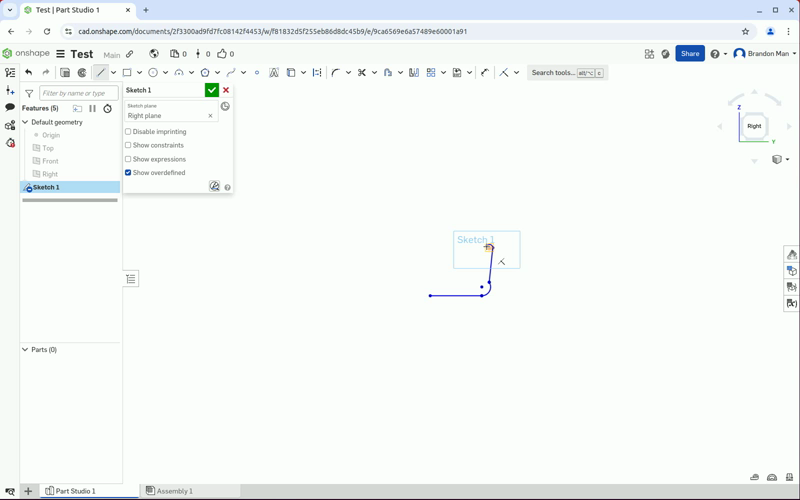
scroll(6)
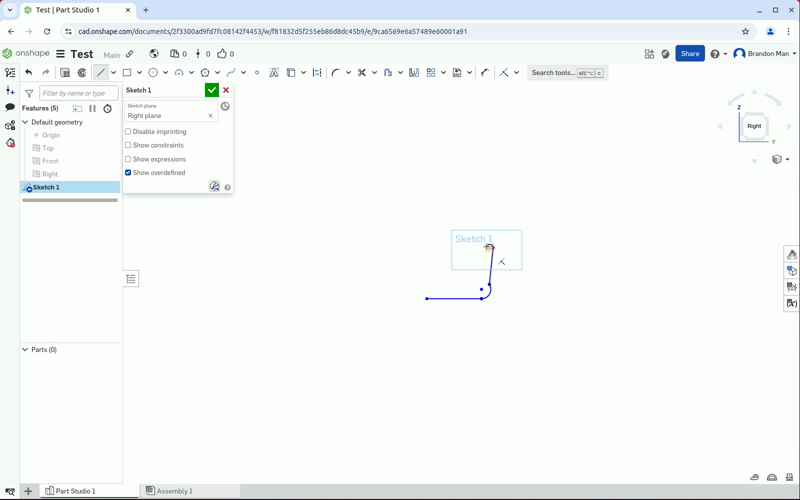
scroll(6)
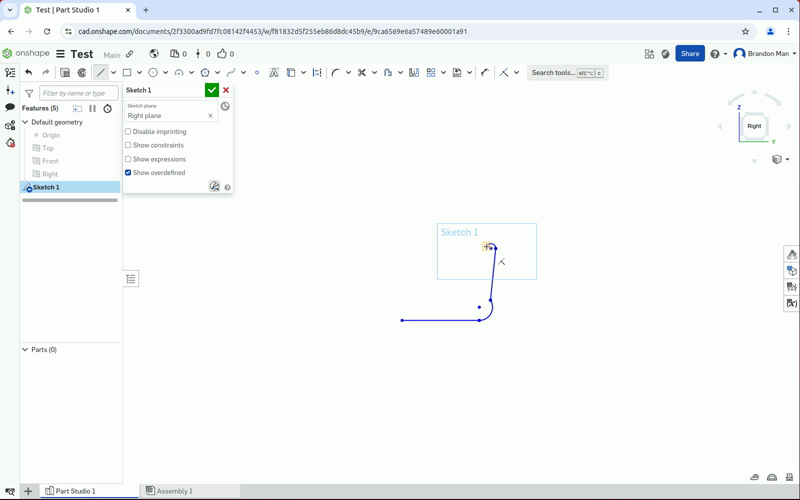
scroll(6)
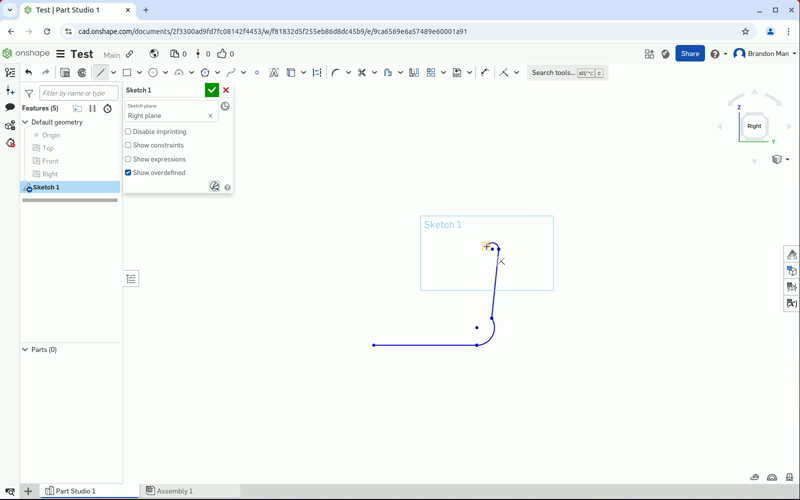
scroll(6)
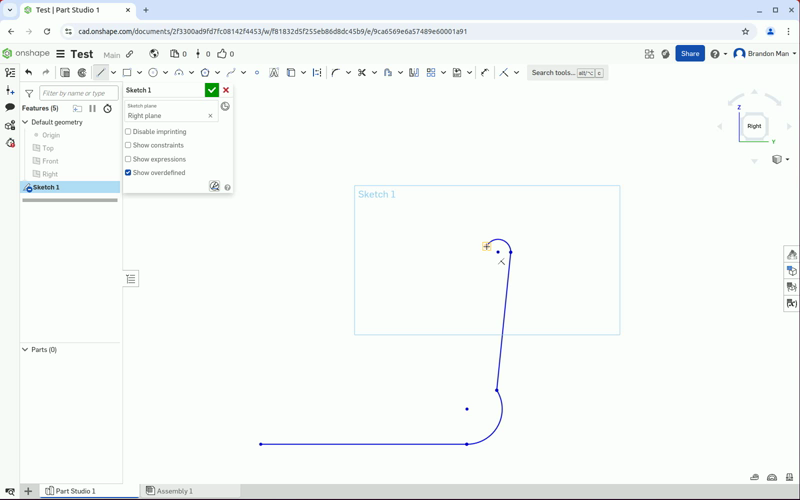
scroll(6)
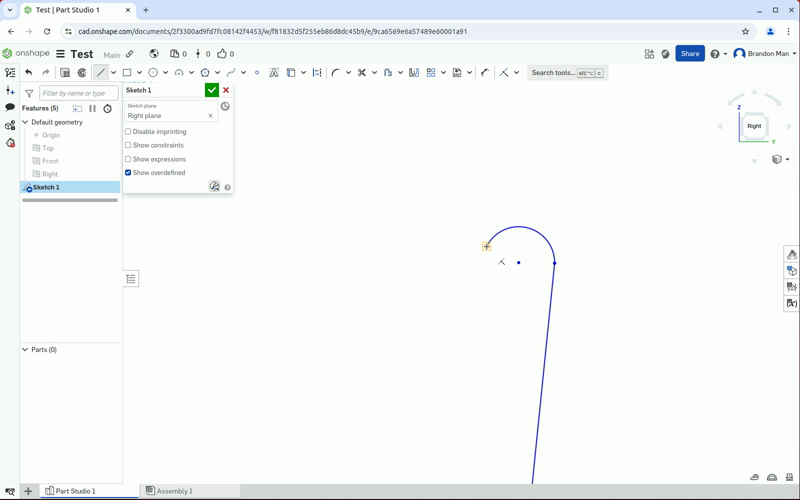
click(486, 246)
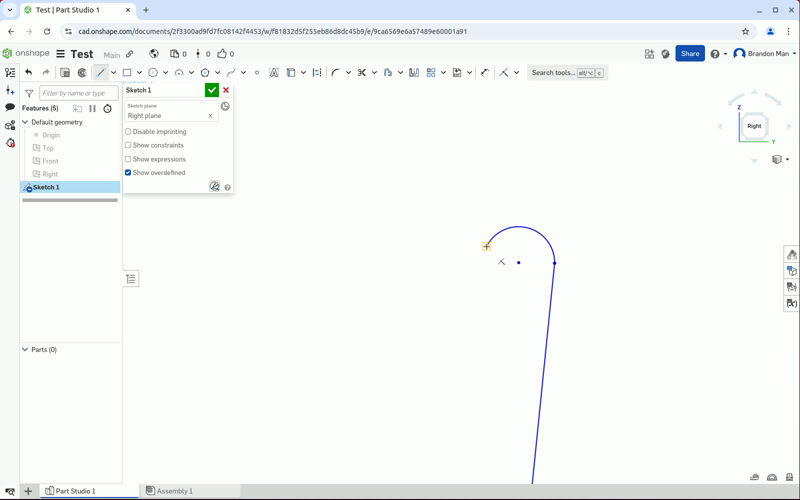
scroll(-6)
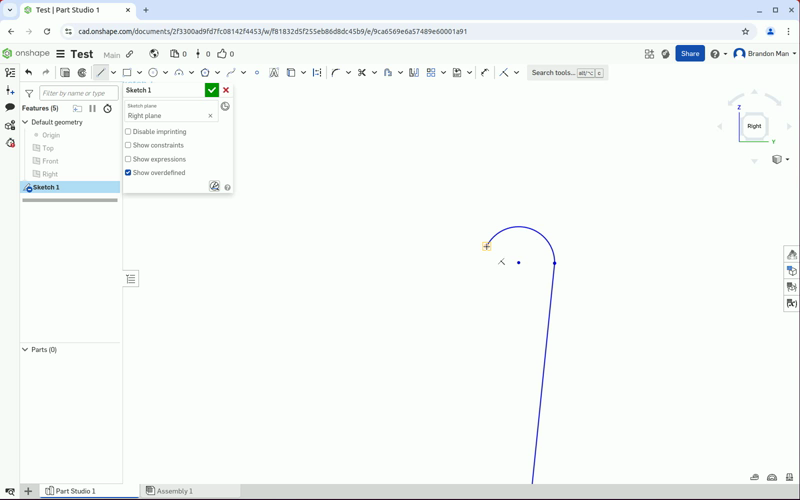
scroll(-6)
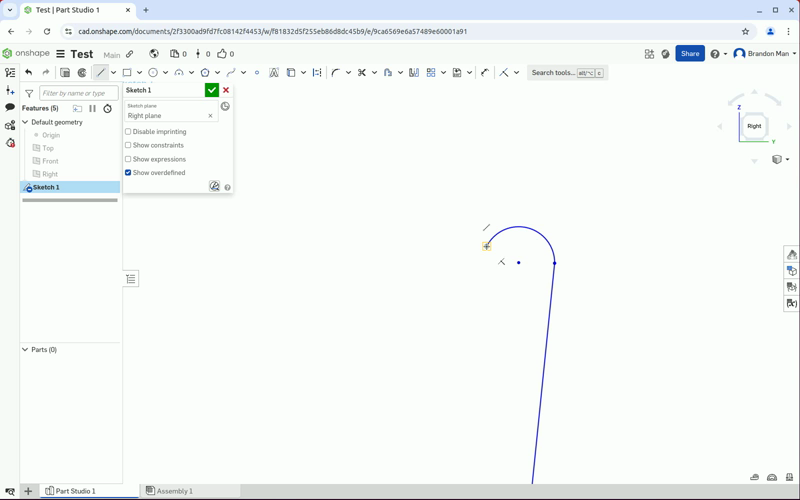
scroll(-6)
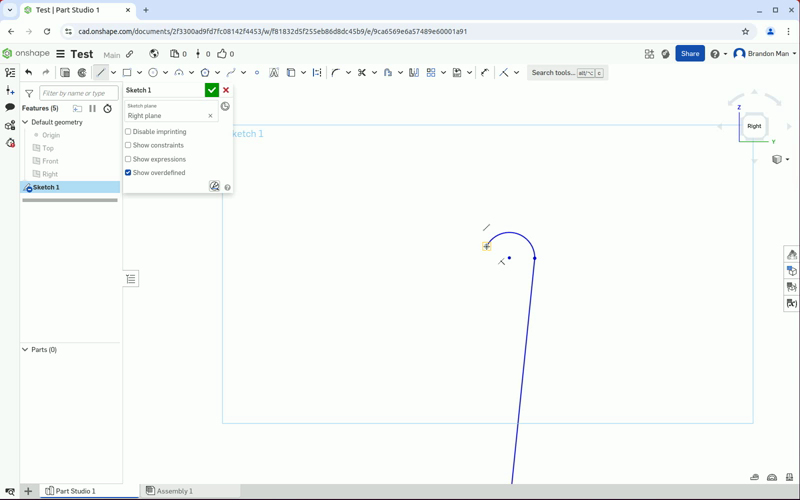
scroll(-6)
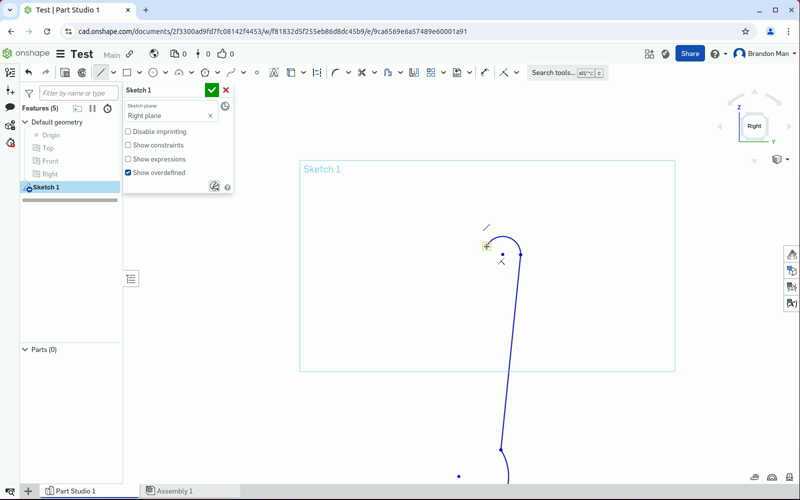
scroll(-6)
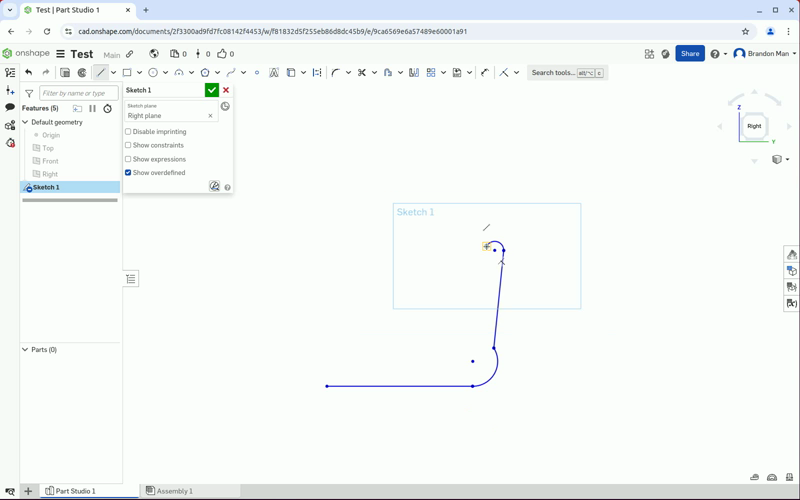
scroll(-6)
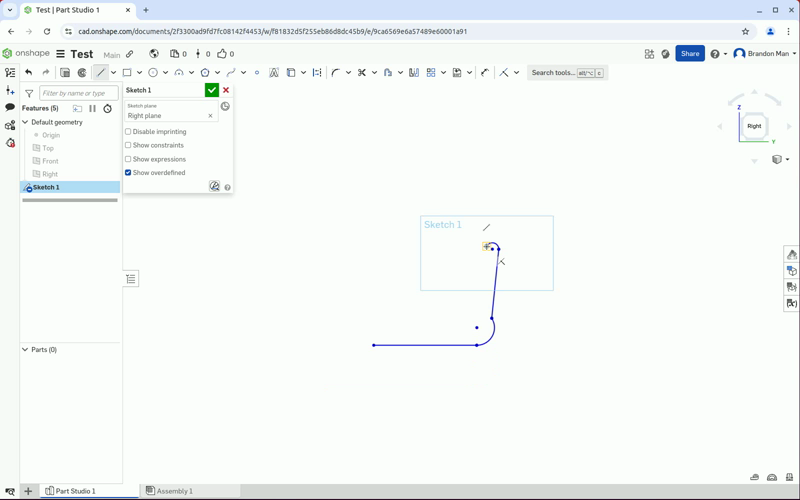
scroll(-6)
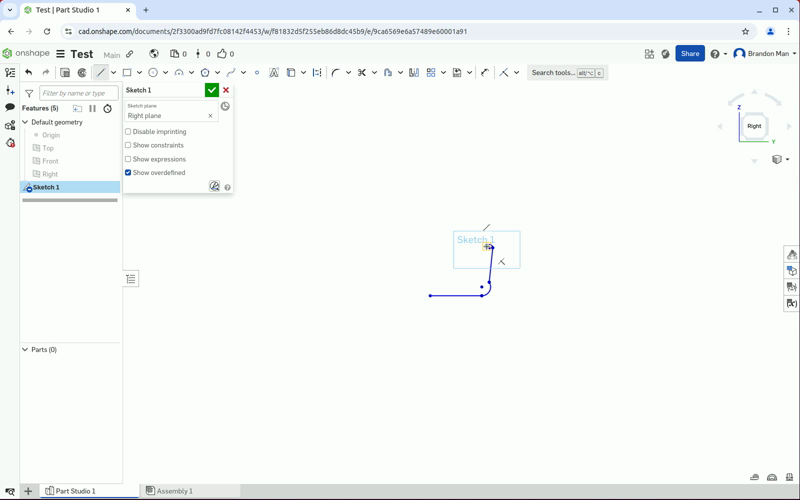
key_down(shift)
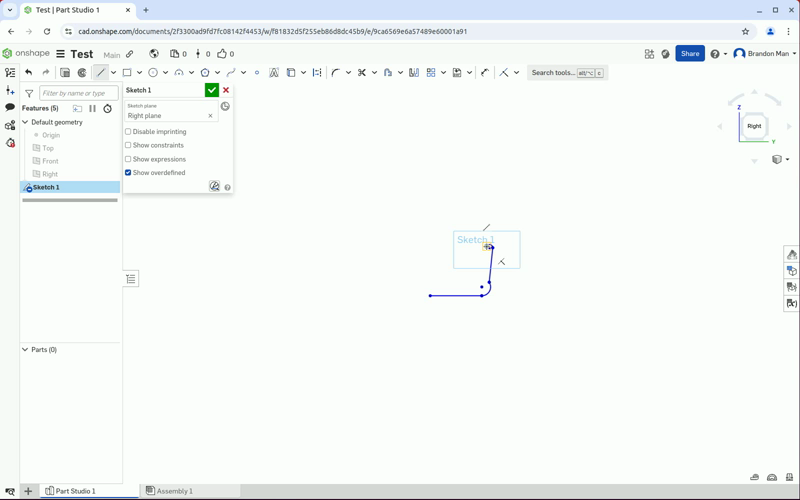
mouse_move(516, 246)
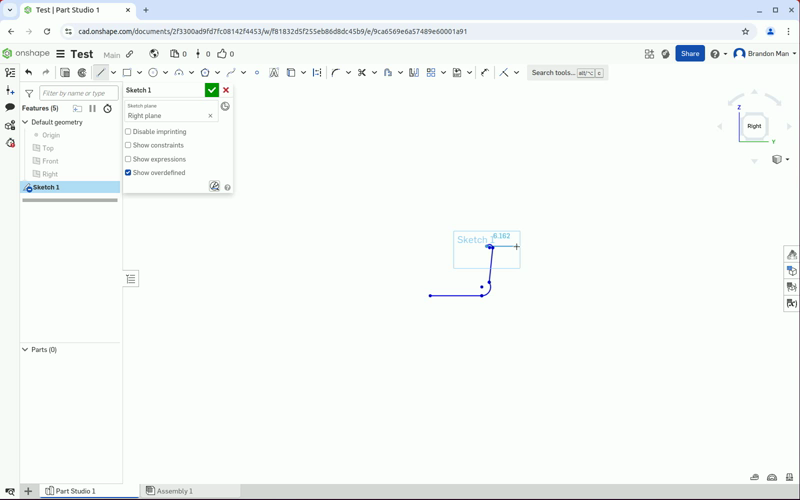
mouse_move(472, 282)
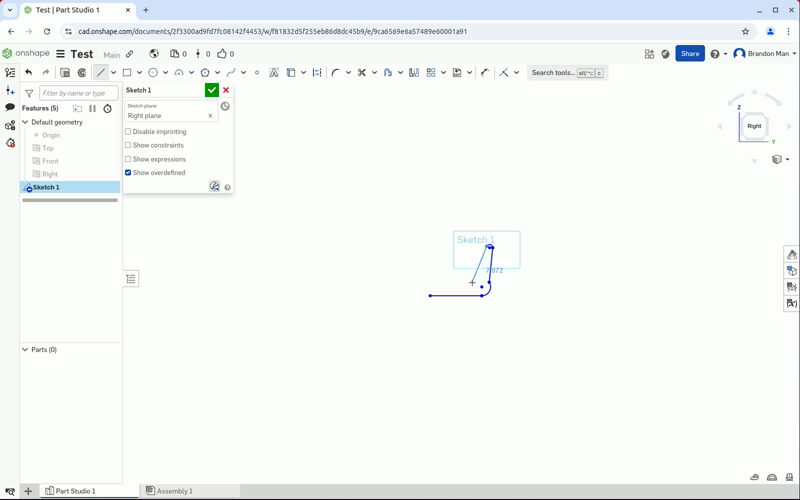
click(472, 282)
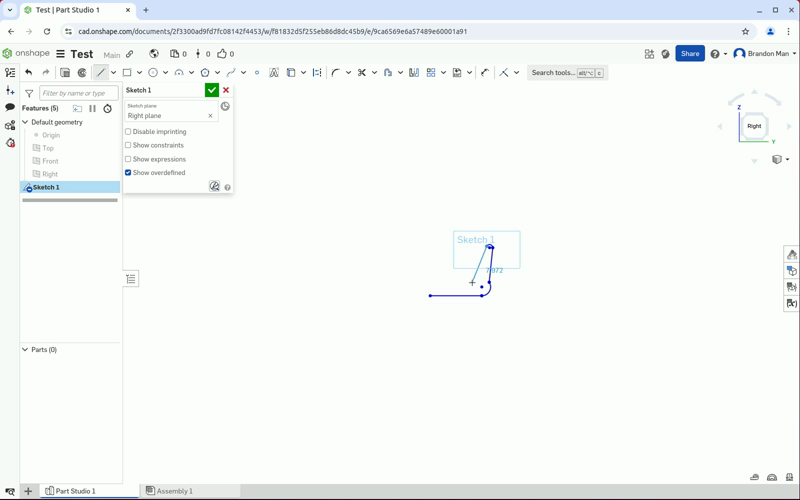
key_up(shift)
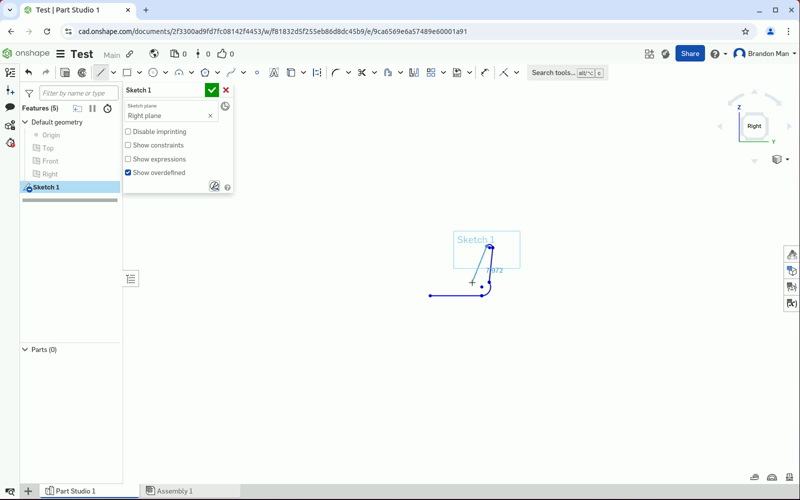
key_down(shift)
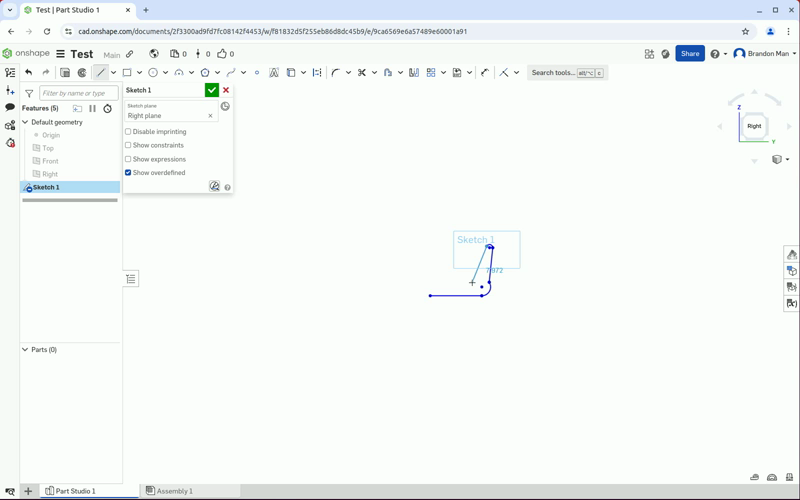
mouse_move(502, 282)
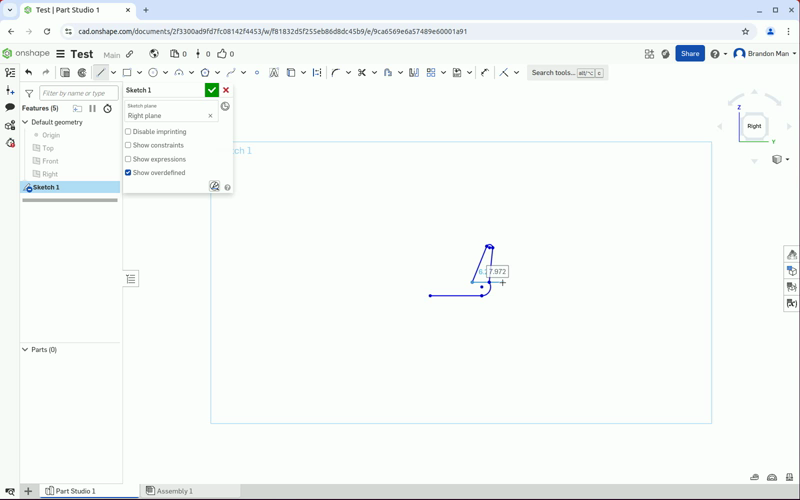
mouse_move(461, 282)
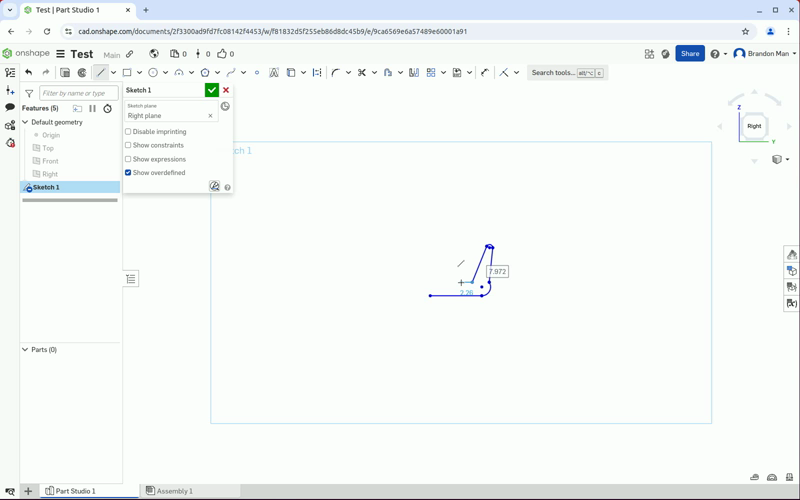
click(461, 282)
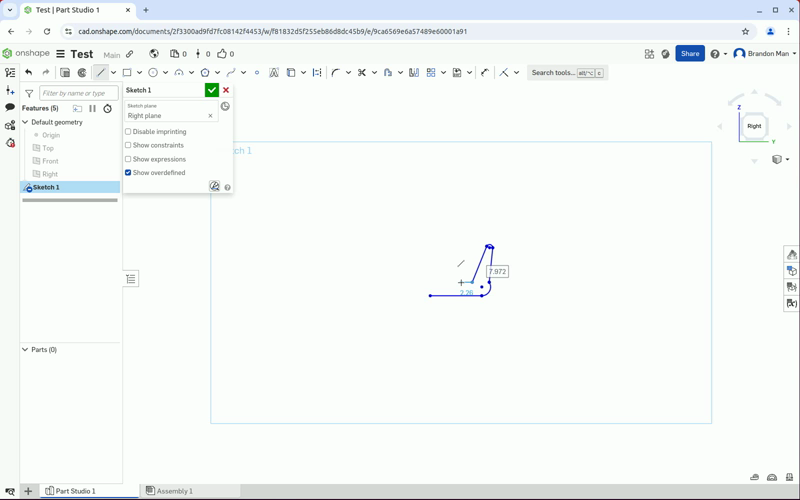
key_up(shift)
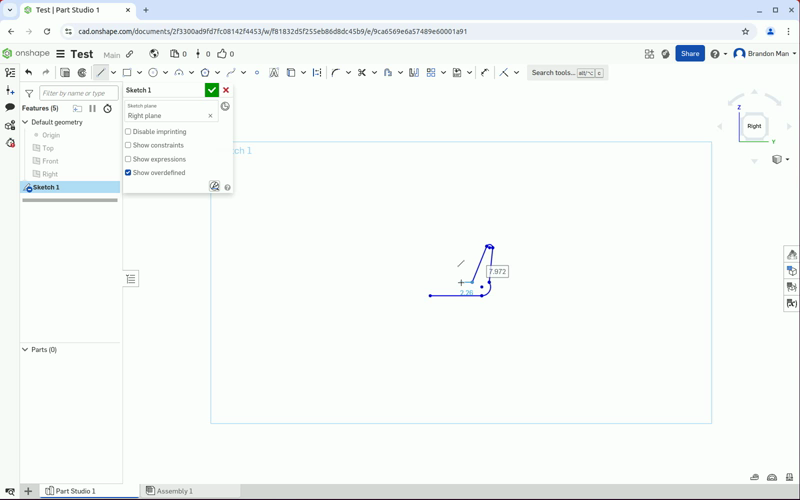
key_down(shift)
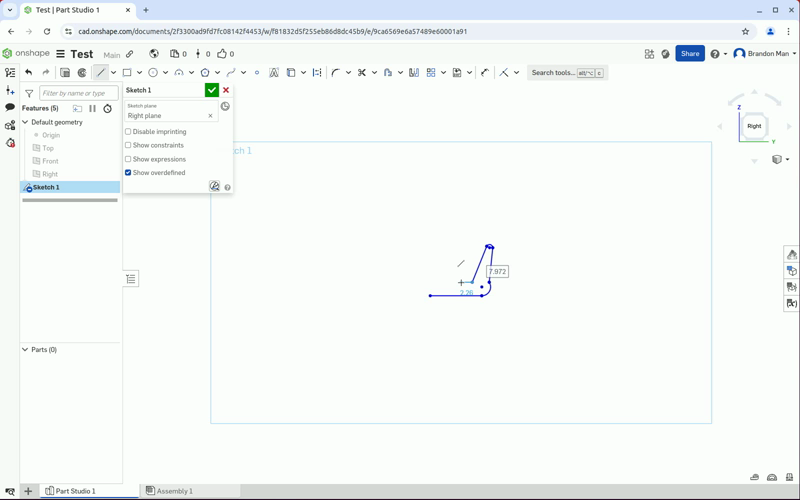
mouse_move(491, 282)
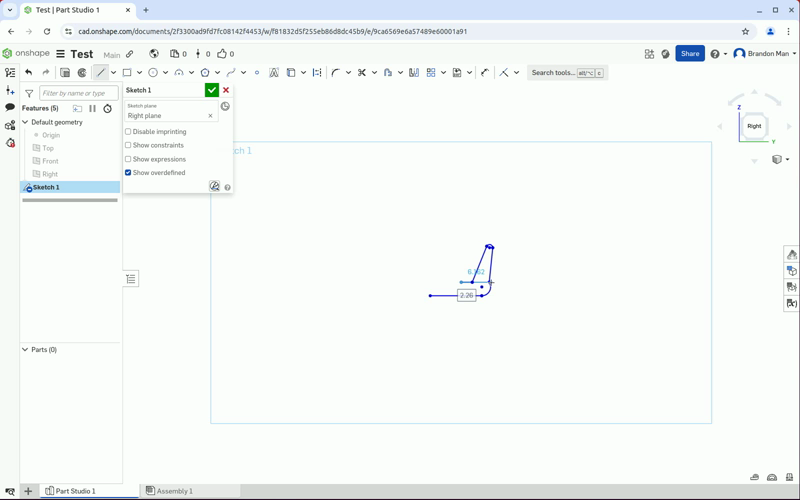
mouse_move(430, 282)
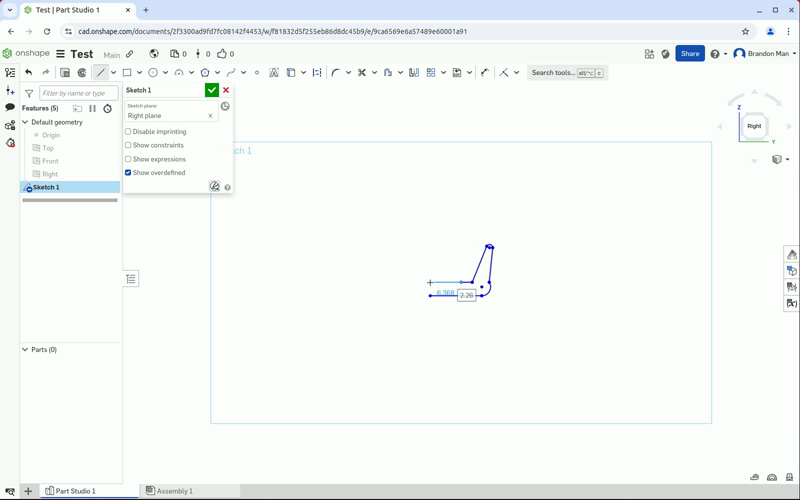
click(430, 282)
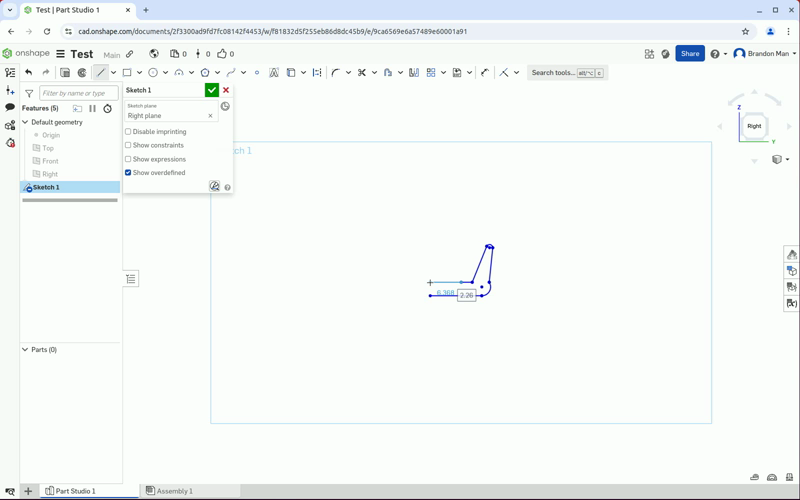
key_up(shift)
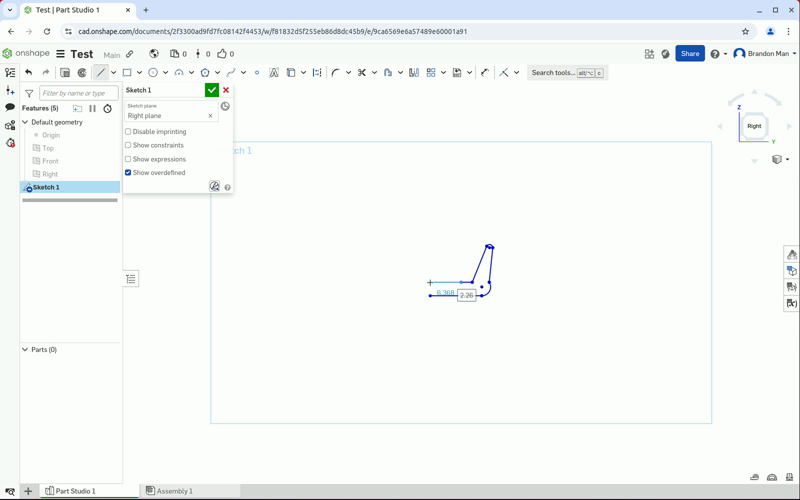
key(esc)
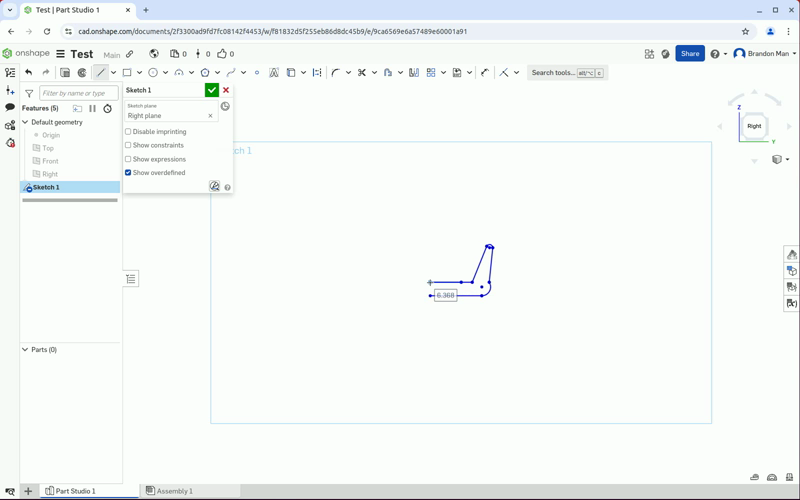
key(a)
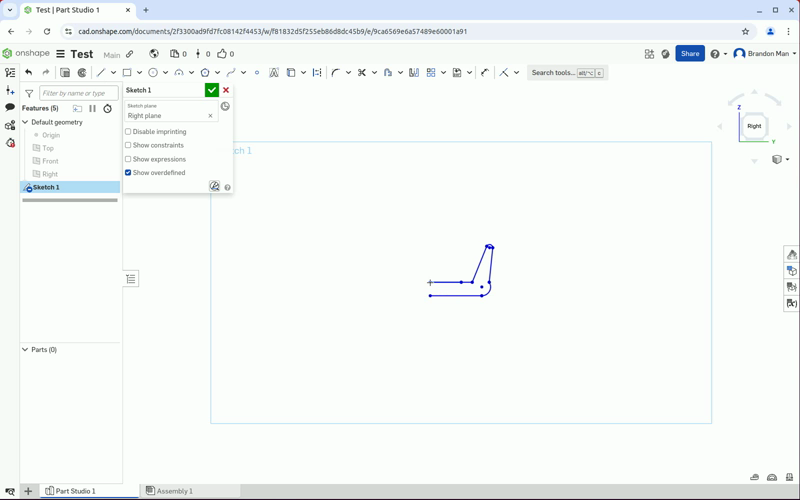
mouse_move(430, 282)
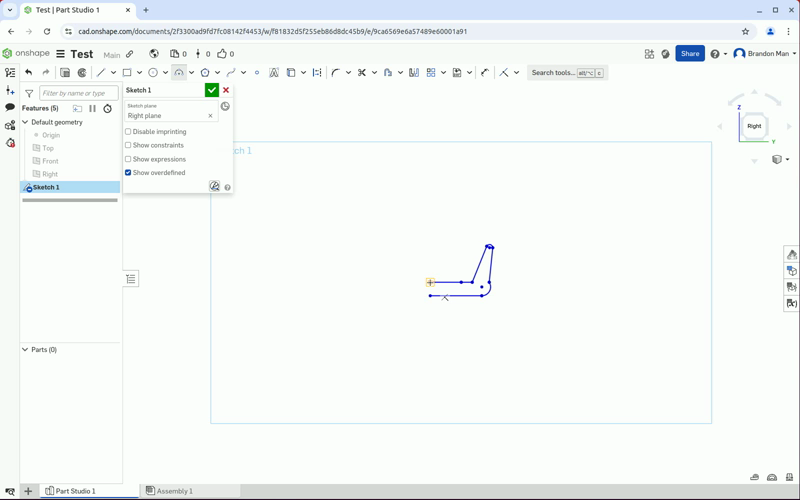
click(430, 282)
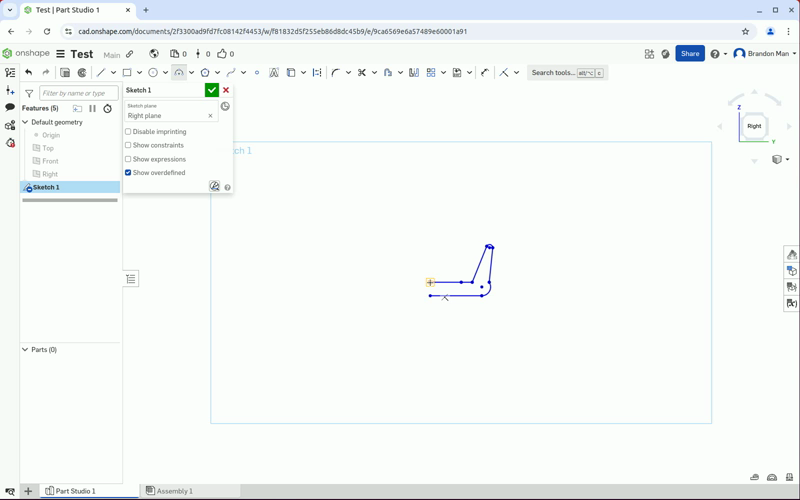
mouse_move(430, 295)
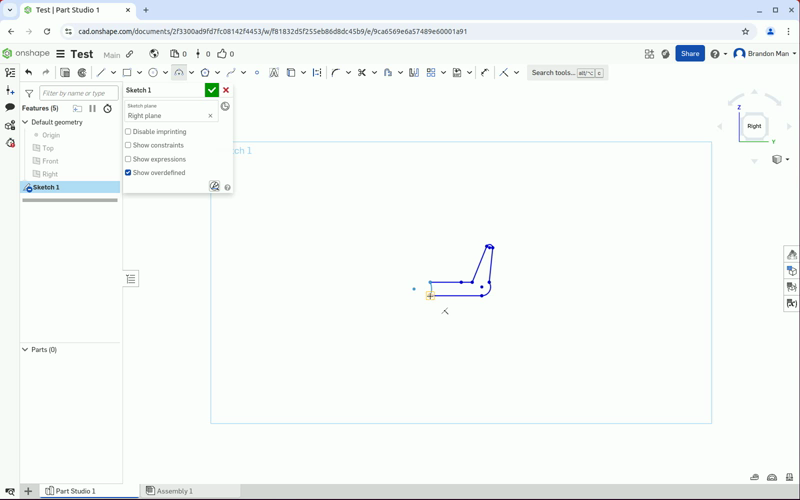
click(430, 295)
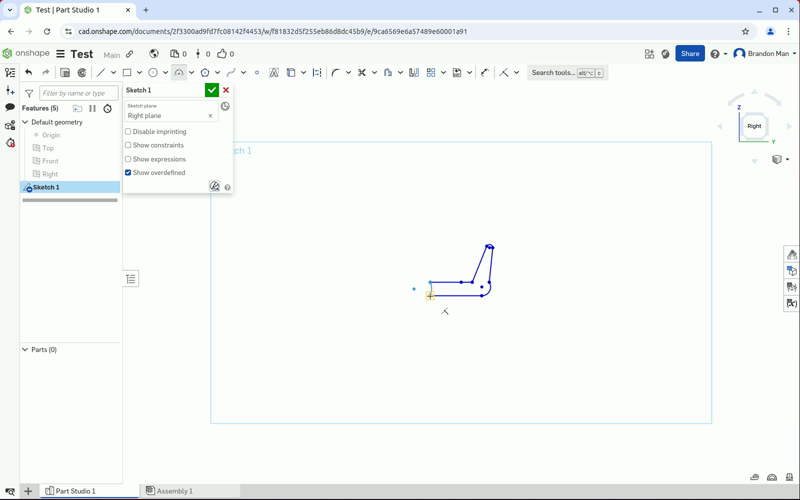
key_down(shift)
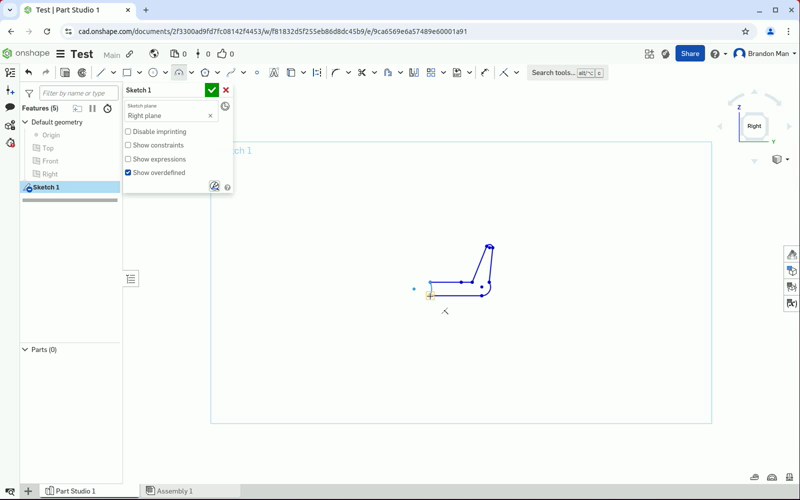
mouse_move(437, 288)
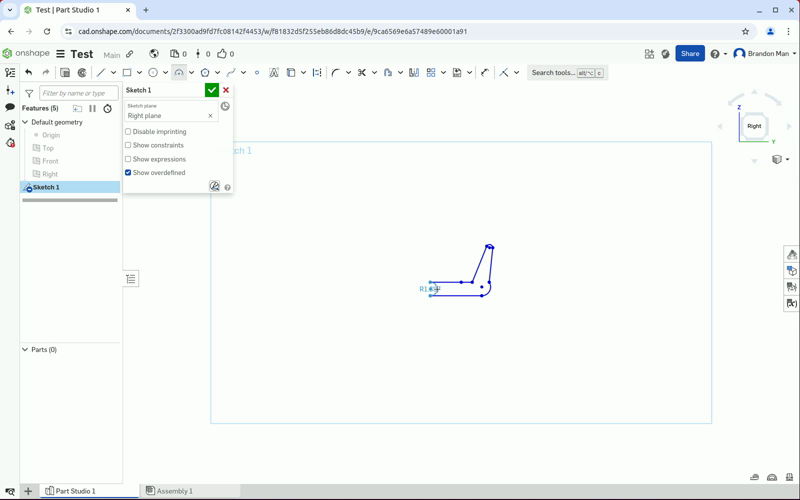
click(437, 288)
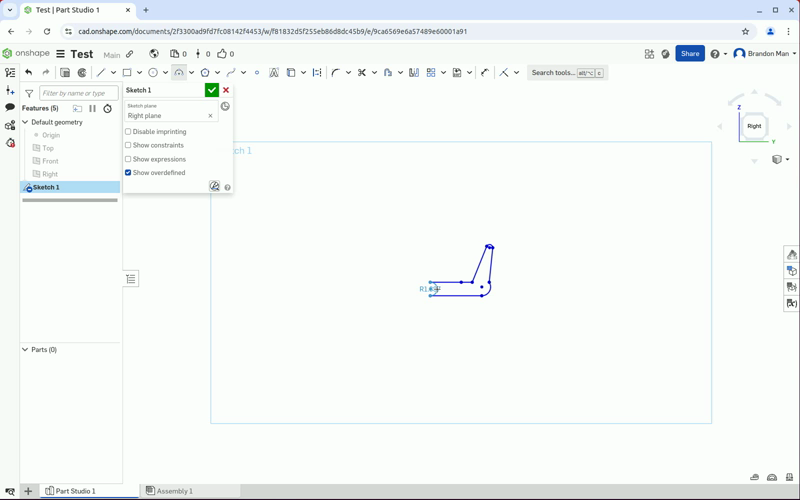
key_up(shift)
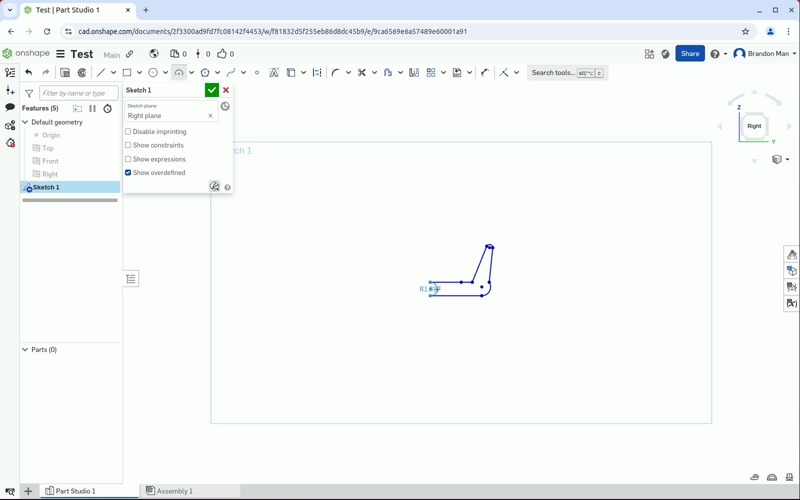
key(esc)
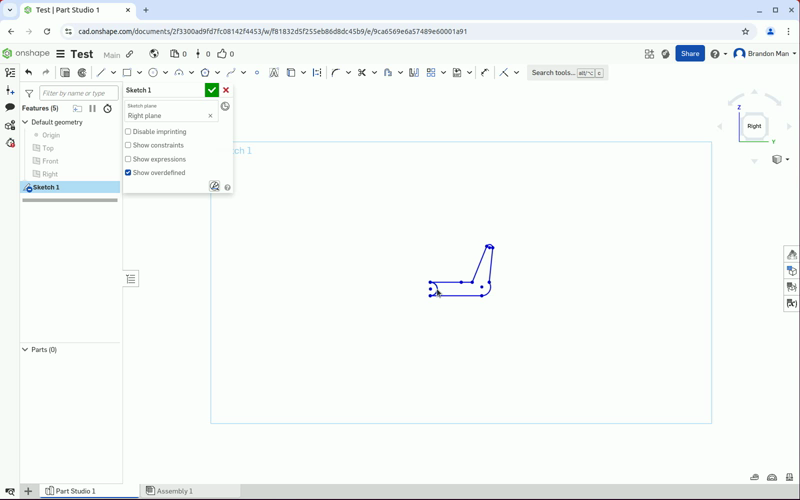
mouse_move(482, 276)
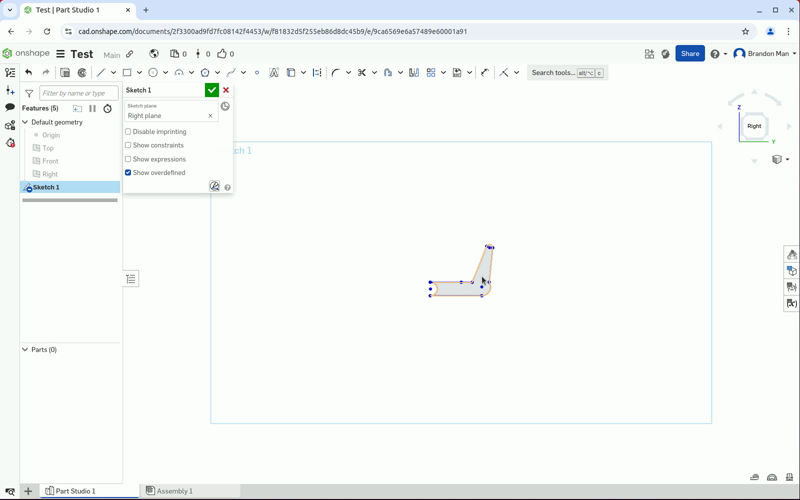
scroll(6)
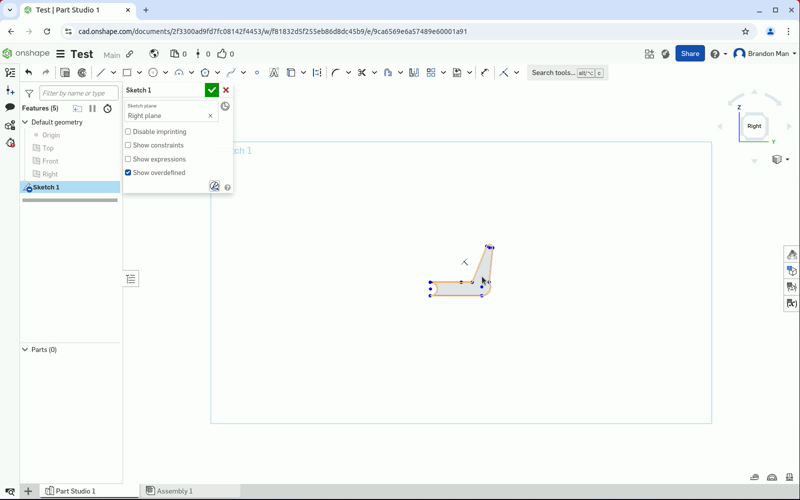
scroll(6)
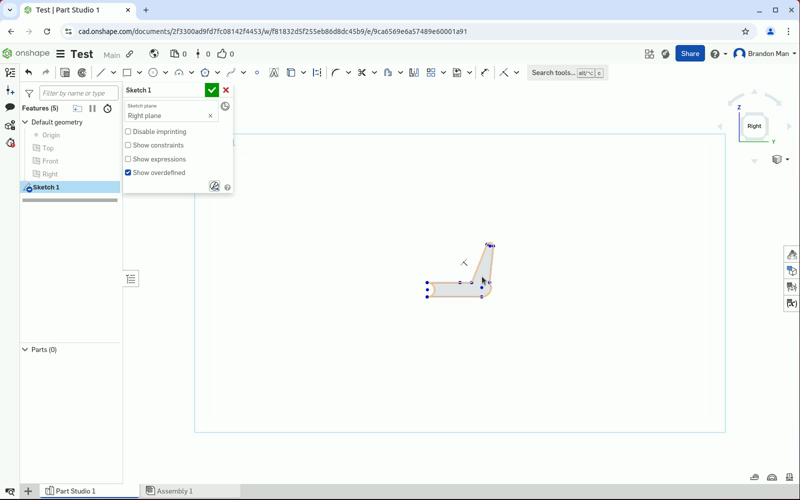
scroll(6)
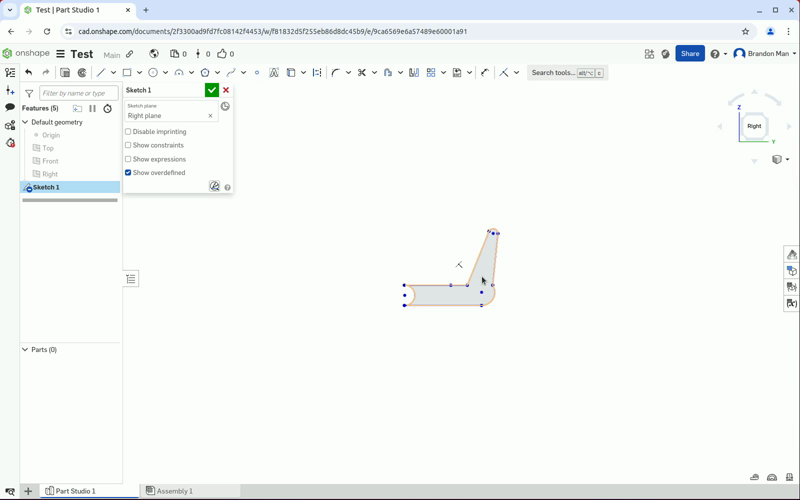
scroll(6)
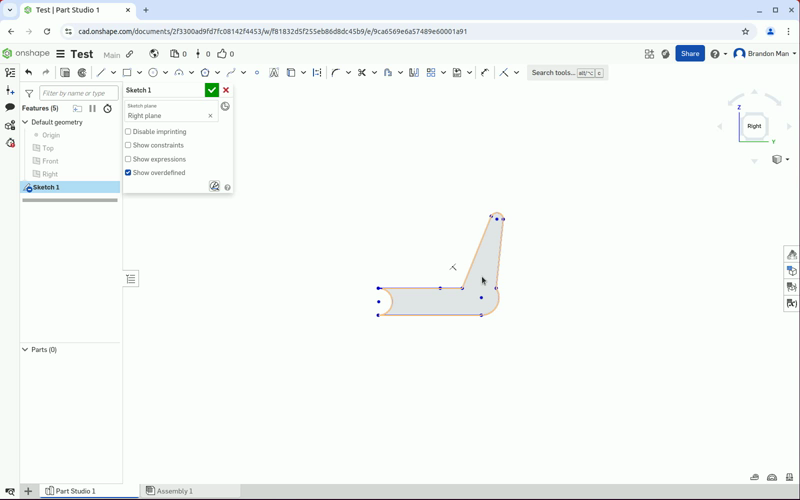
scroll(6)
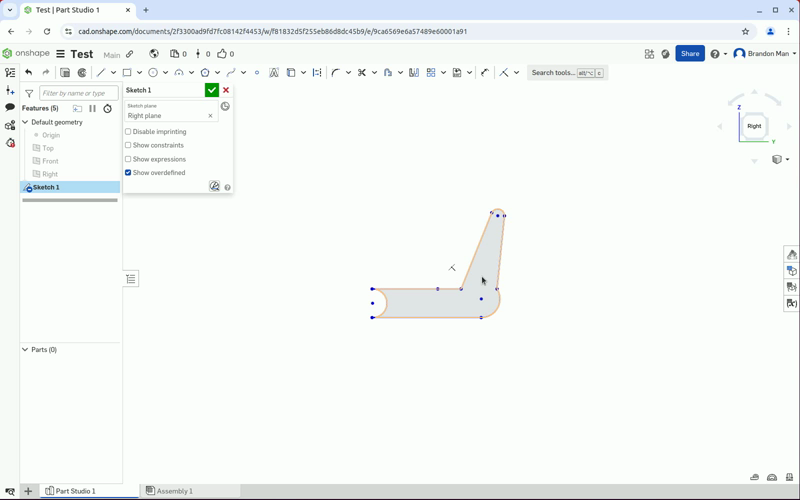
scroll(6)
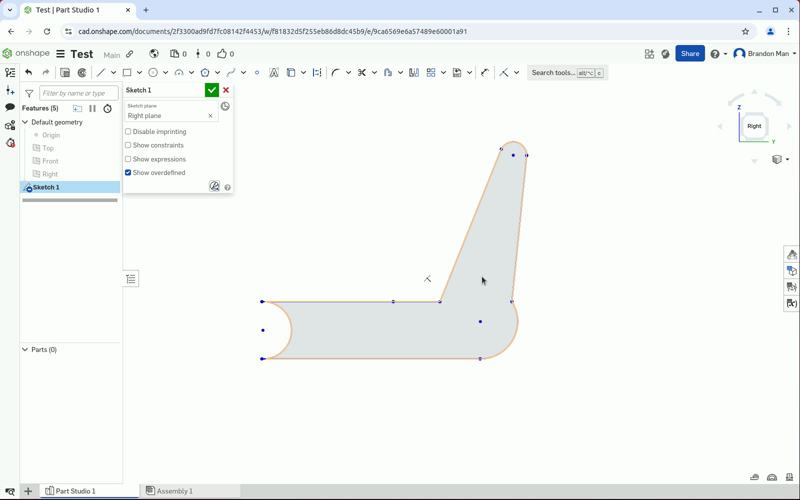
scroll(6)
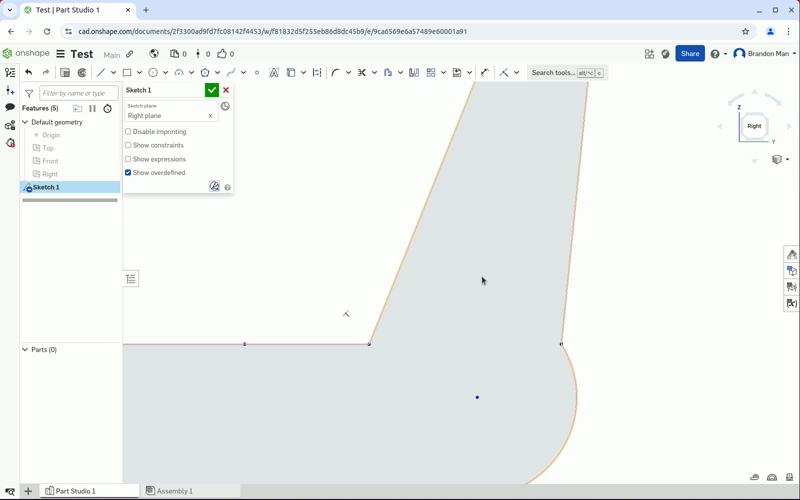
click(482, 276)
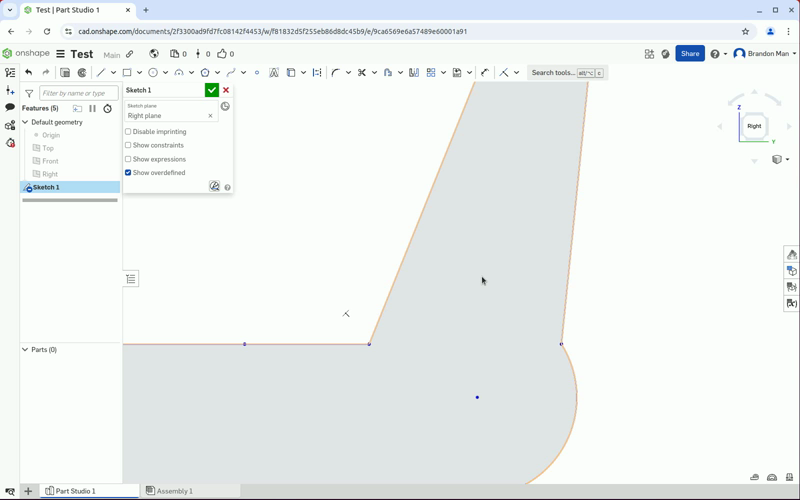
scroll(-6)
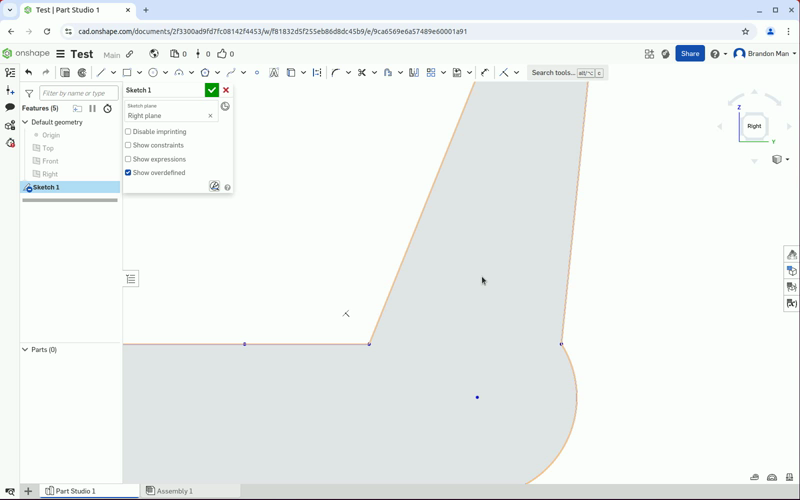
scroll(-6)
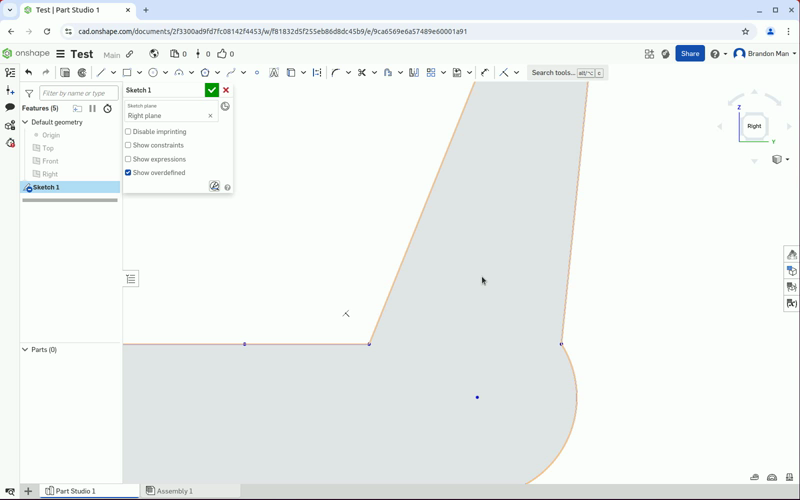
scroll(-6)
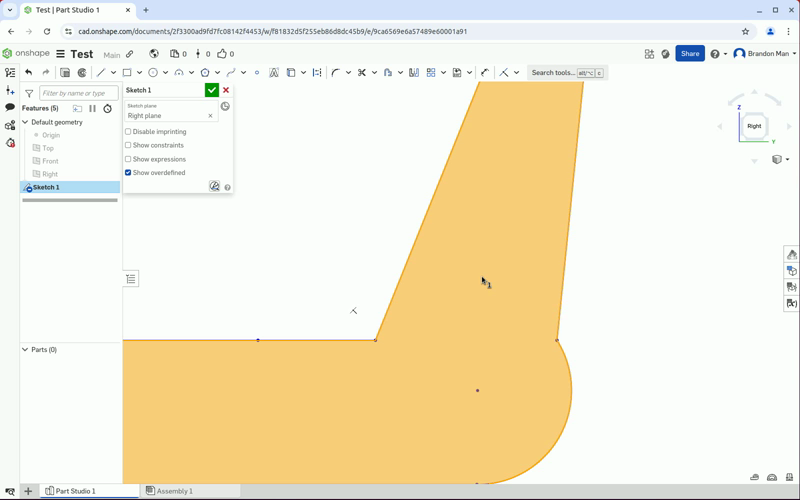
scroll(-6)
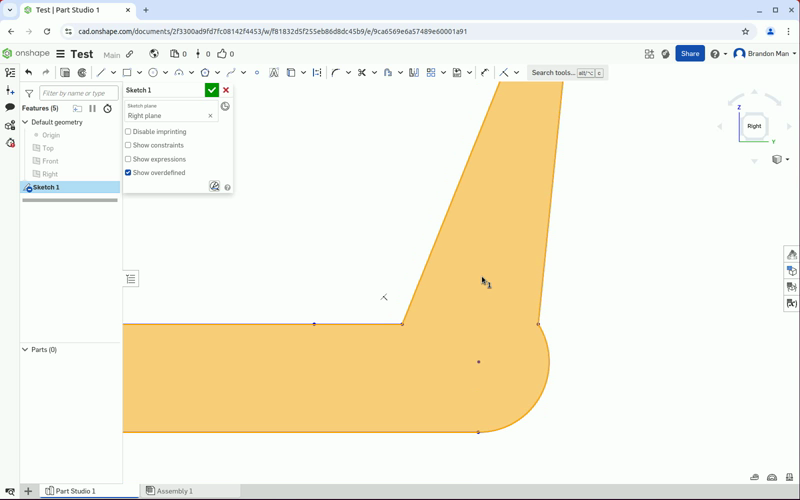
scroll(-6)
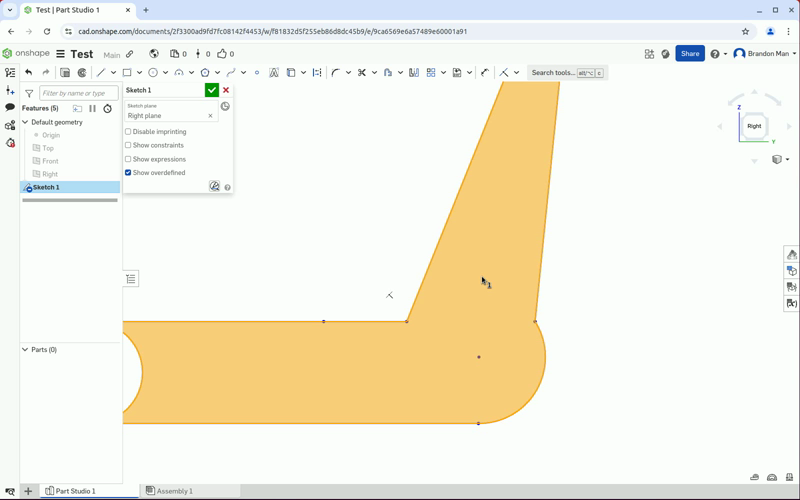
scroll(-6)
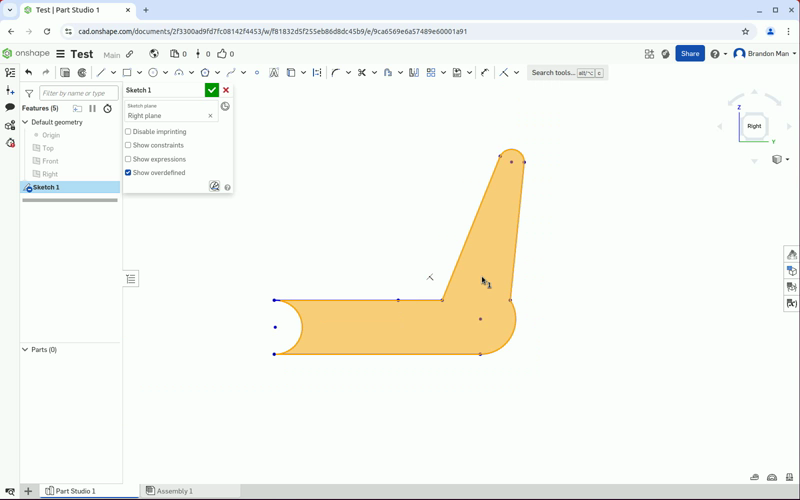
scroll(-6)
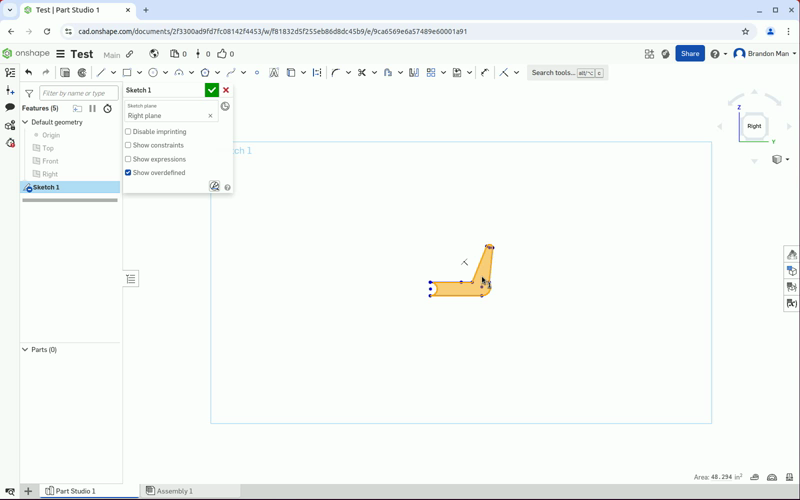
mouse_move(73, 352)
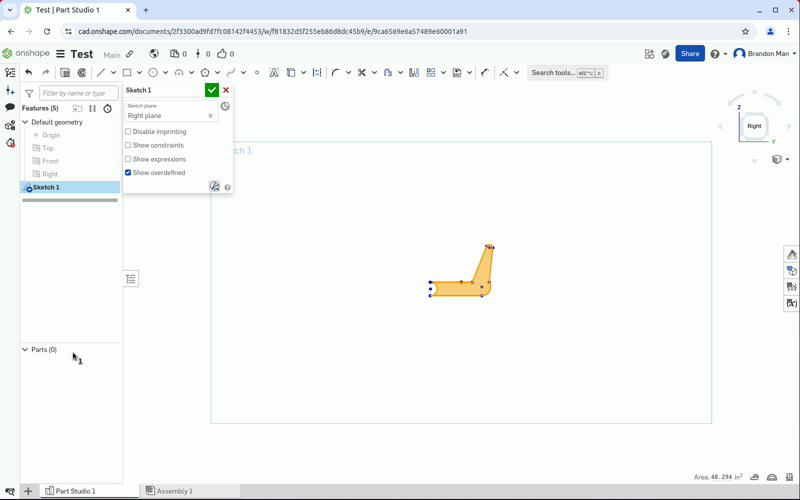
key(shift+y)
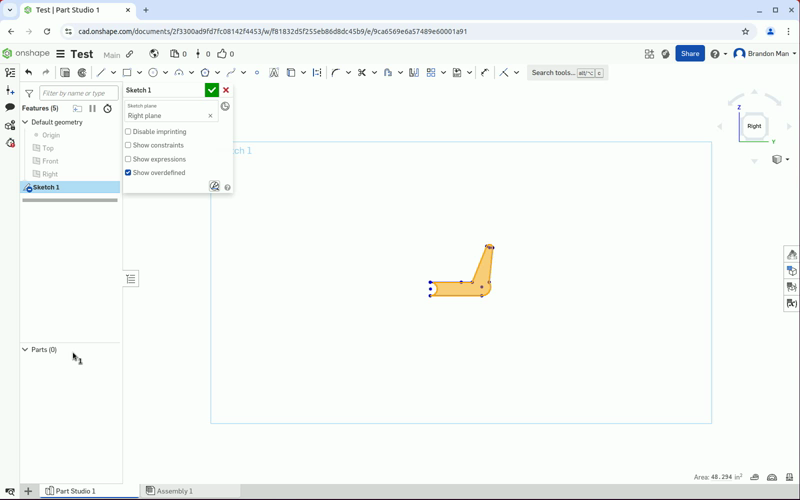
key(shift+e)
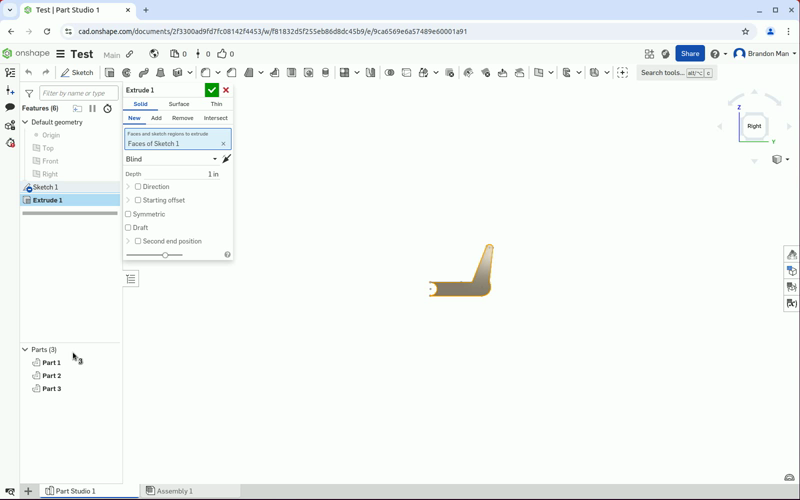
mouse_move(143, 106)
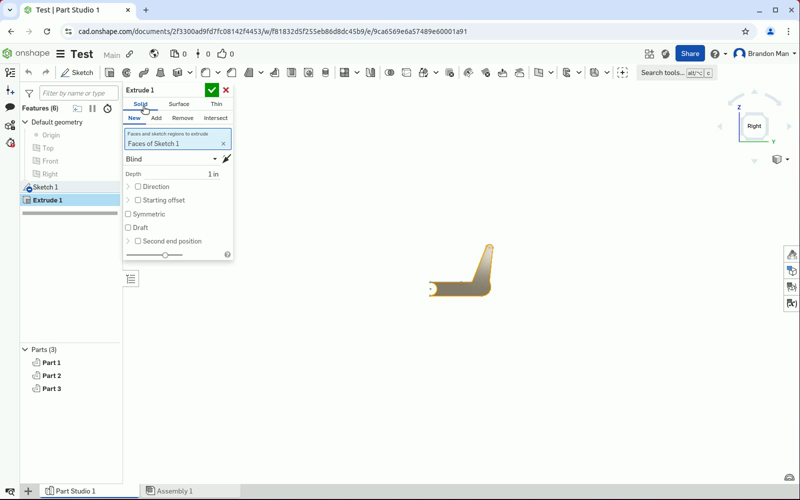
click(143, 106)
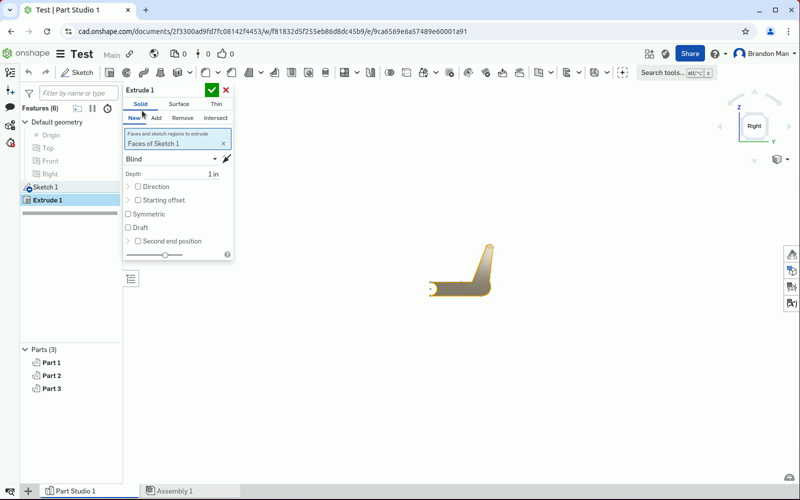
mouse_move(137, 120)
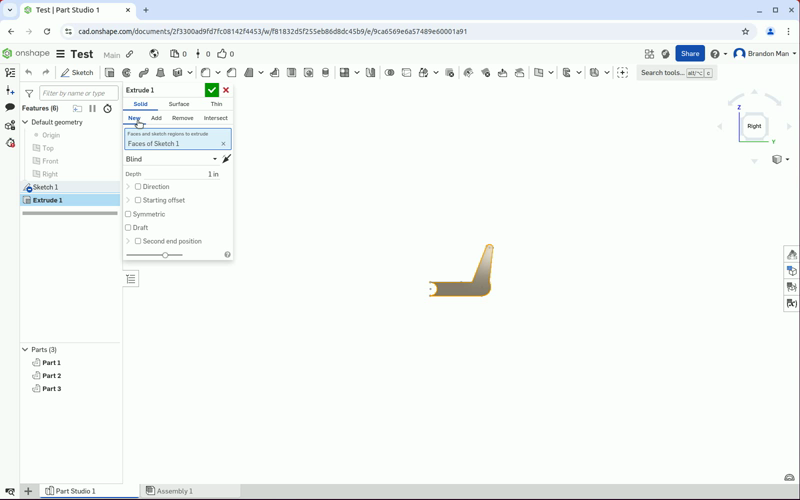
click(137, 120)
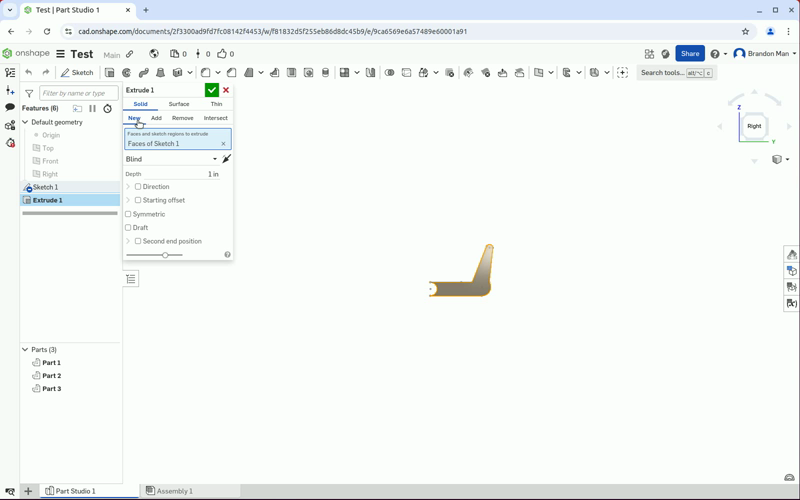
key(tab, 4)
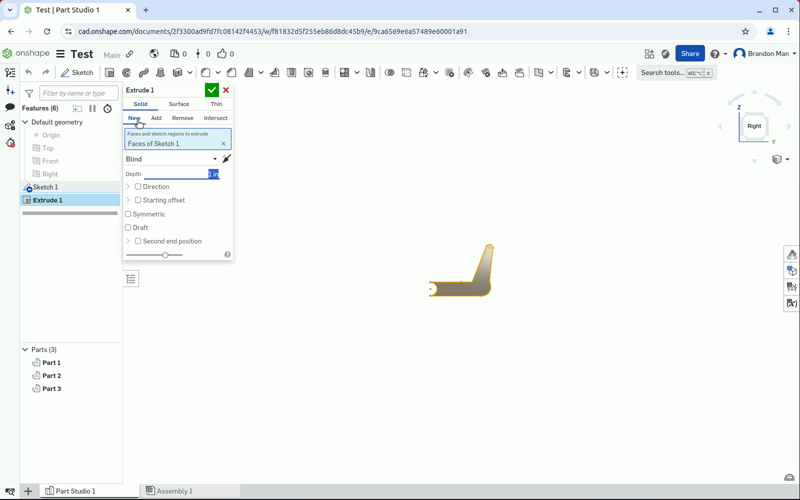
text(0.963)
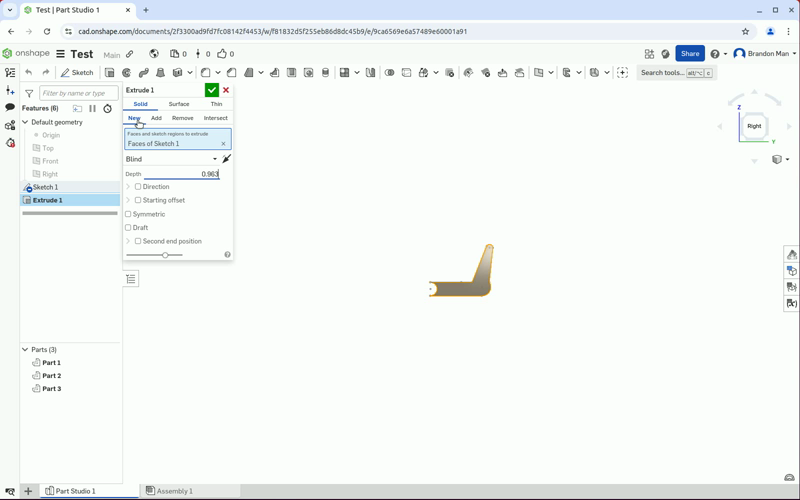
key(enter)
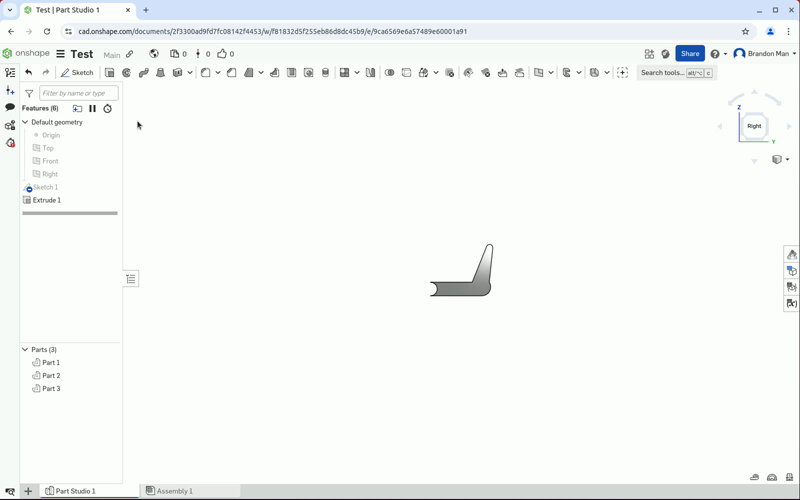
key(shift+h)
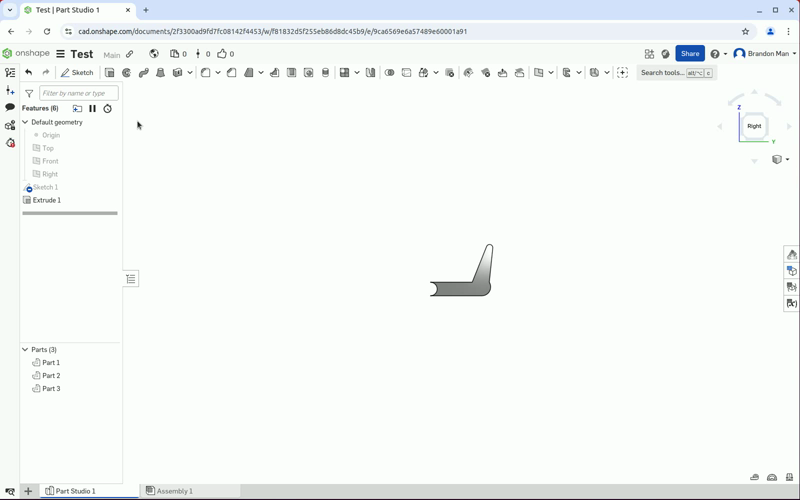
key(shift+h)
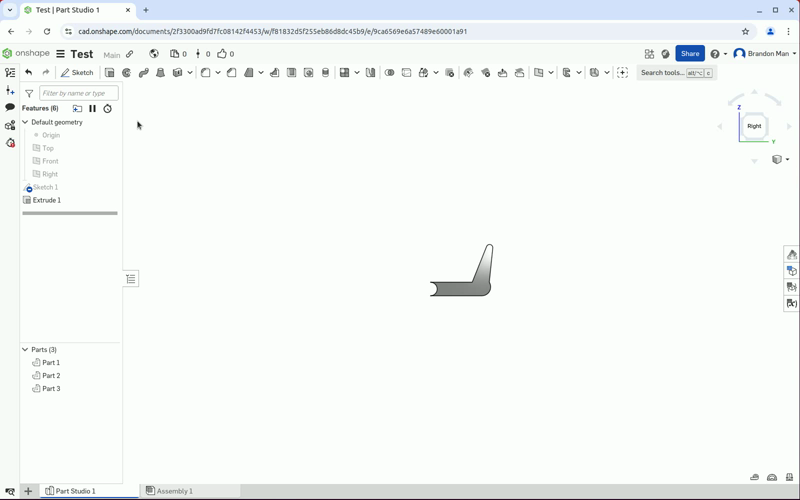
mouse_move(73, 189)
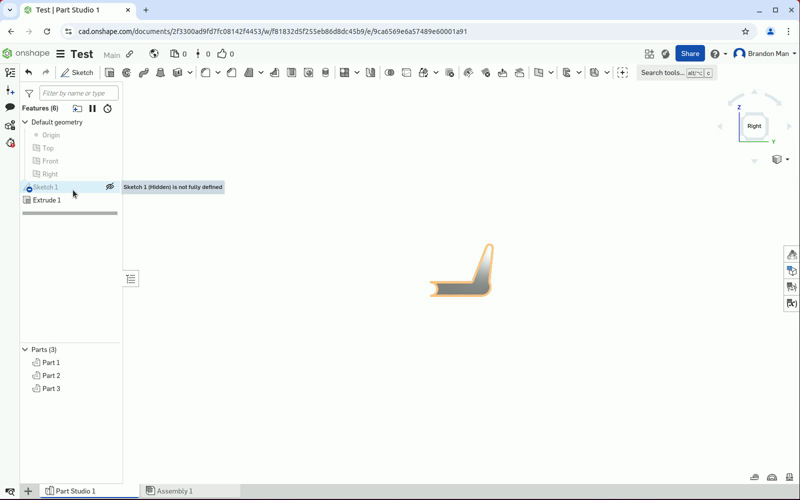
click(73, 189)
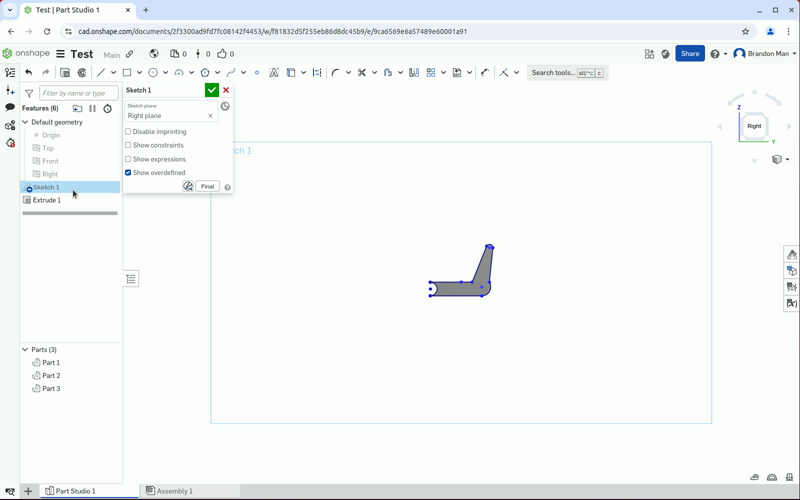
mouse_move(229, 92)
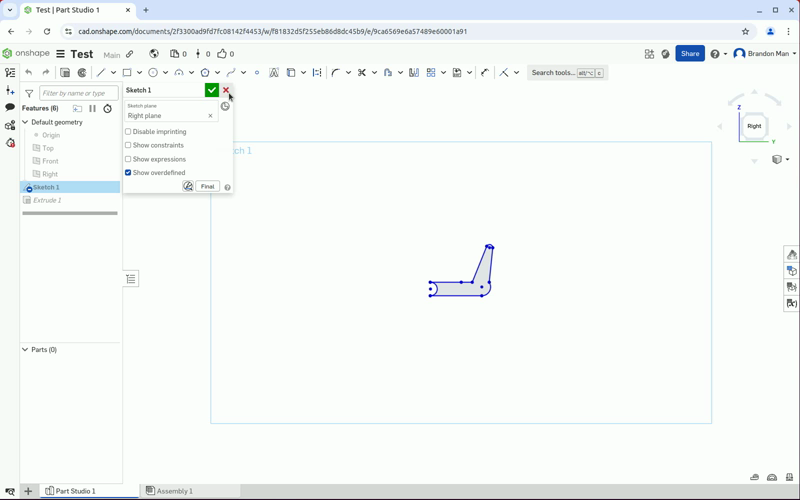
click(229, 92)
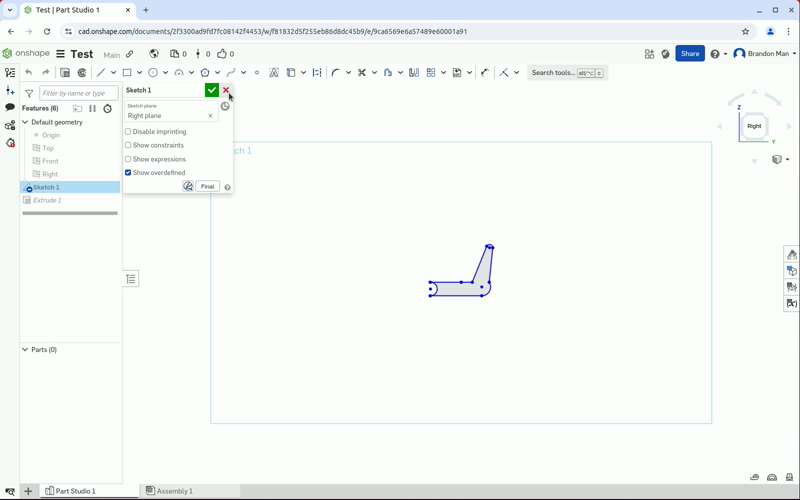
key(shift+s)
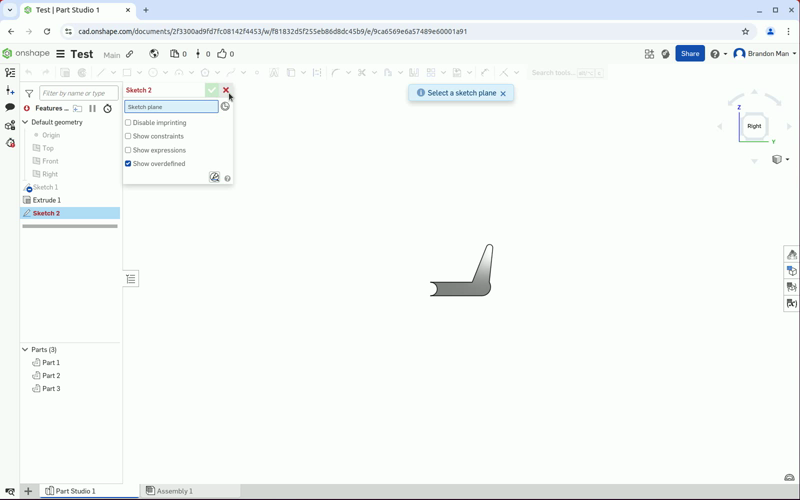
mouse_move(73, 176)
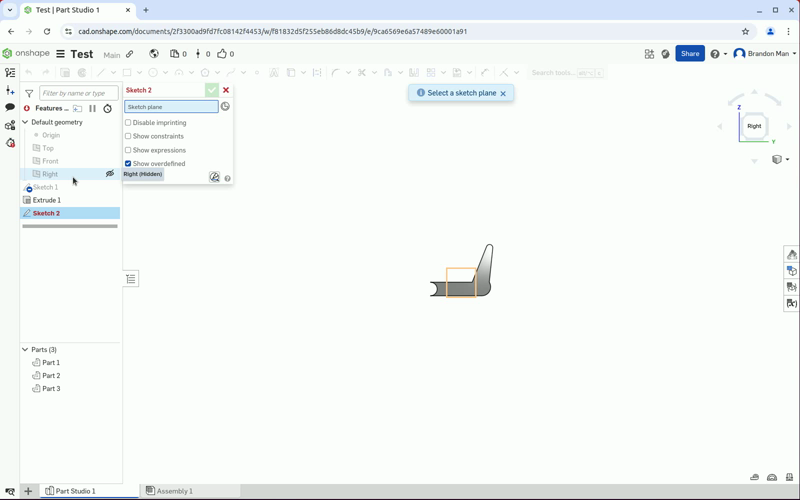
click(73, 176)
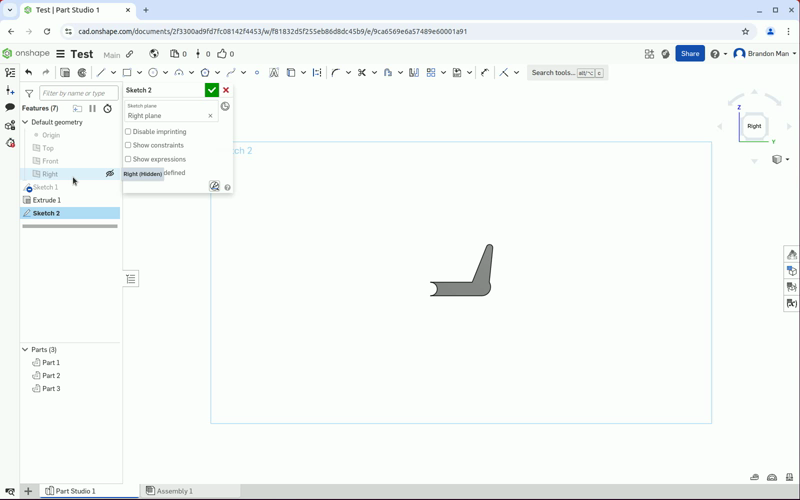
mouse_move(73, 352)
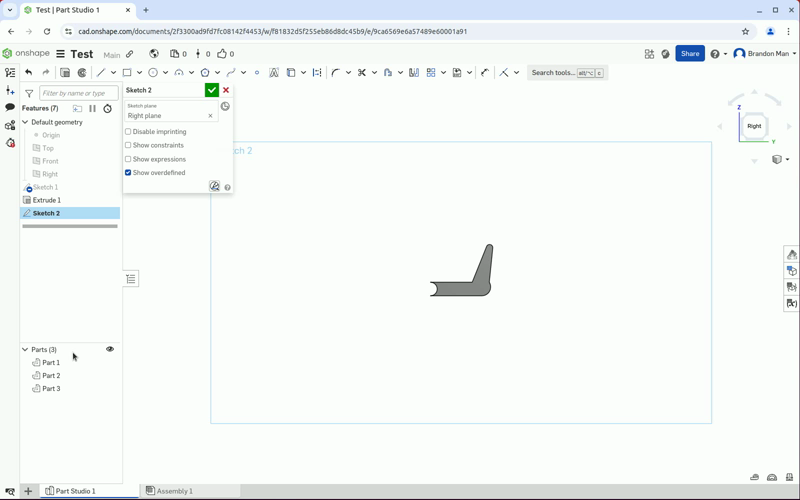
key(y)
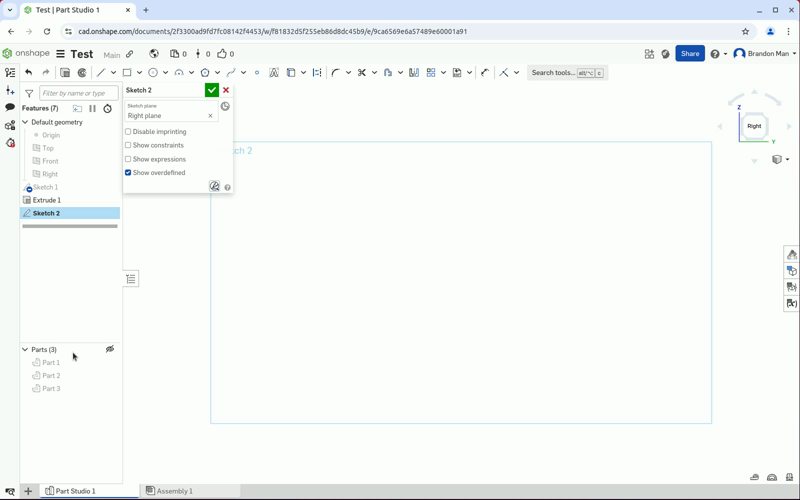
key(a)
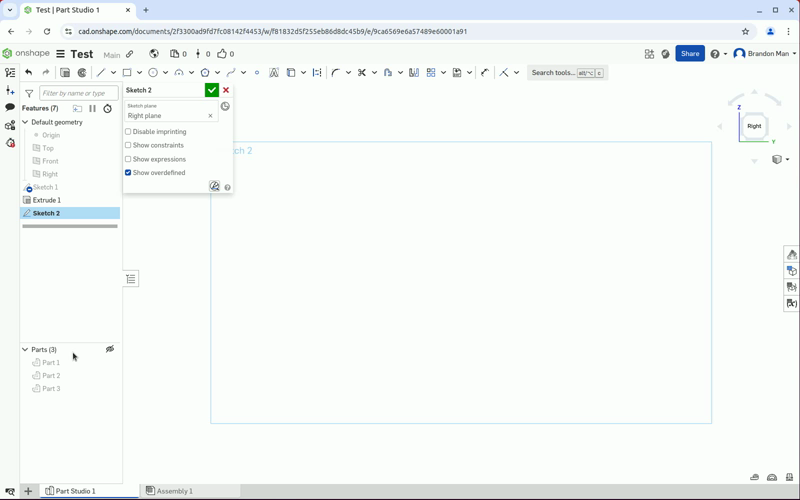
key_down(shift)
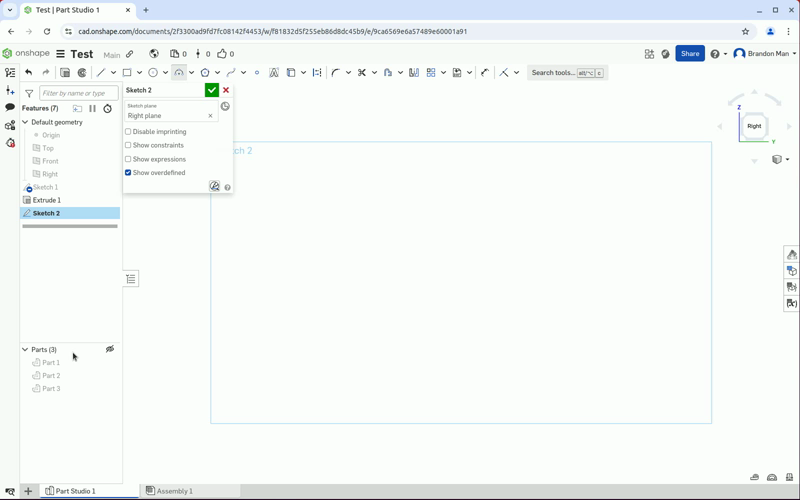
mouse_move(429, 309)
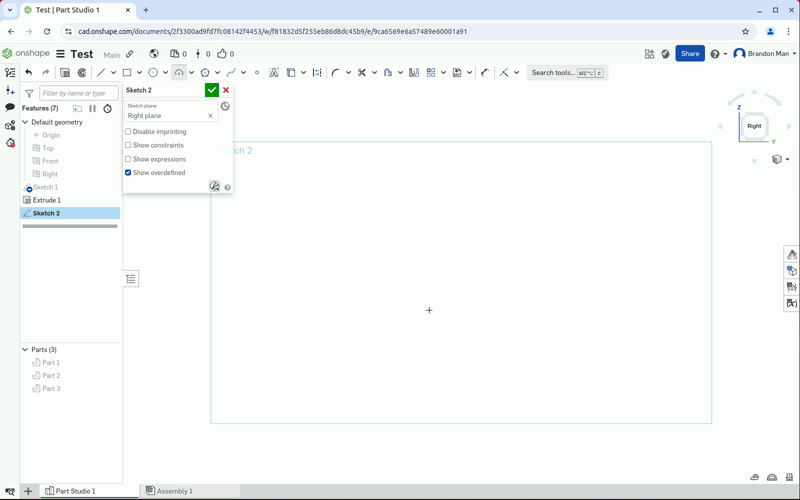
click(429, 309)
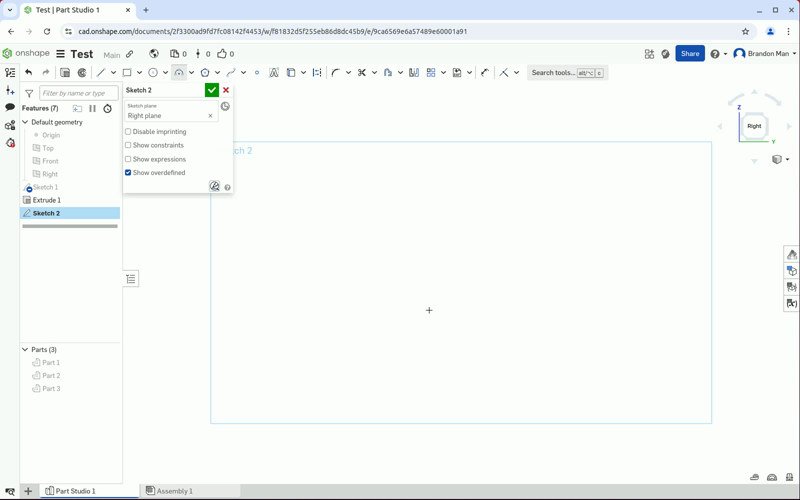
key_up(shift)
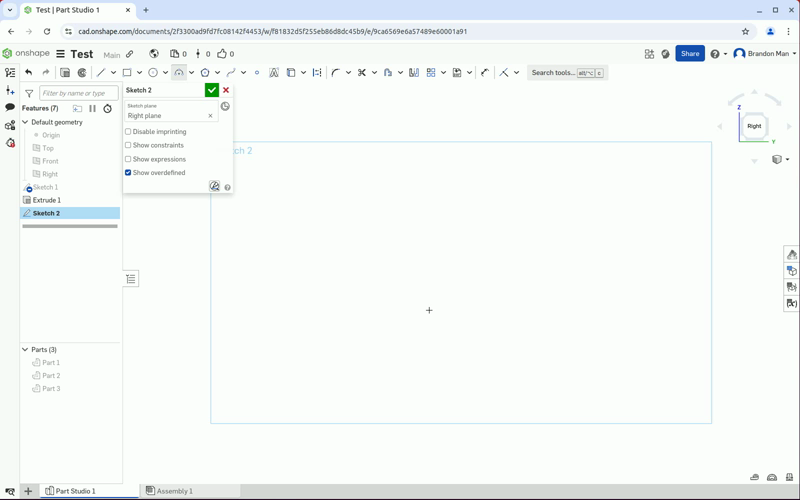
key_down(shift)
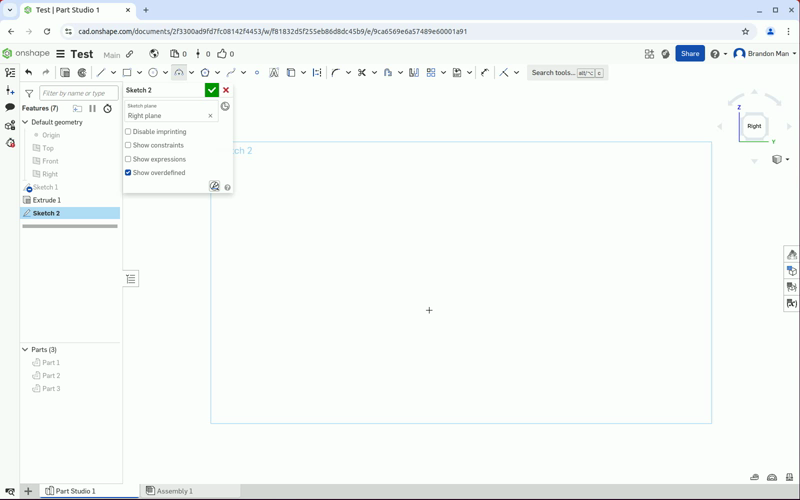
mouse_move(482, 309)
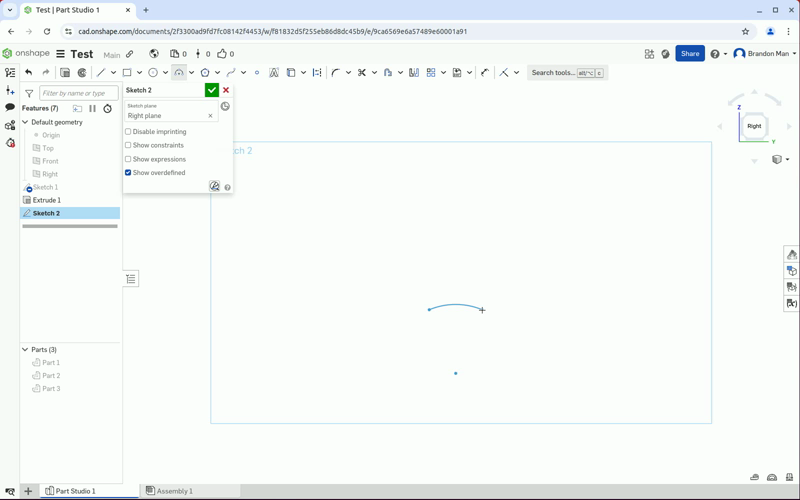
click(482, 309)
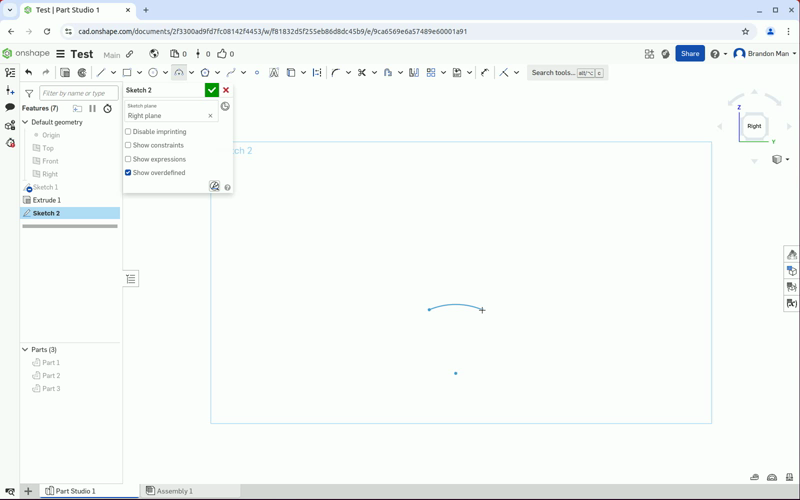
mouse_move(455, 302)
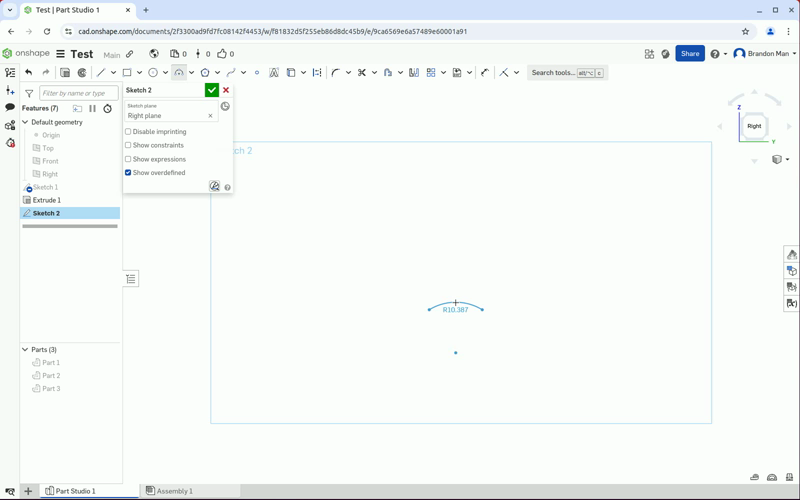
click(455, 302)
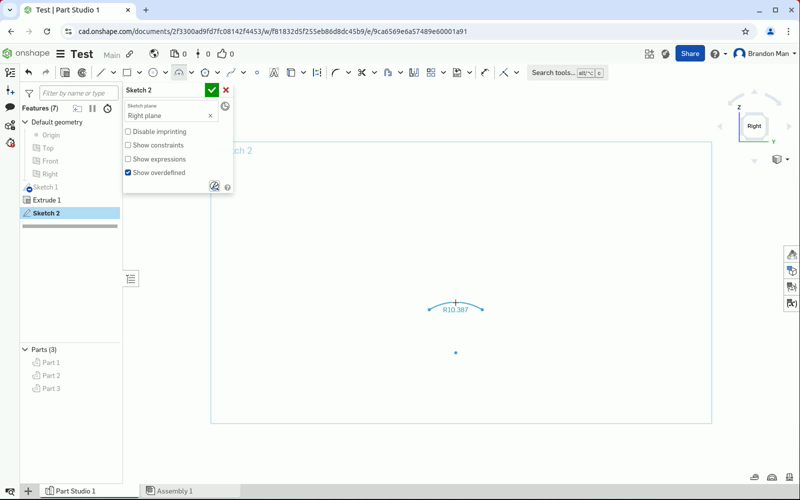
key_up(shift)
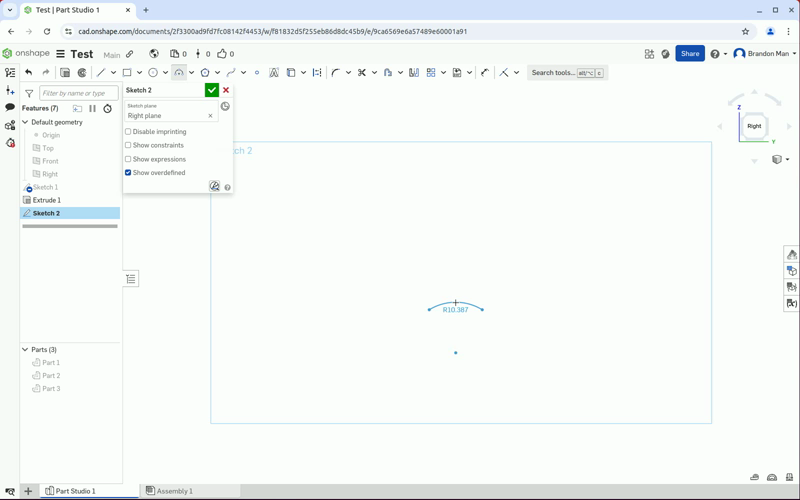
key(esc)
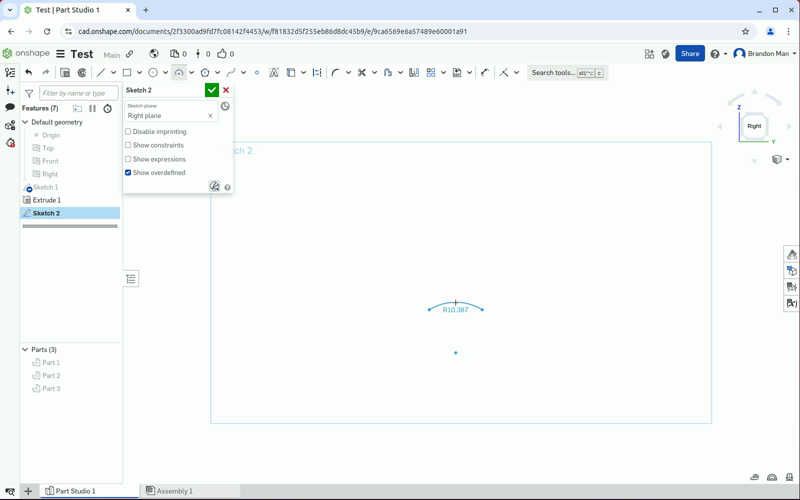
key(l)
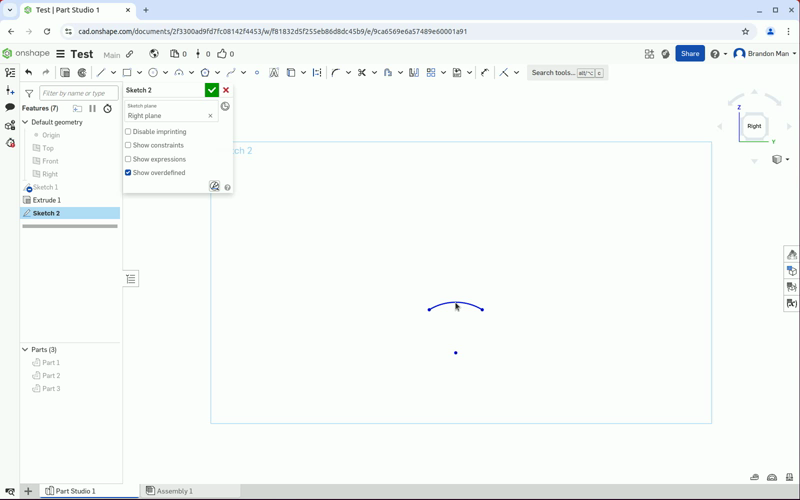
mouse_move(482, 309)
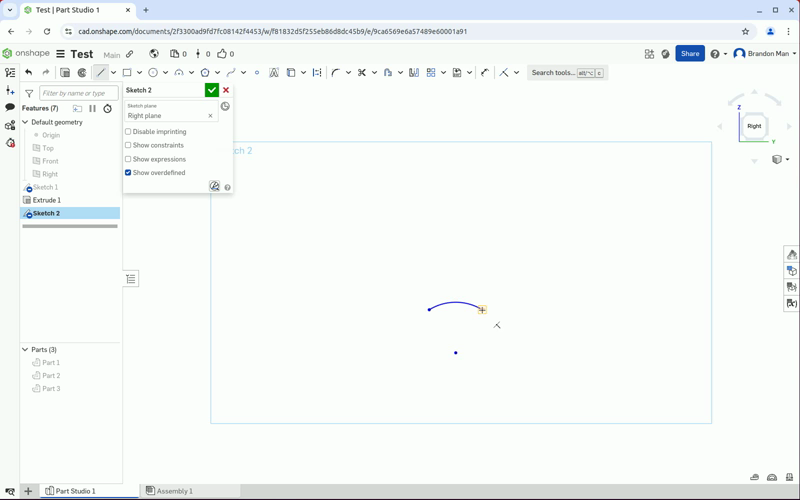
click(482, 309)
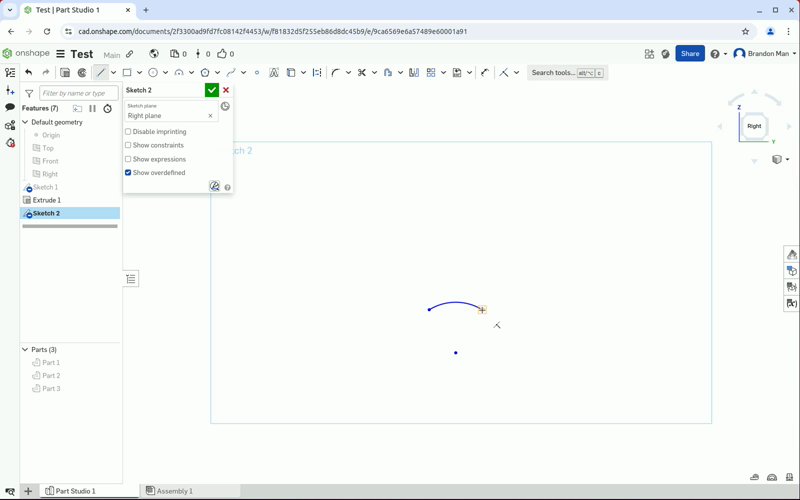
key_down(shift)
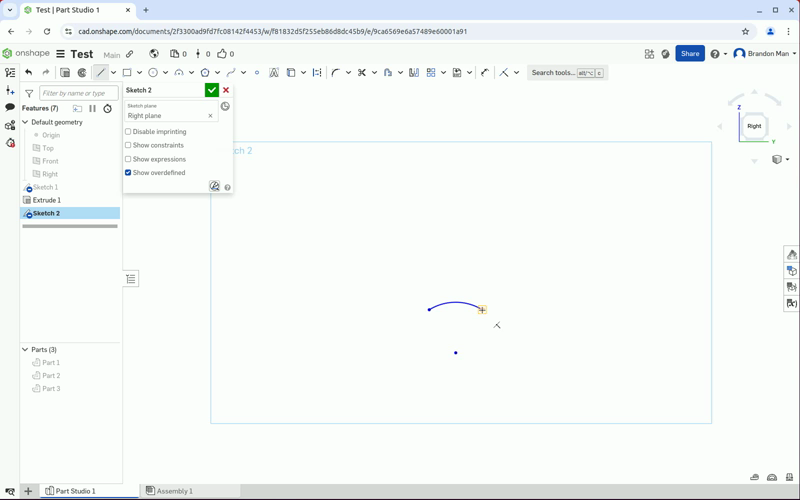
mouse_move(512, 309)
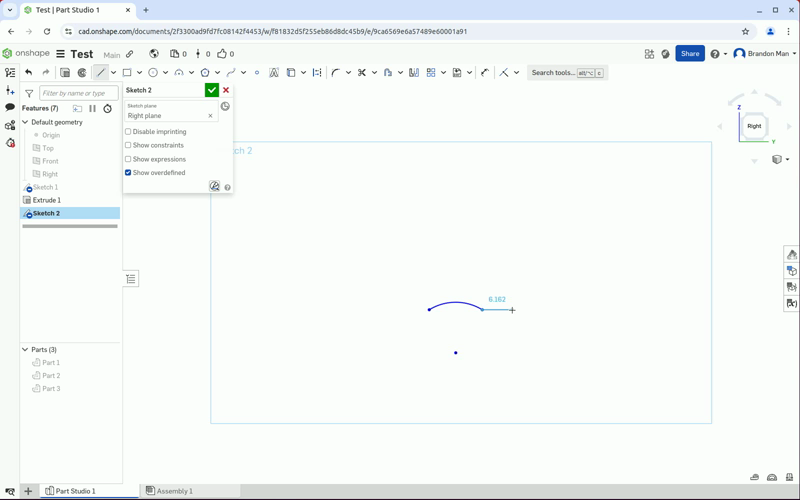
mouse_move(482, 294)
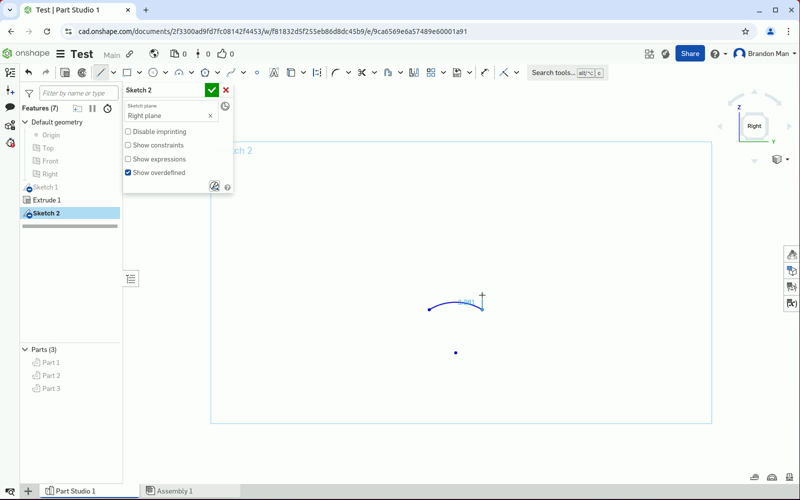
click(482, 294)
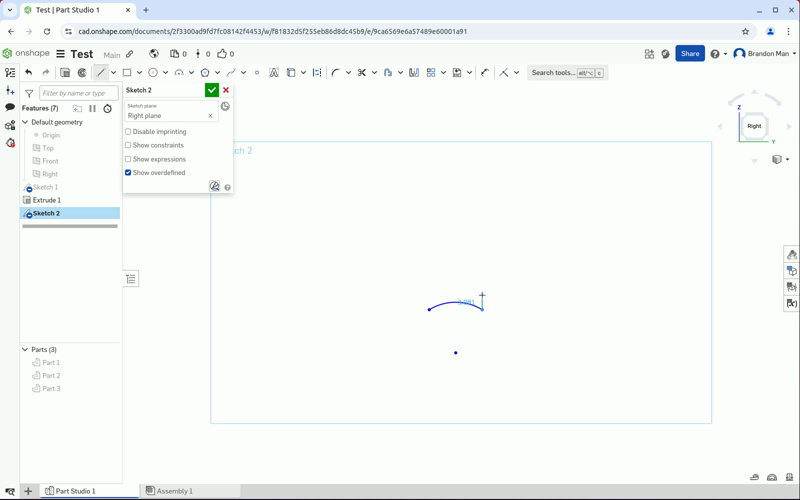
key_up(shift)
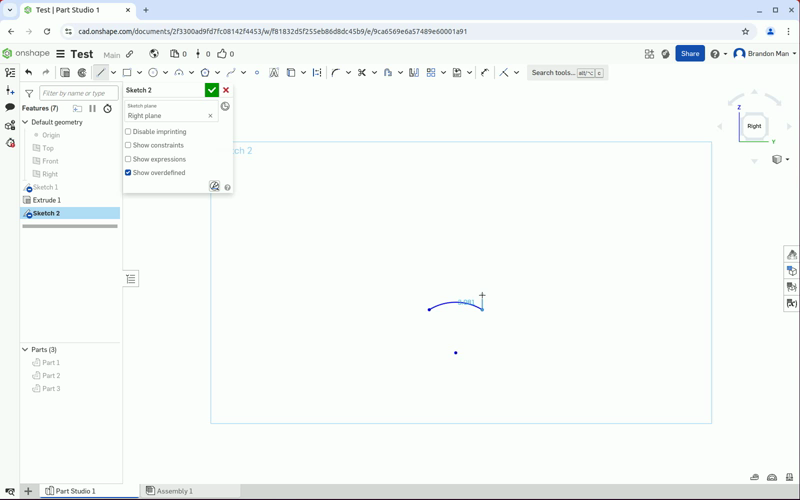
key_down(shift)
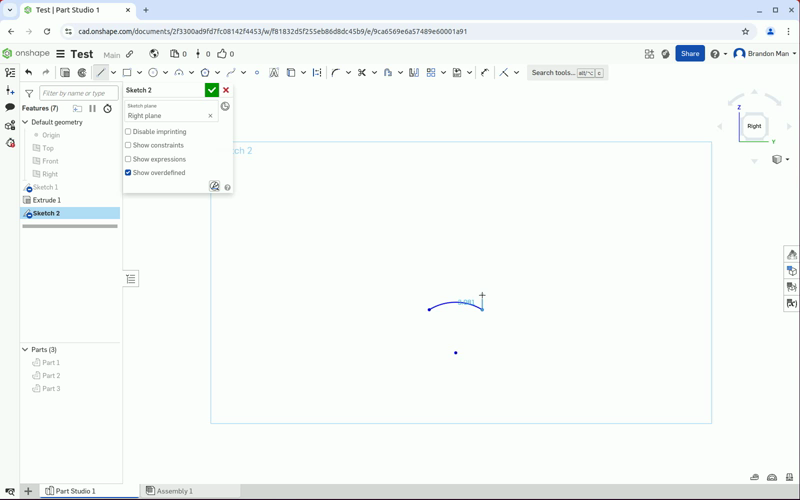
mouse_move(512, 294)
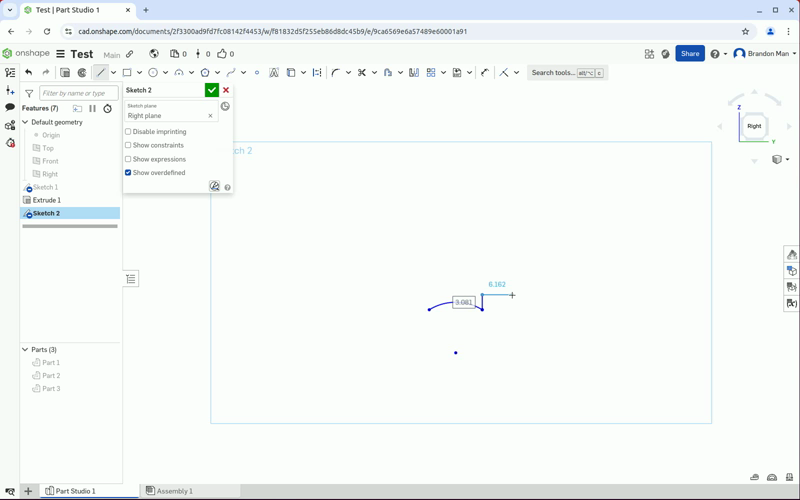
mouse_move(429, 294)
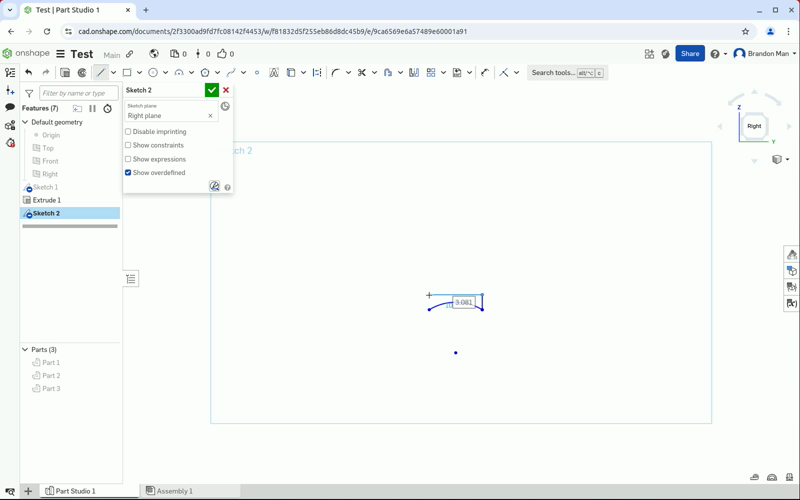
click(429, 294)
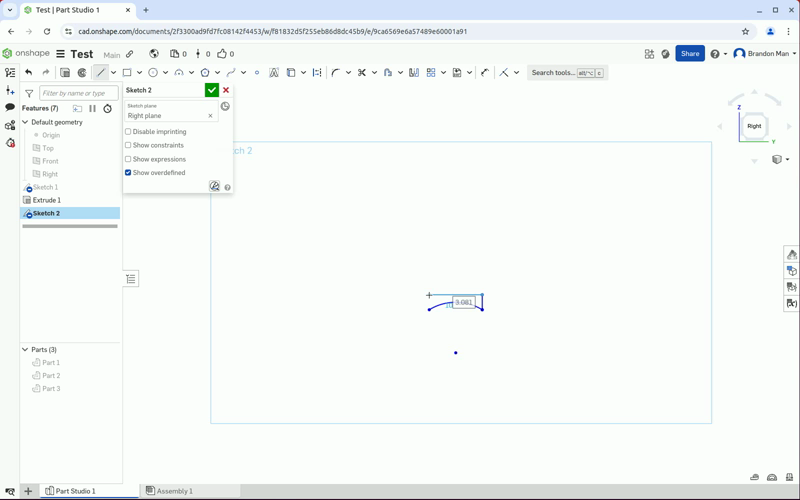
key_up(shift)
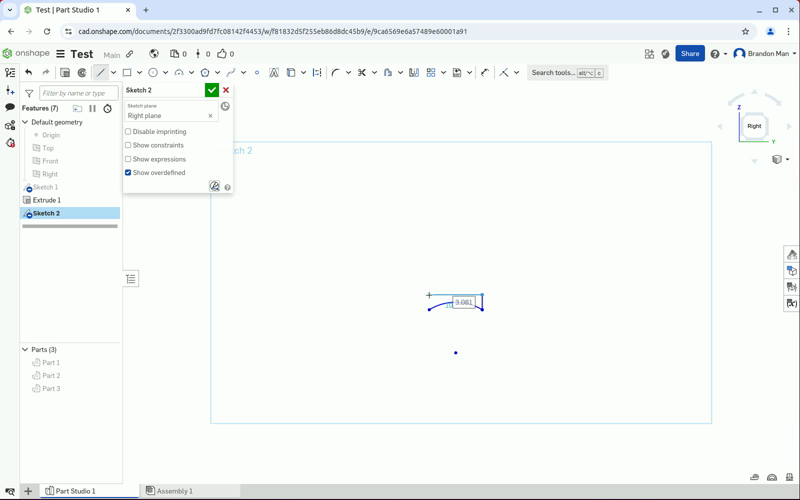
key_down(shift)
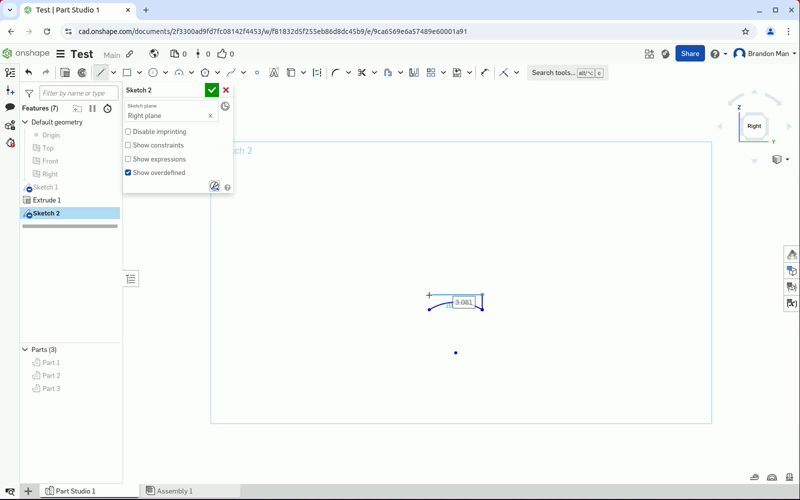
mouse_move(459, 294)
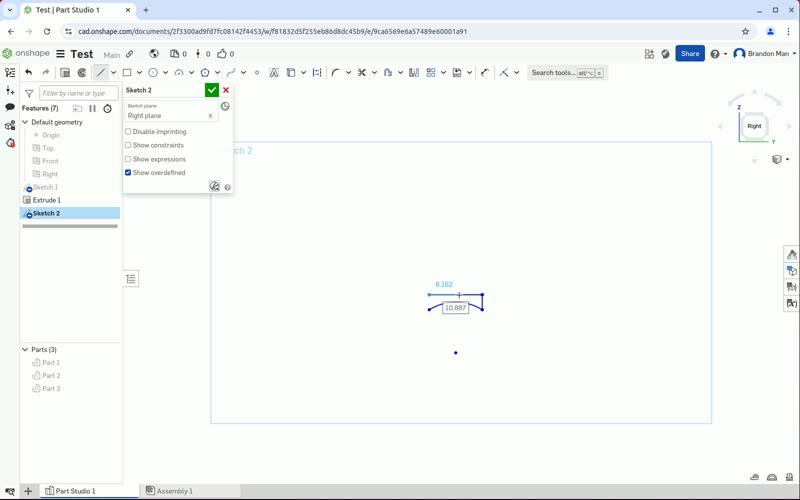
mouse_move(429, 297)
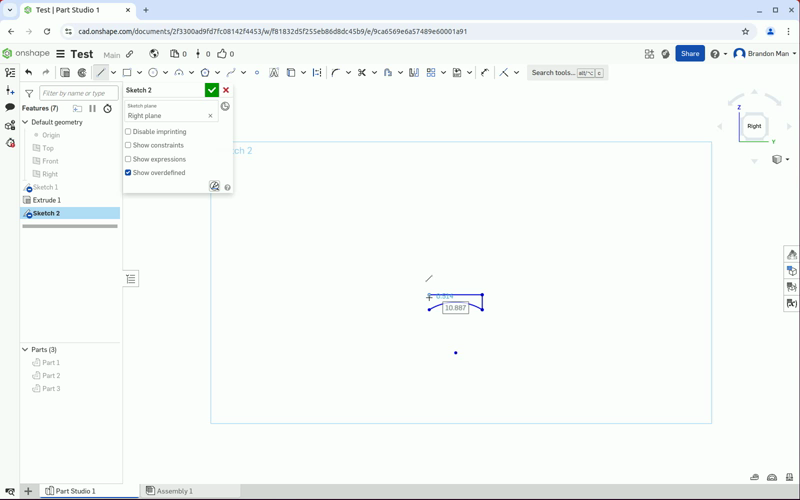
scroll(6)
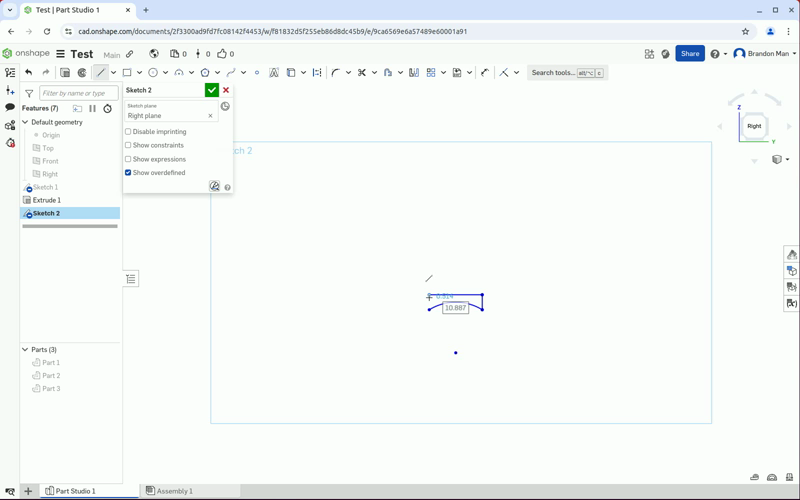
scroll(6)
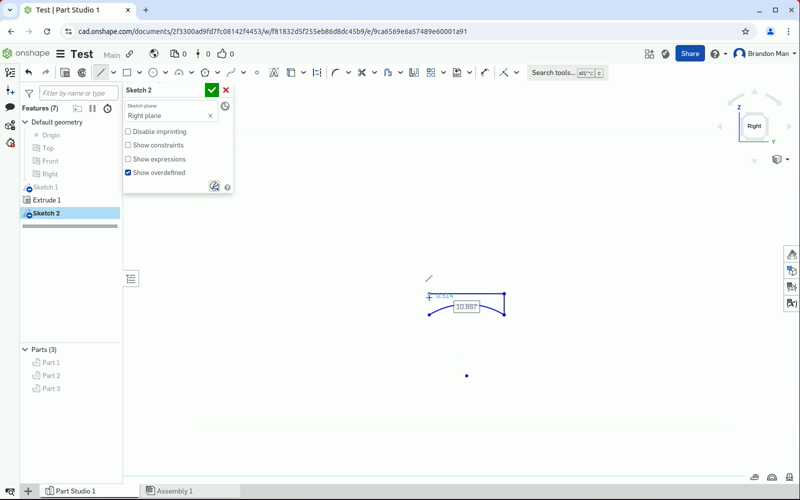
scroll(6)
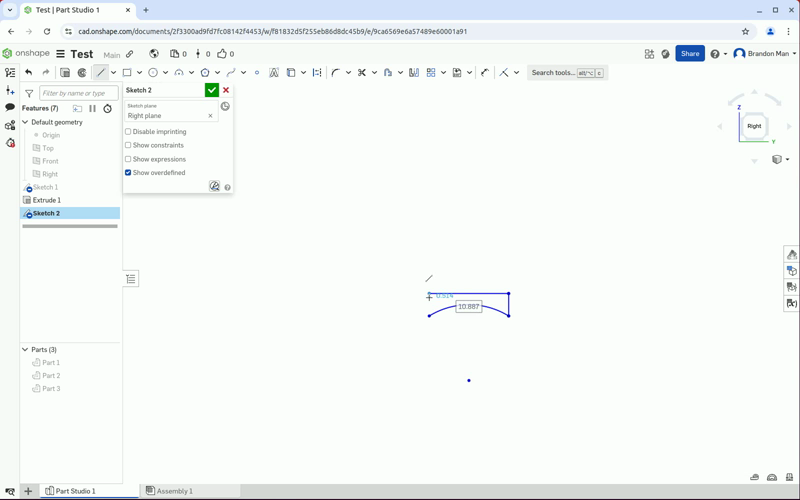
scroll(6)
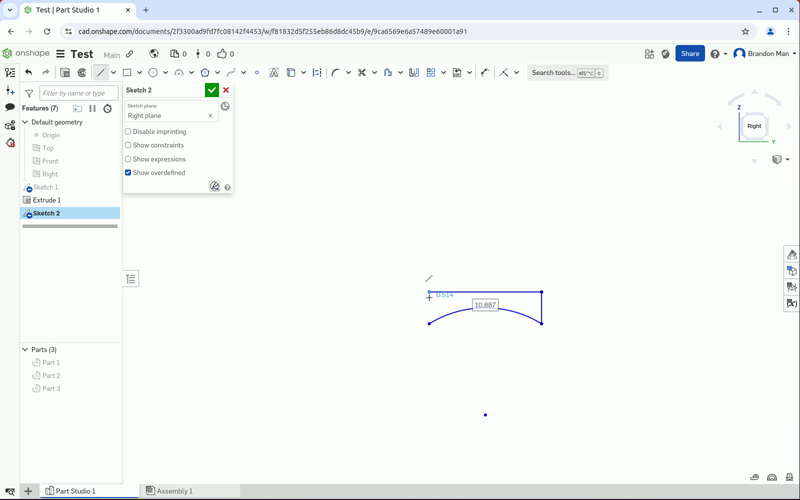
scroll(6)
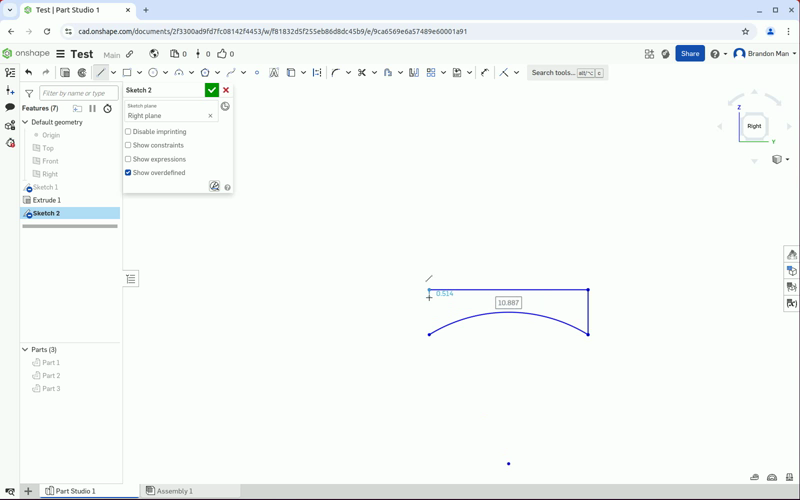
scroll(6)
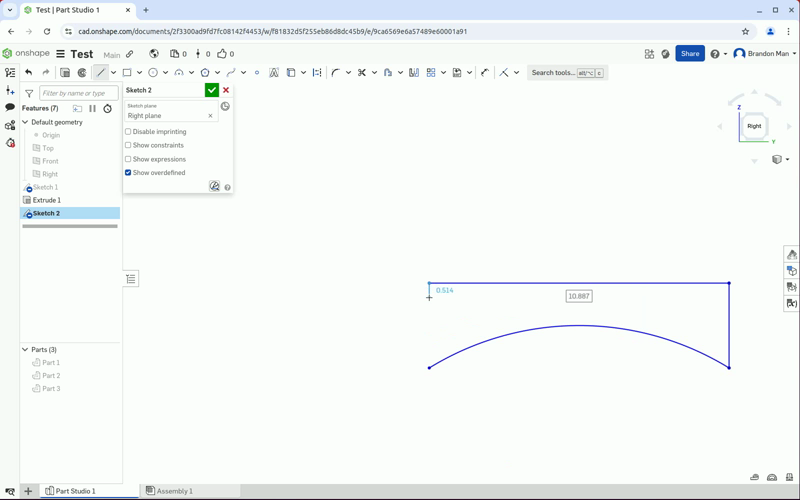
scroll(6)
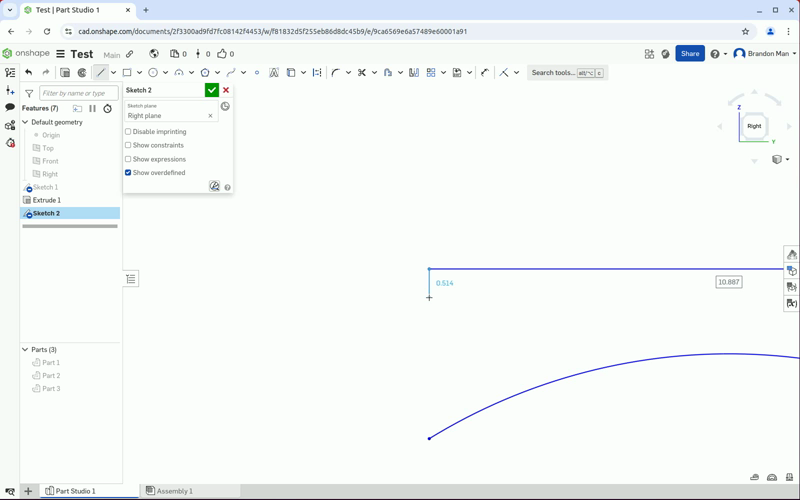
click(429, 297)
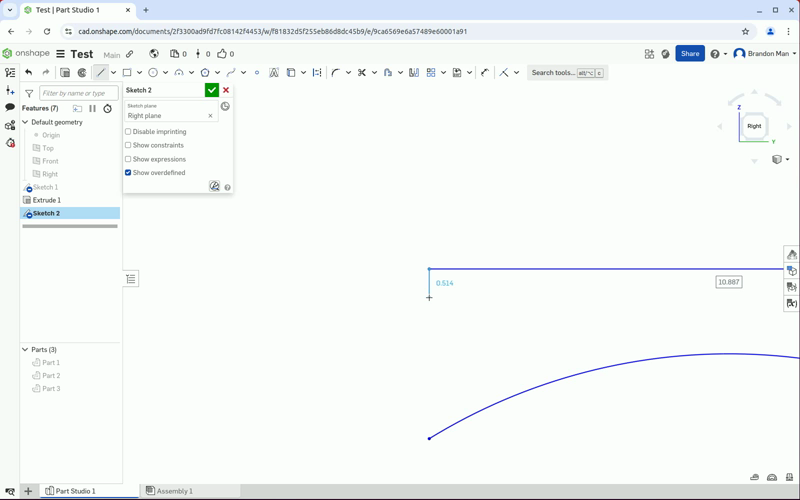
scroll(-6)
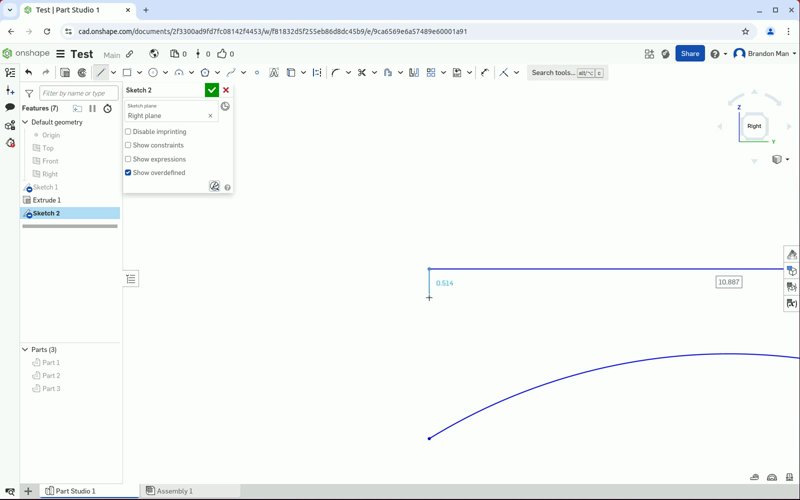
scroll(-6)
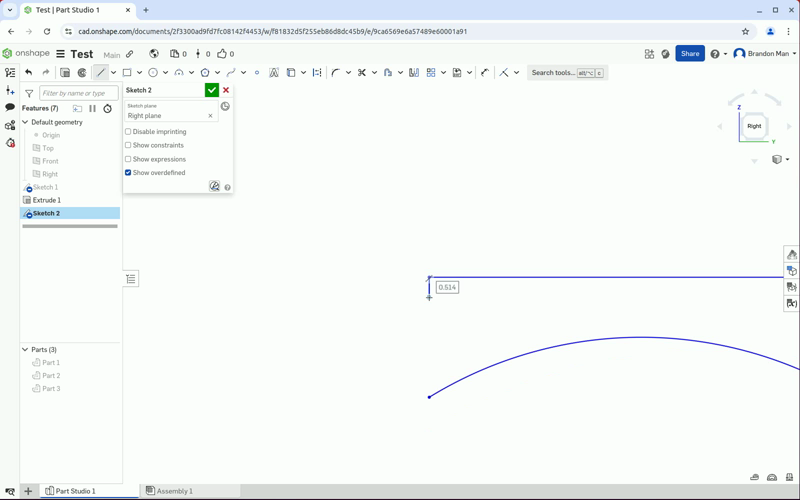
scroll(-6)
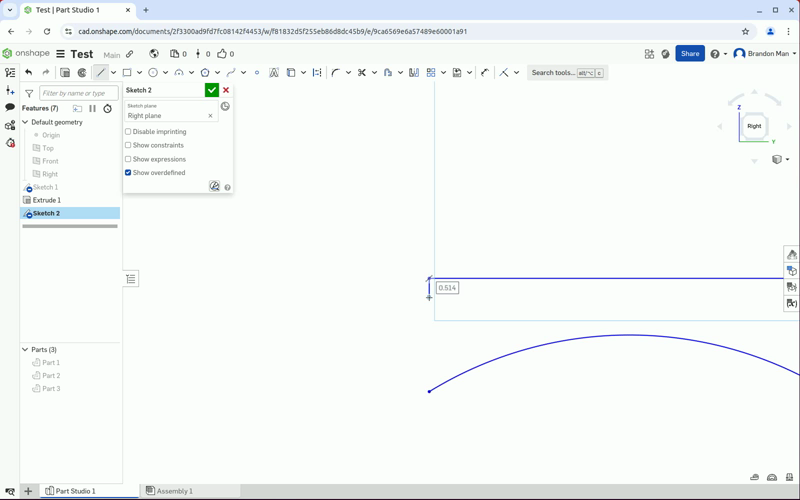
scroll(-6)
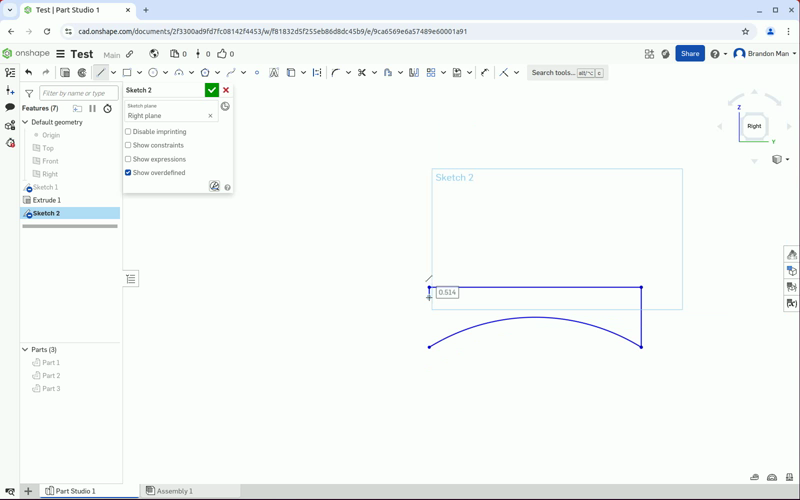
scroll(-6)
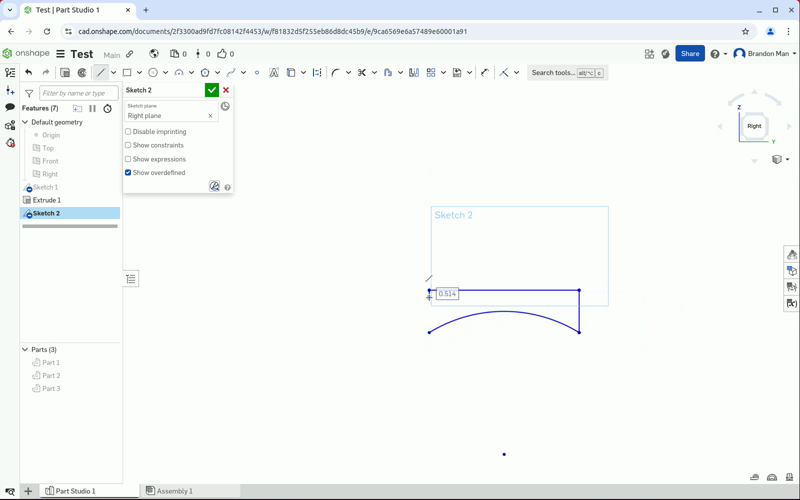
scroll(-6)
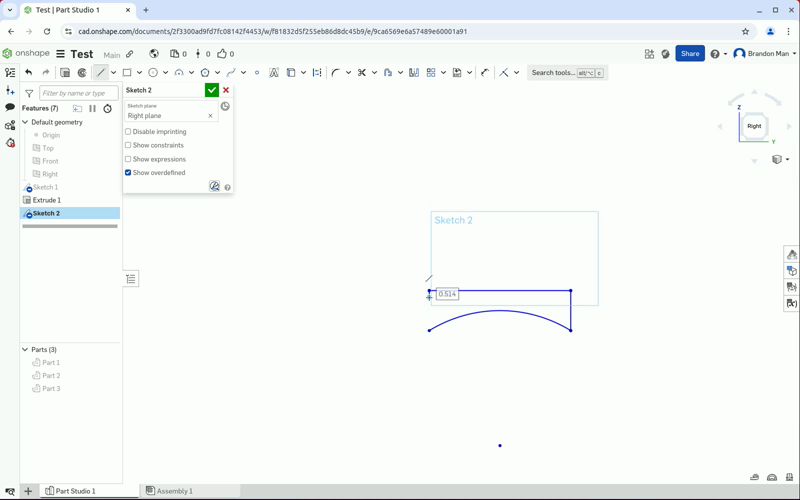
scroll(-6)
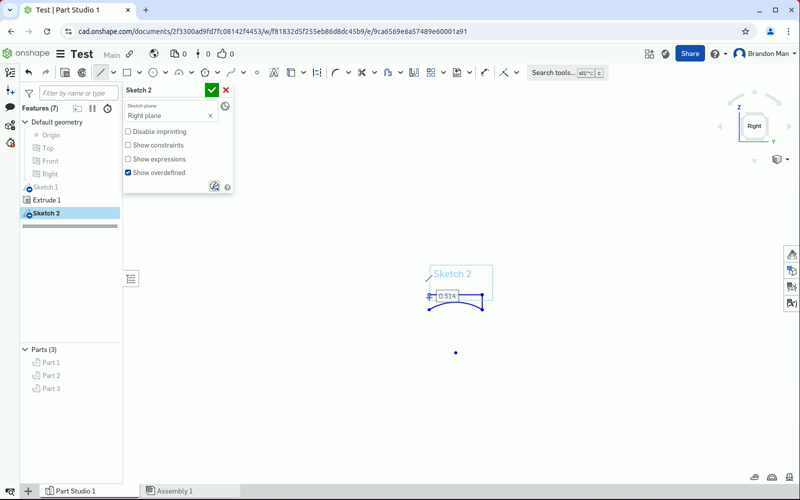
key_up(shift)
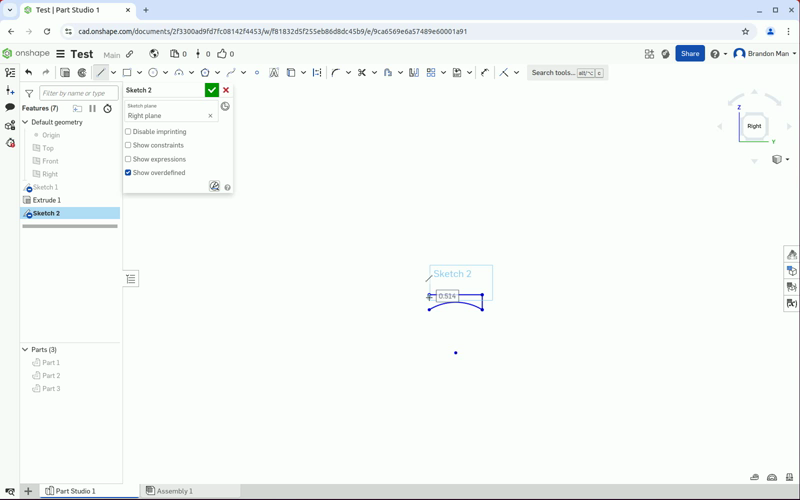
mouse_move(459, 297)
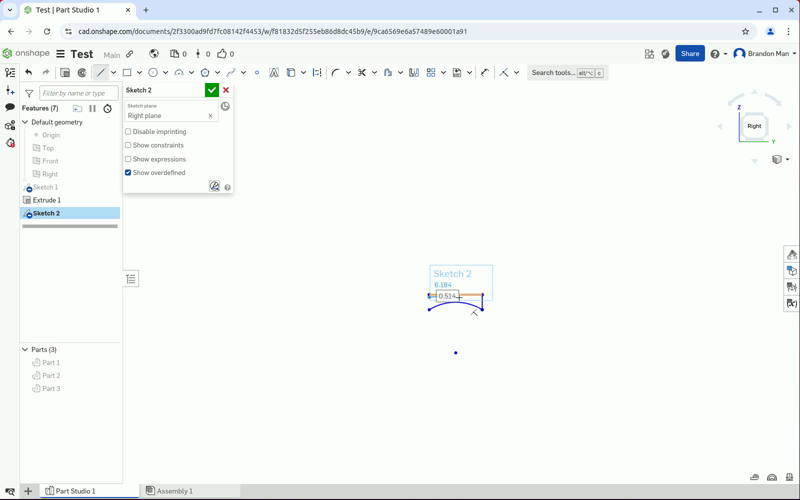
key_down(shift)
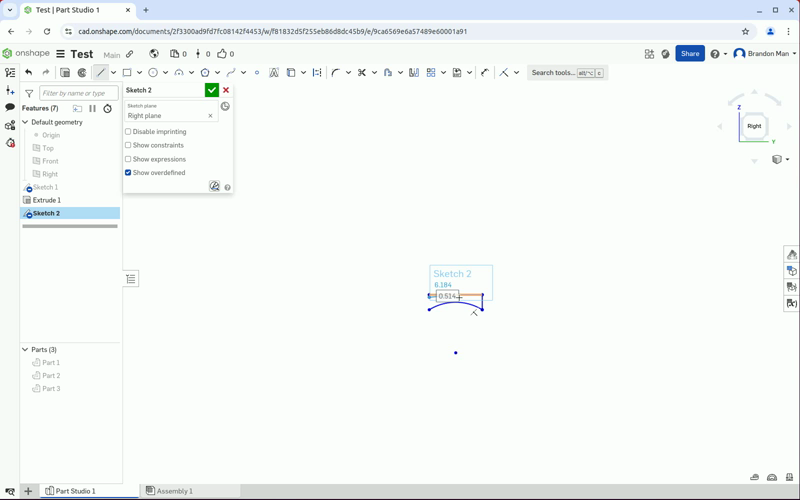
mouse_move(429, 309)
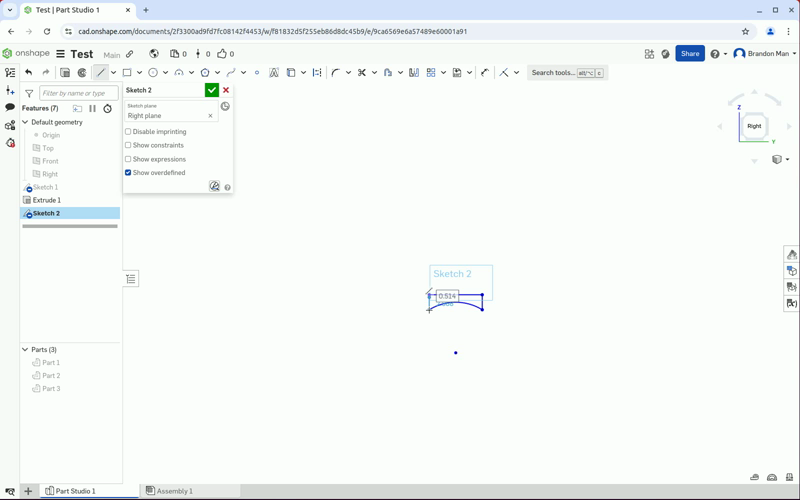
key_up(shift)
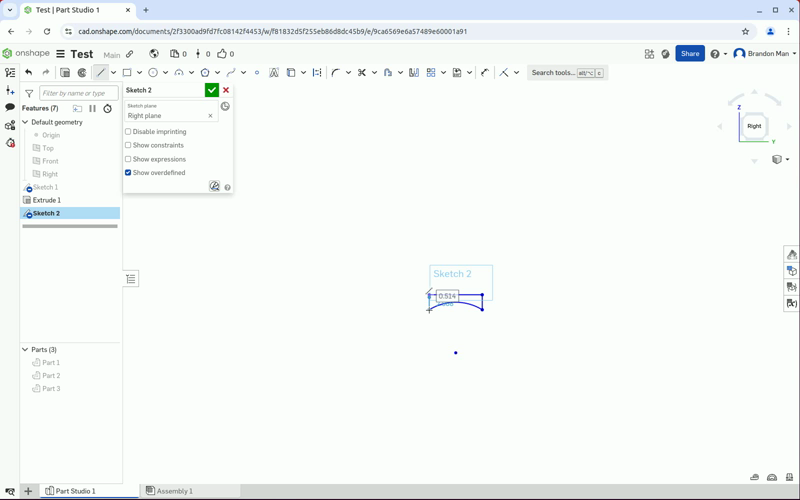
click(429, 309)
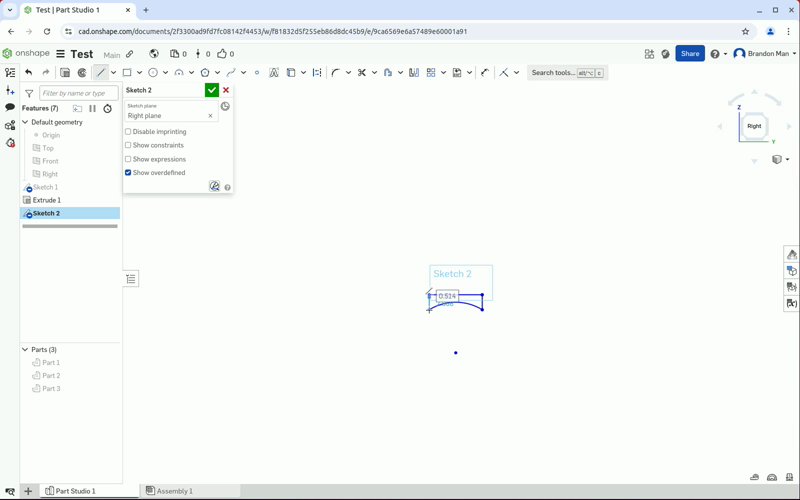
key(esc)
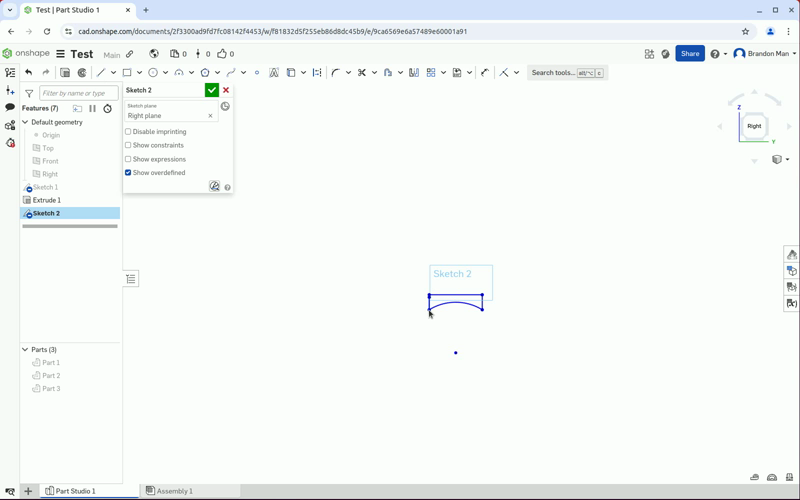
mouse_move(446, 297)
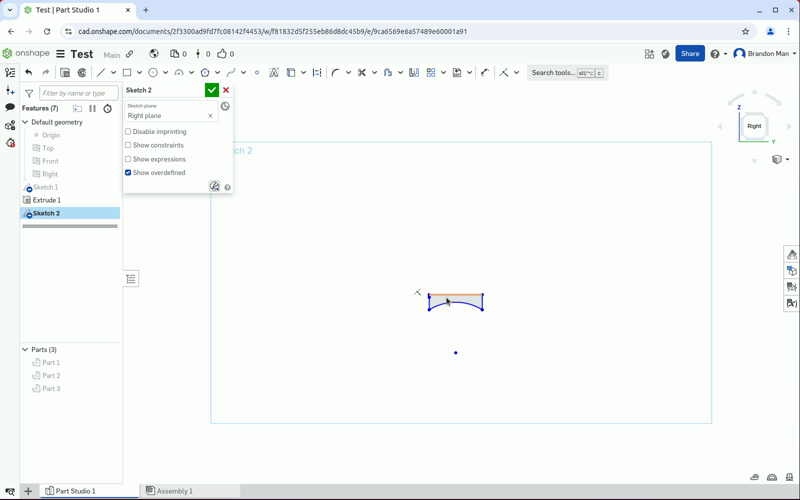
scroll(6)
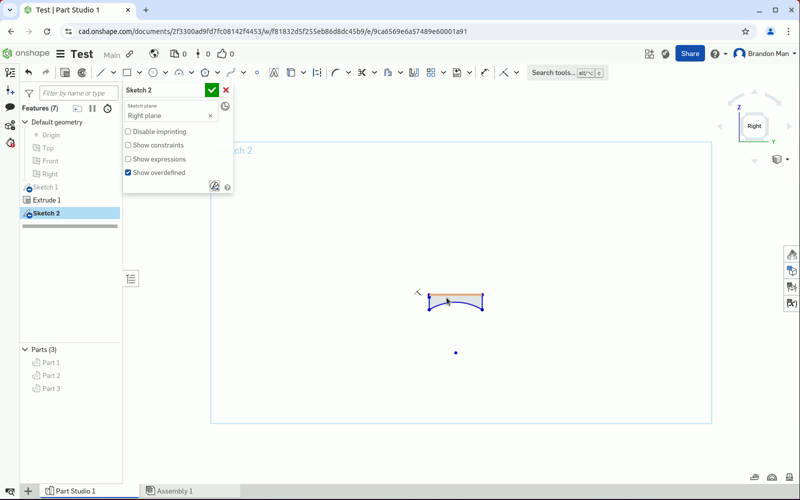
scroll(6)
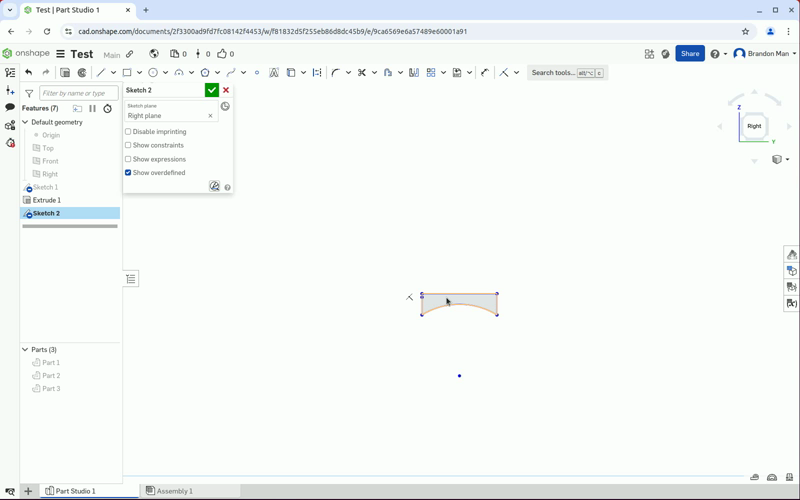
scroll(6)
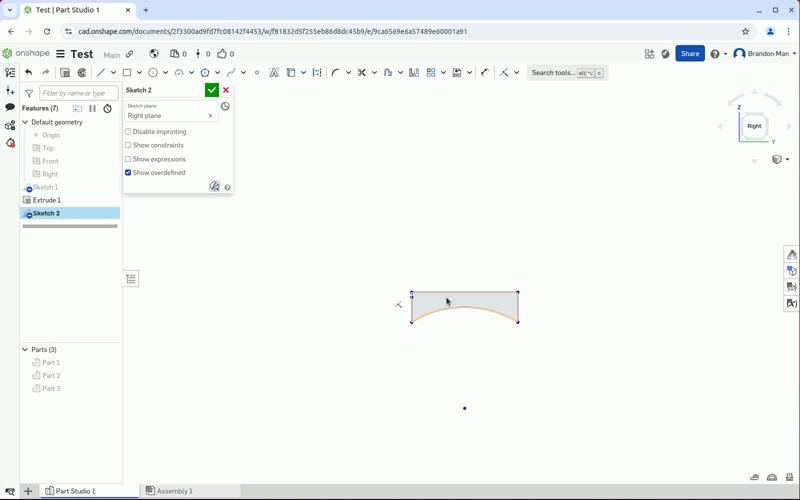
scroll(6)
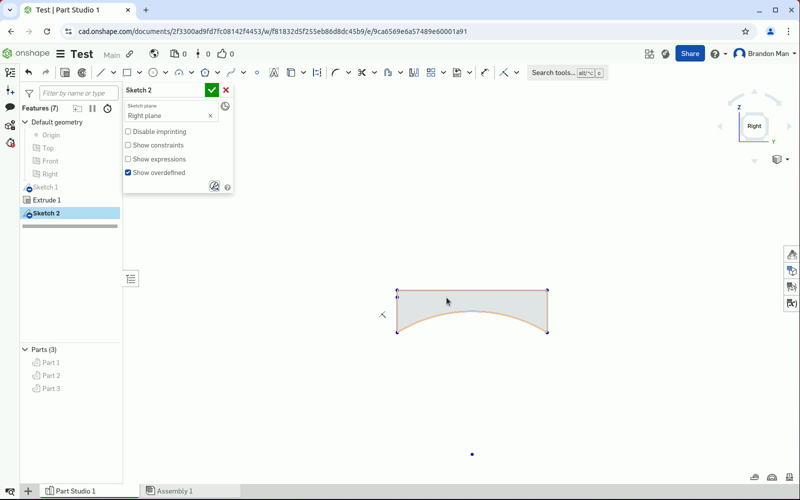
scroll(6)
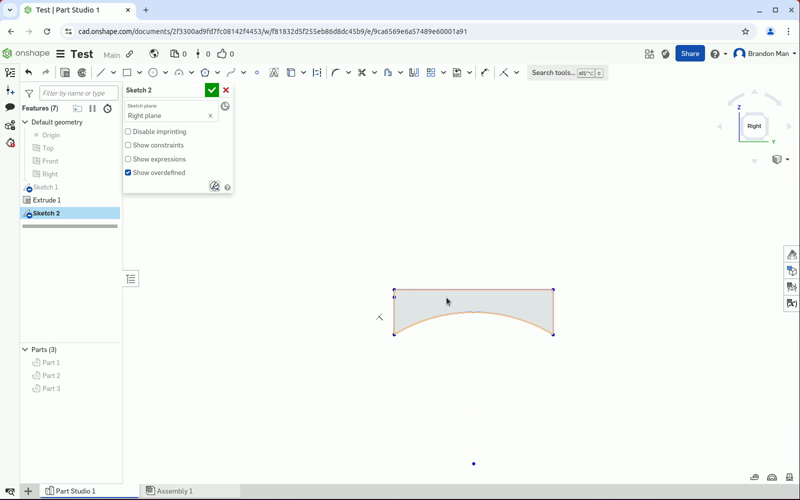
scroll(6)
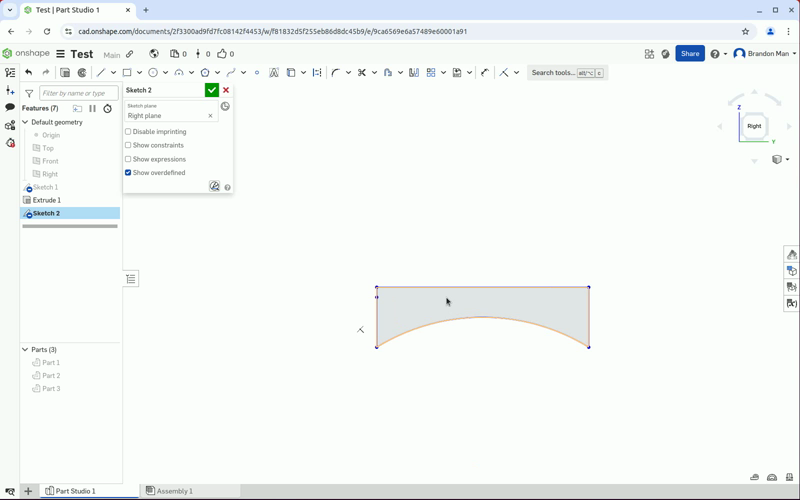
scroll(6)
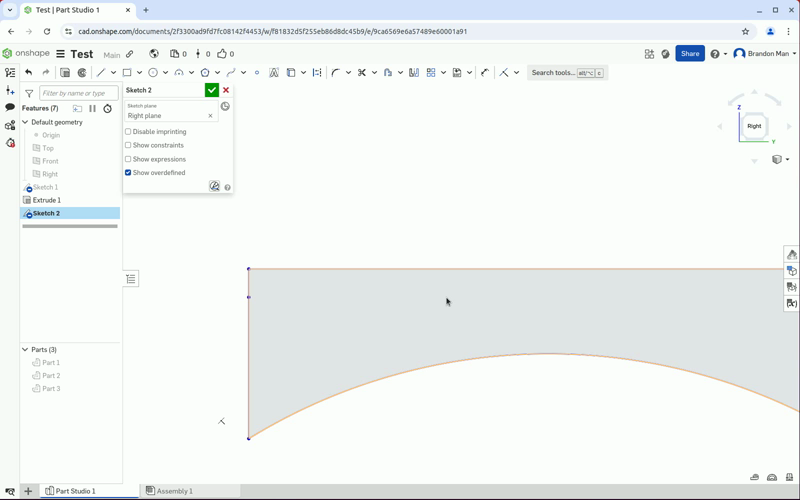
click(446, 297)
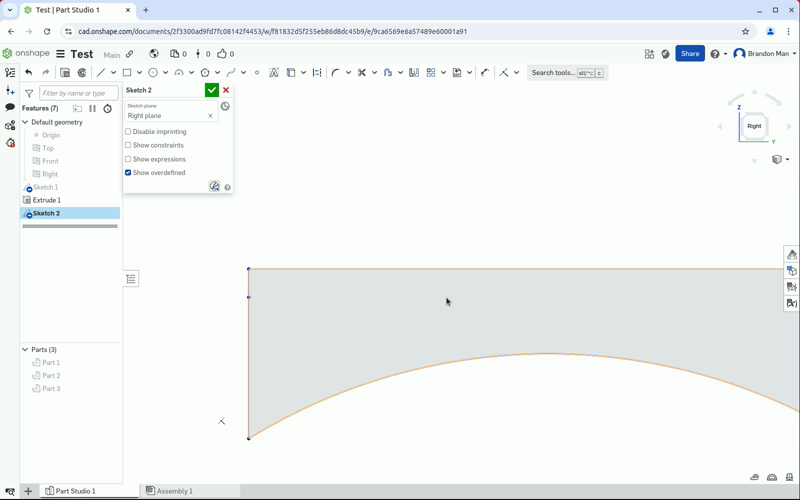
scroll(-6)
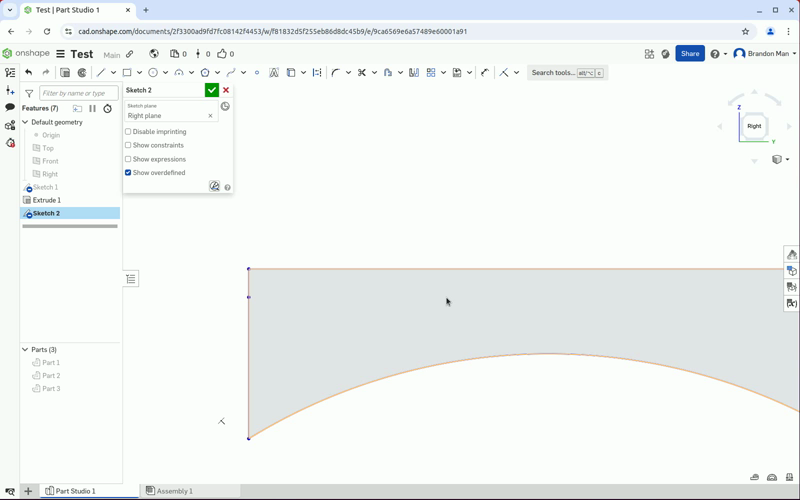
scroll(-6)
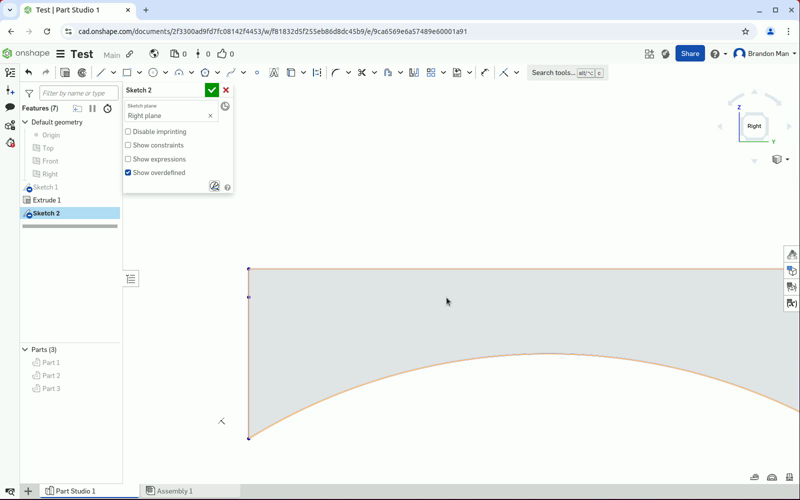
scroll(-6)
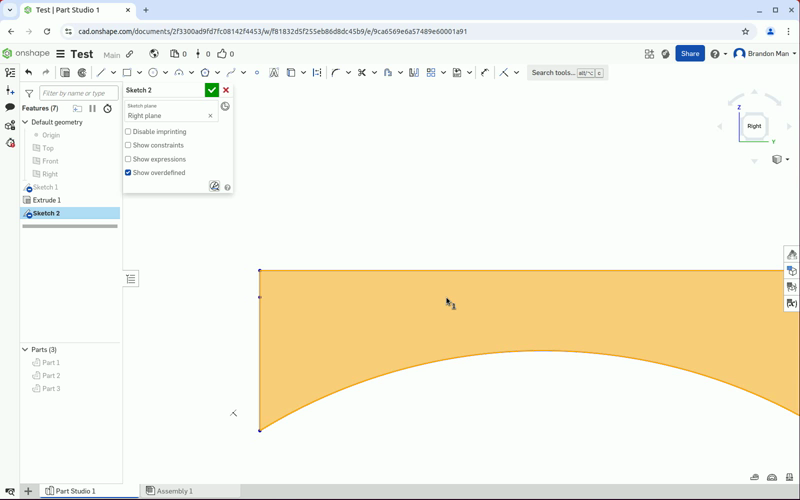
scroll(-6)
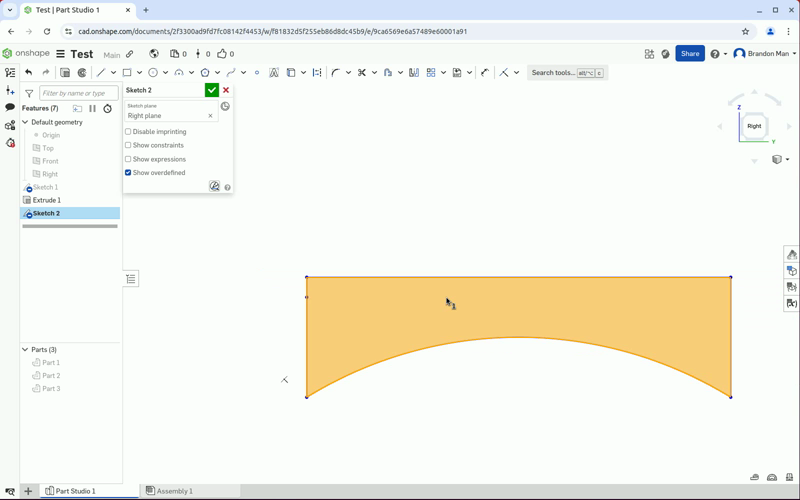
scroll(-6)
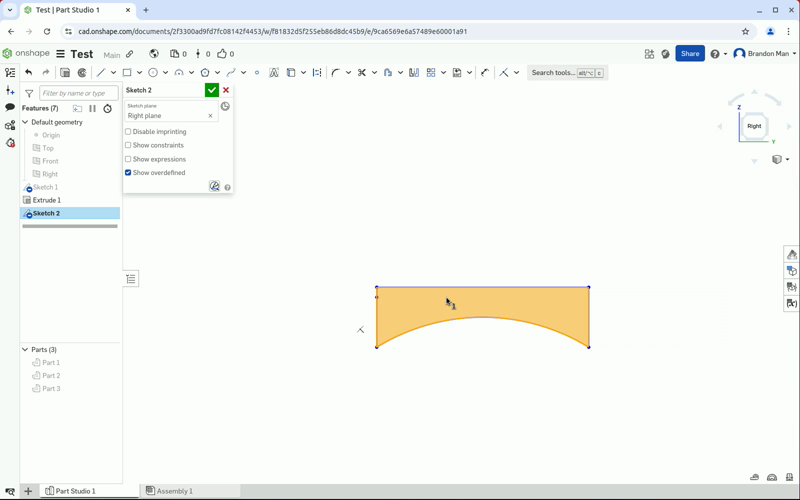
scroll(-6)
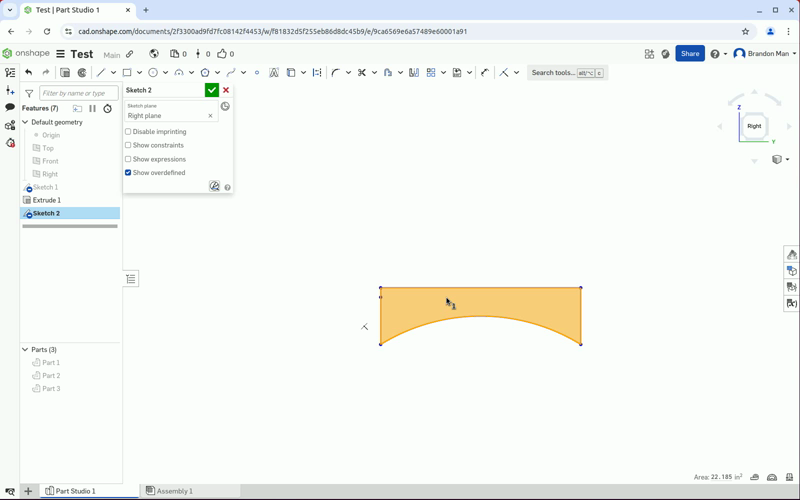
scroll(-6)
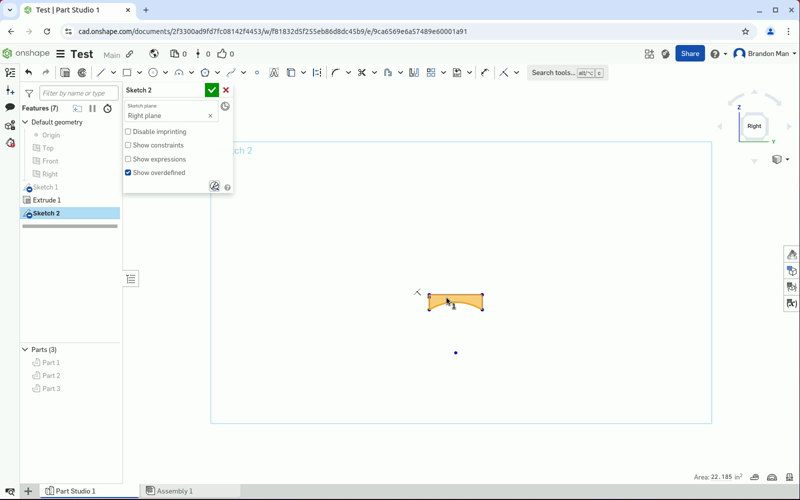
mouse_move(73, 352)
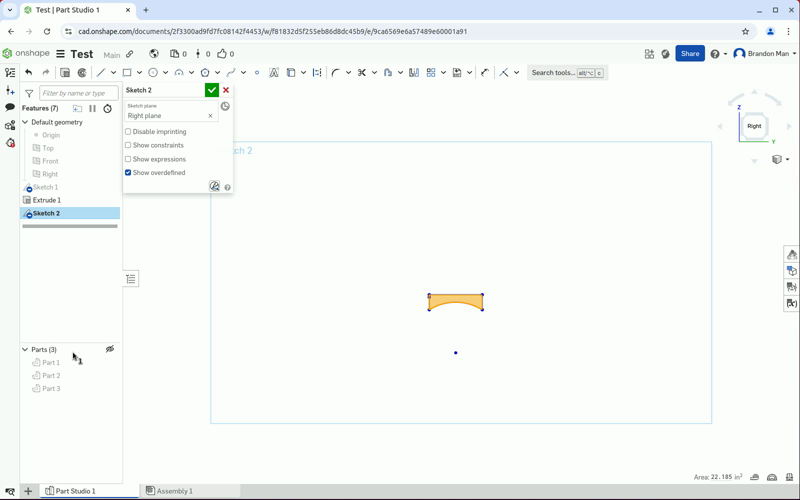
key(shift+y)
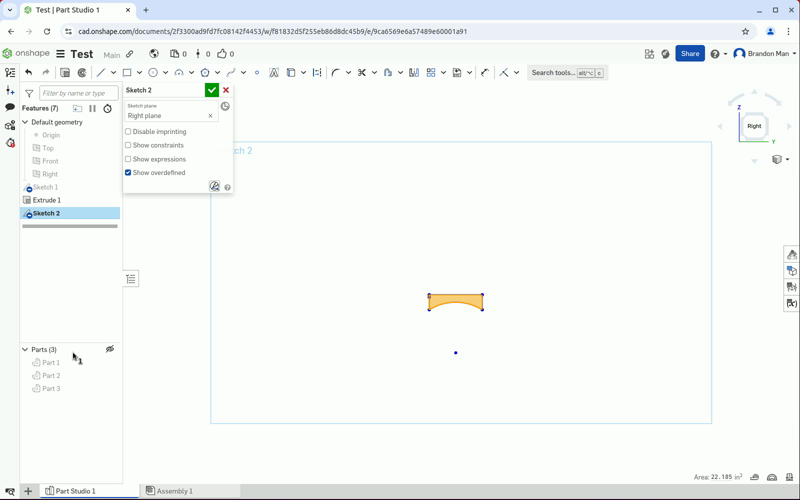
key(shift+e)
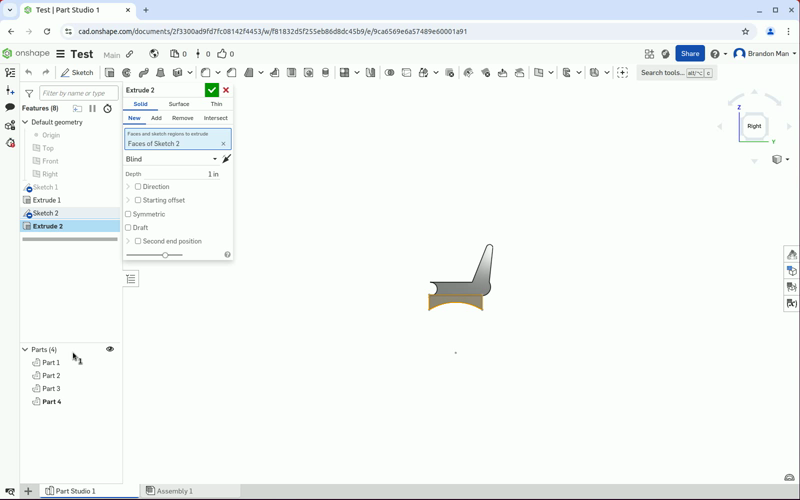
mouse_move(143, 106)
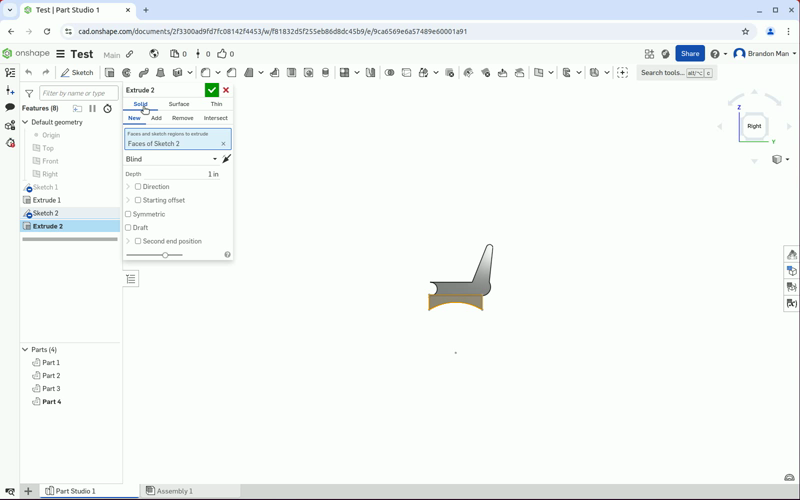
click(143, 106)
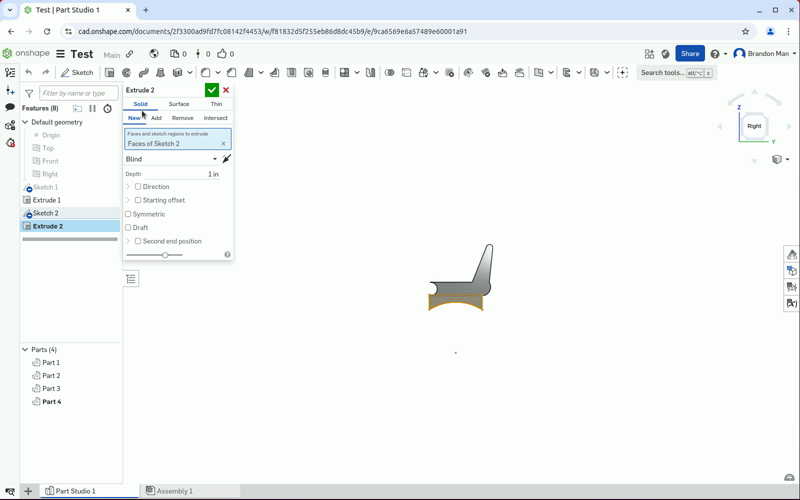
mouse_move(137, 120)
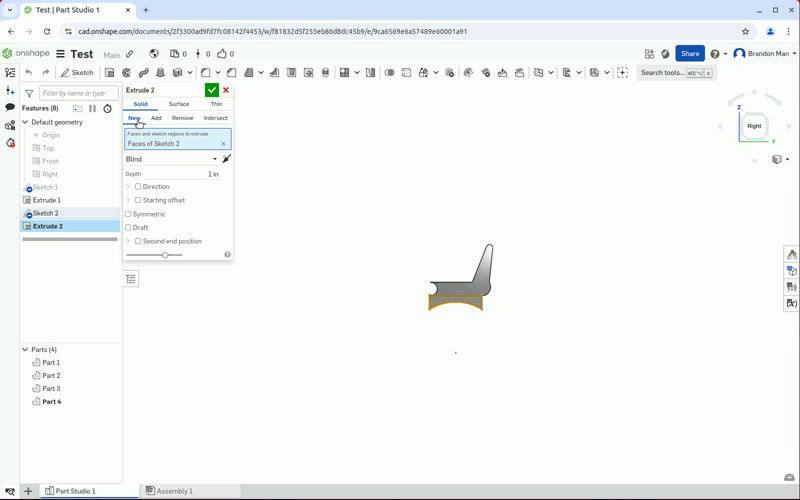
click(137, 120)
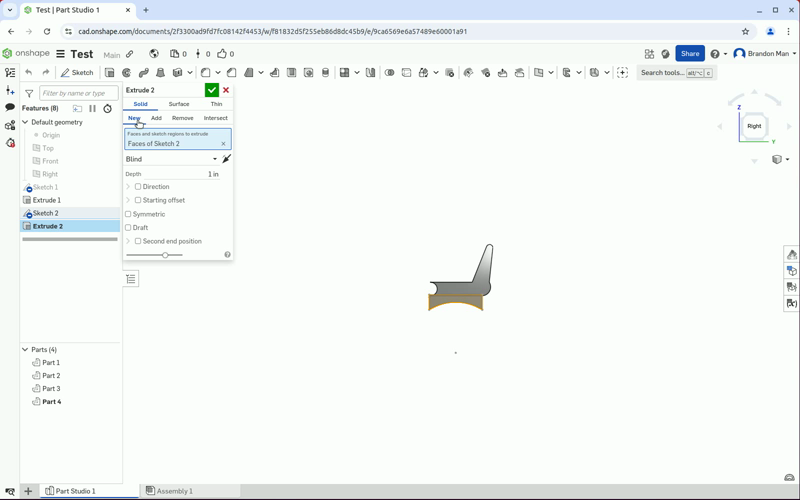
key(tab, 4)
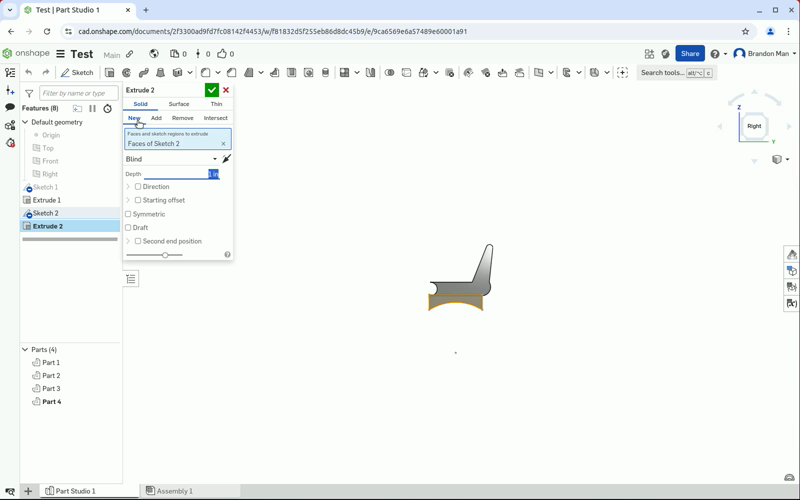
text(0.963)
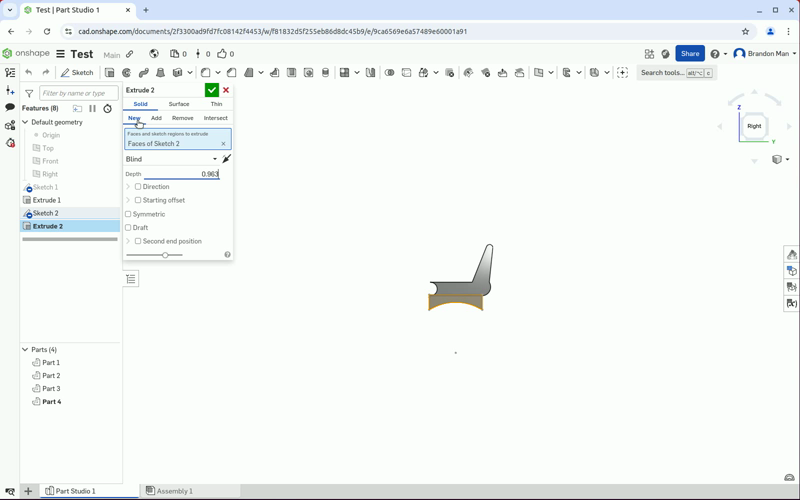
key(enter)
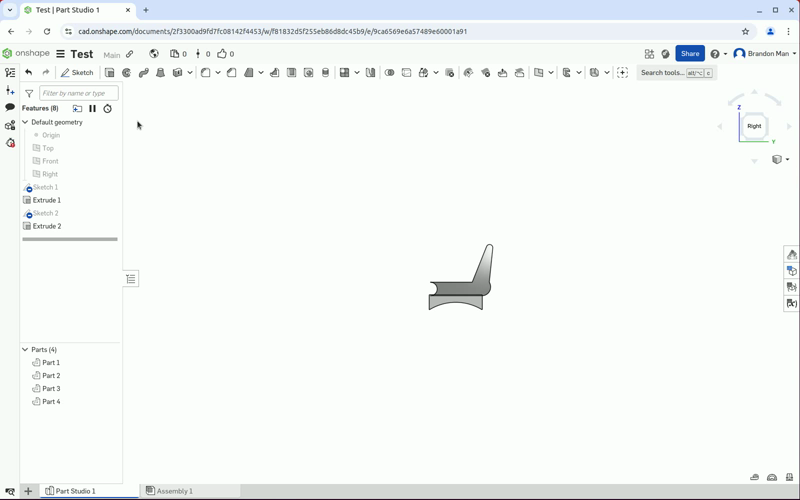
key(shift+h)
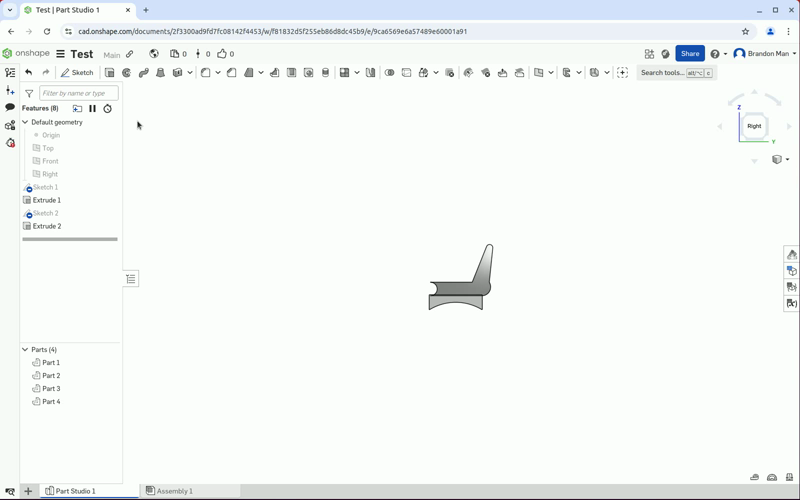
key(shift+h)
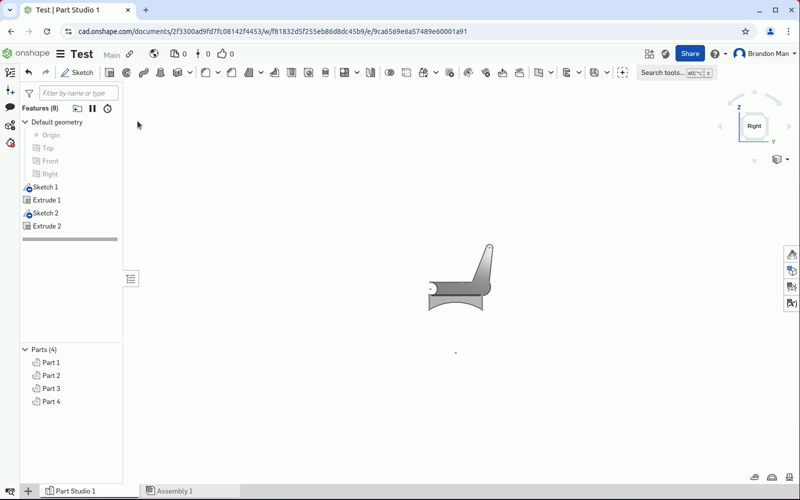
key(shift+7)
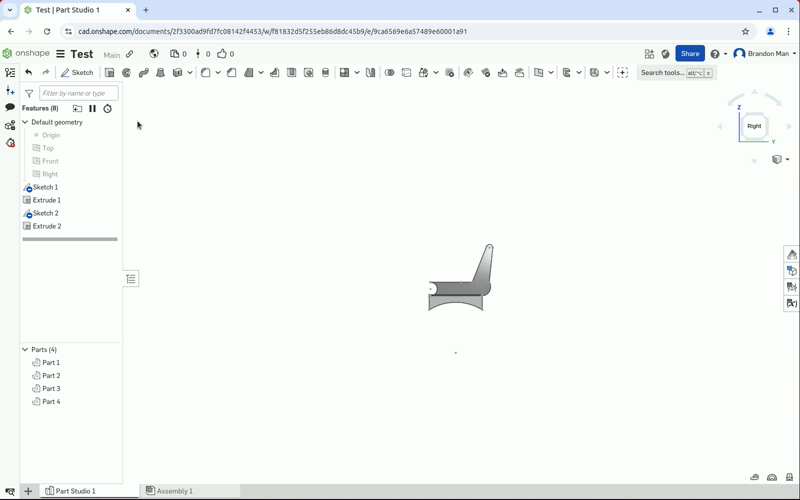
key(right, 2)
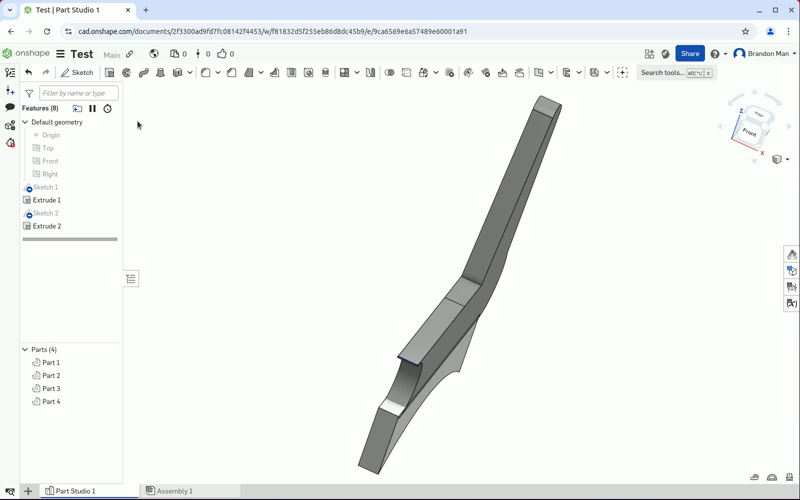
key(down, 2)
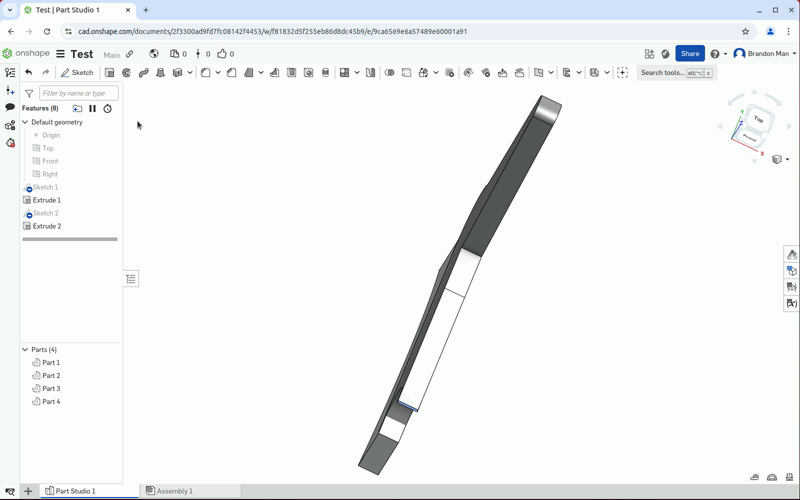
key(up, 2)
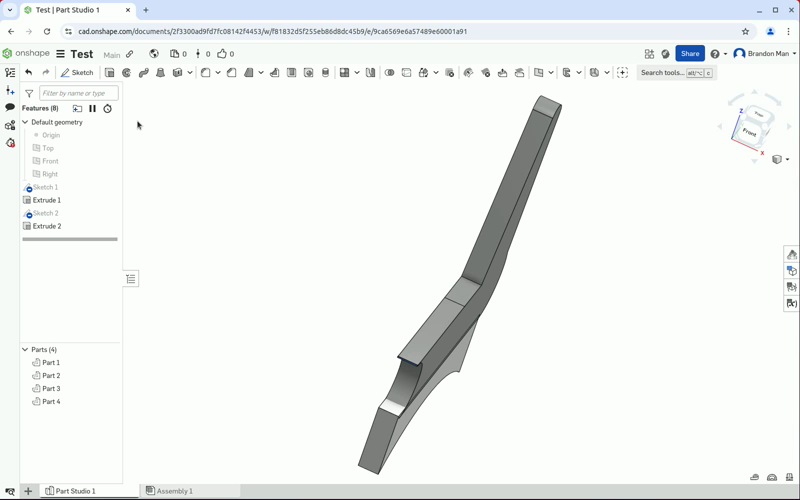
key(left, 2)
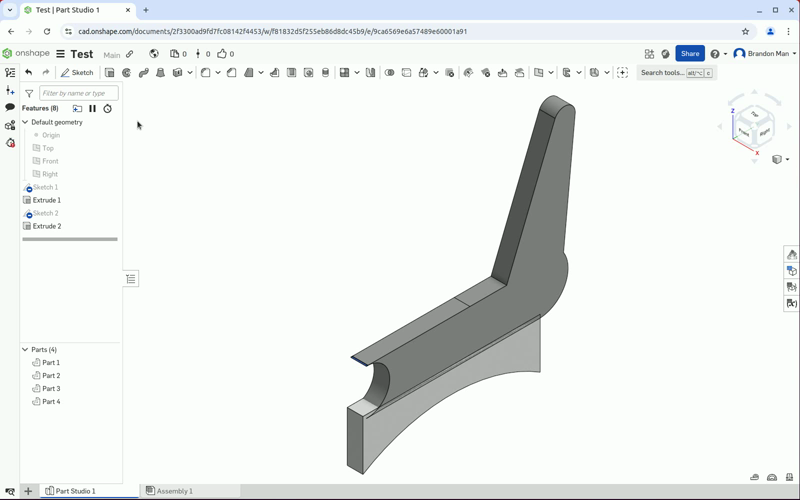
mouse_move(73, 189)
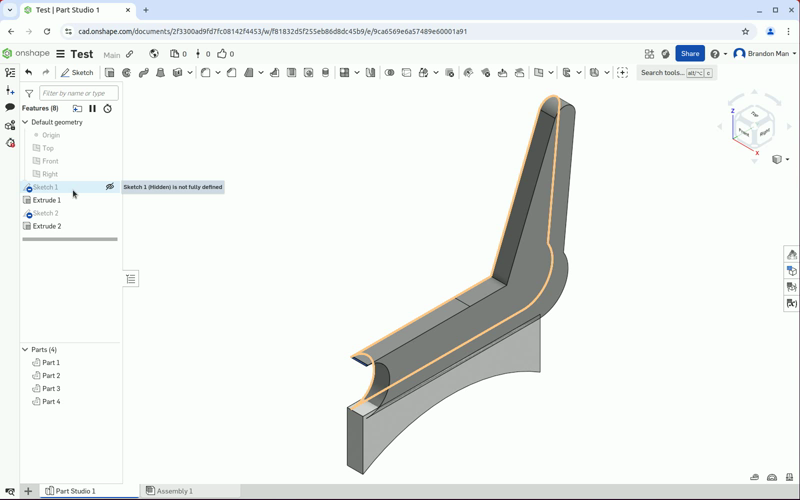
click(73, 189)